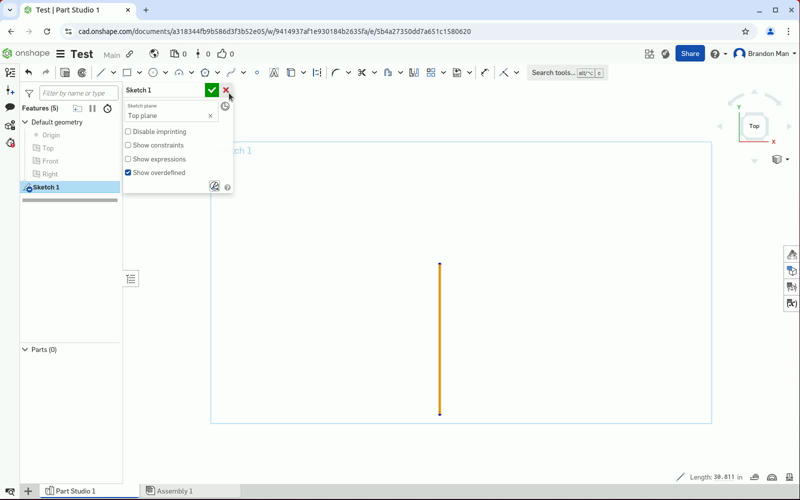
key(shift+h)
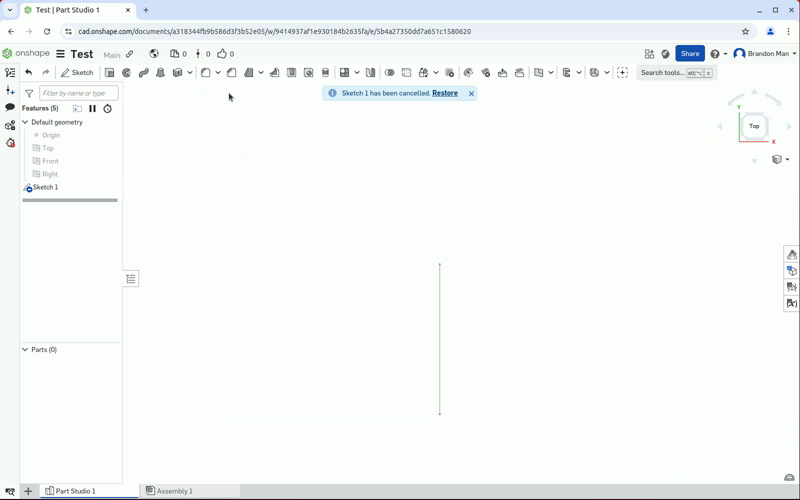
key(shift+s)
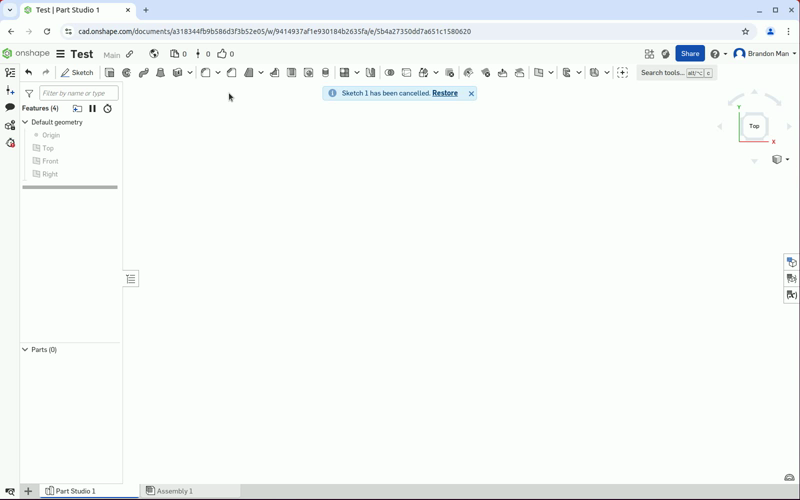
mouse_move(73, 150)
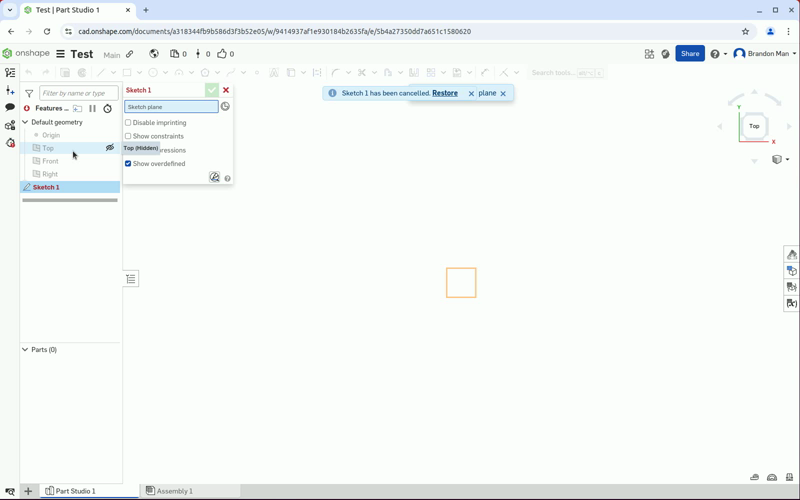
click(73, 150)
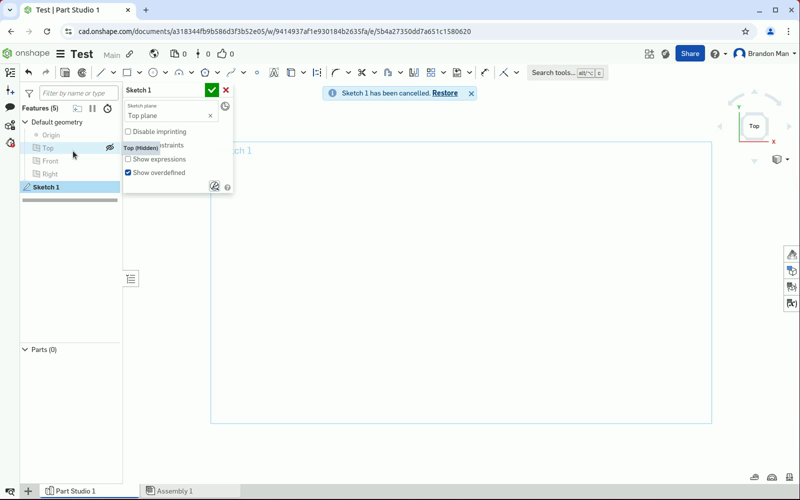
mouse_move(73, 352)
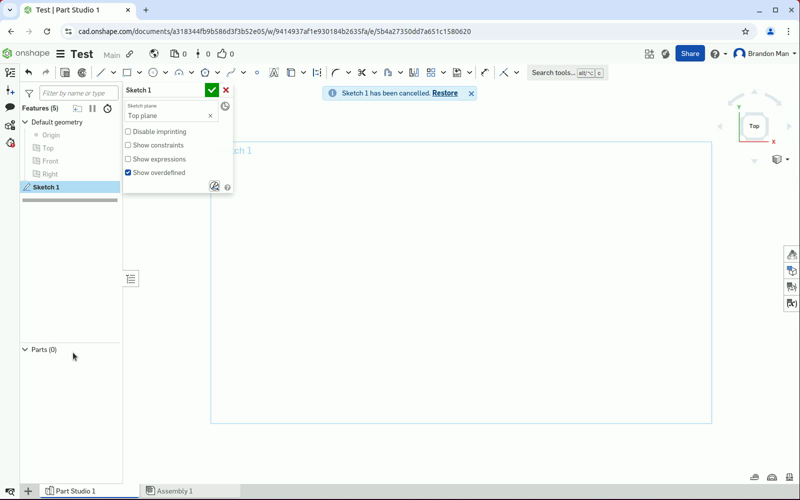
key(y)
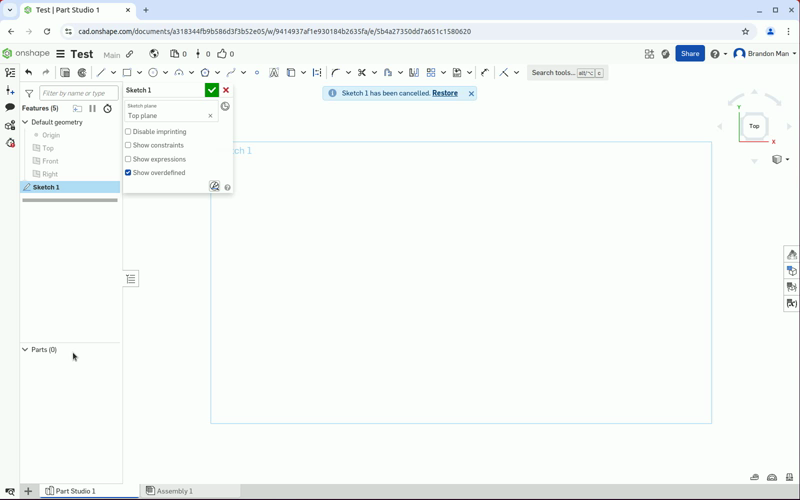
key(l)
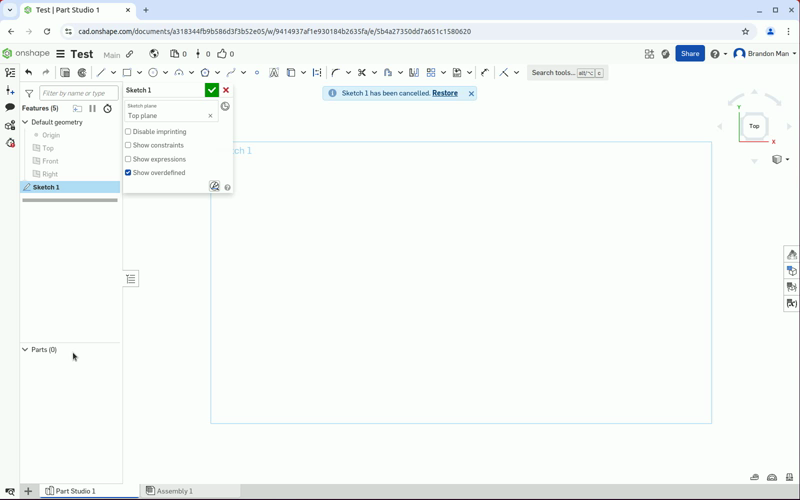
key_down(shift)
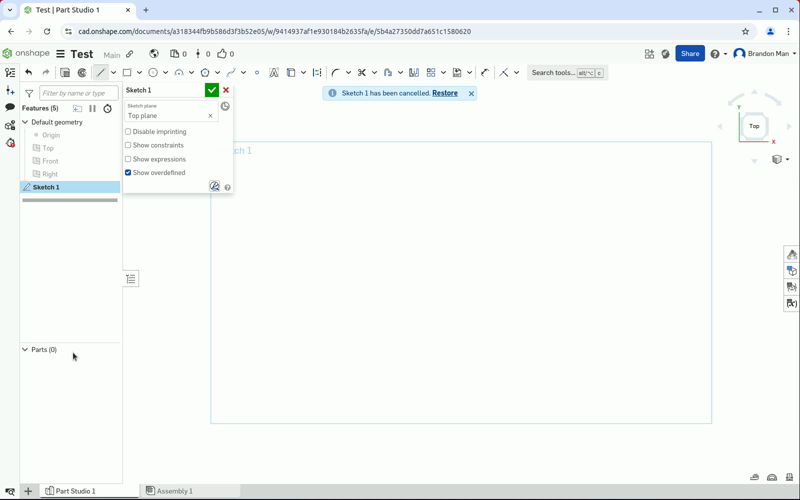
mouse_move(460, 282)
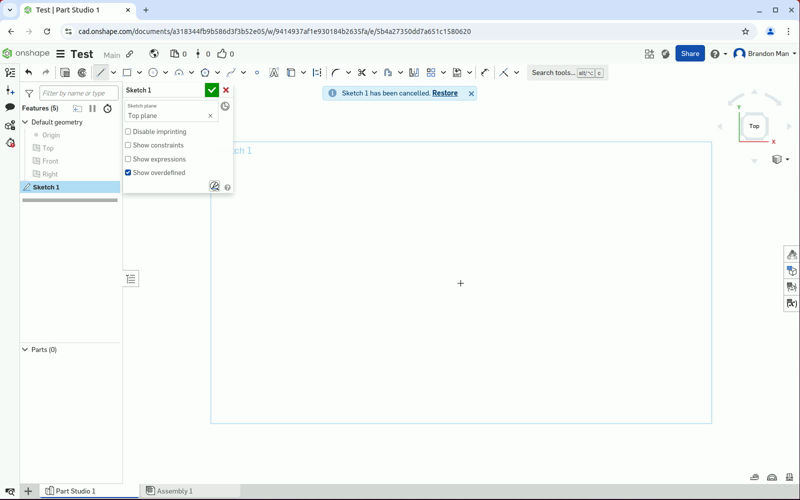
click(460, 282)
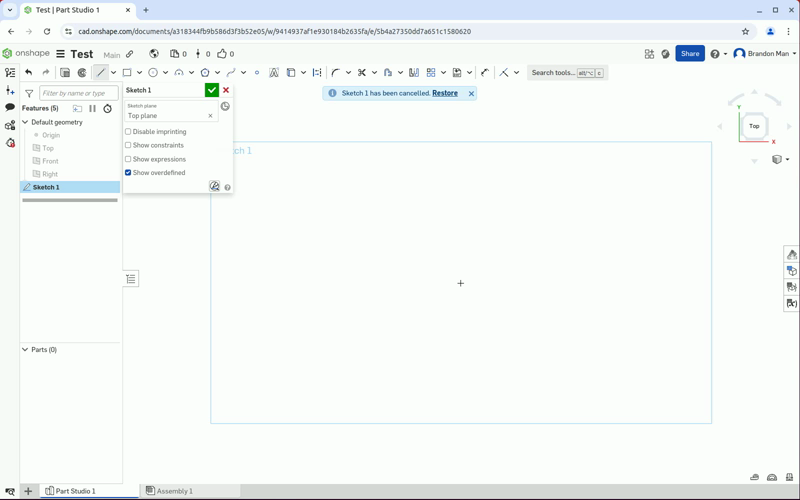
key_up(shift)
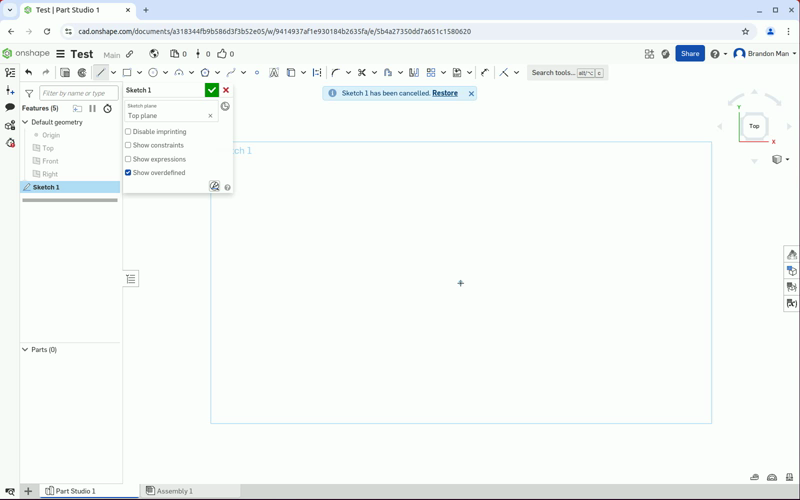
key_down(shift)
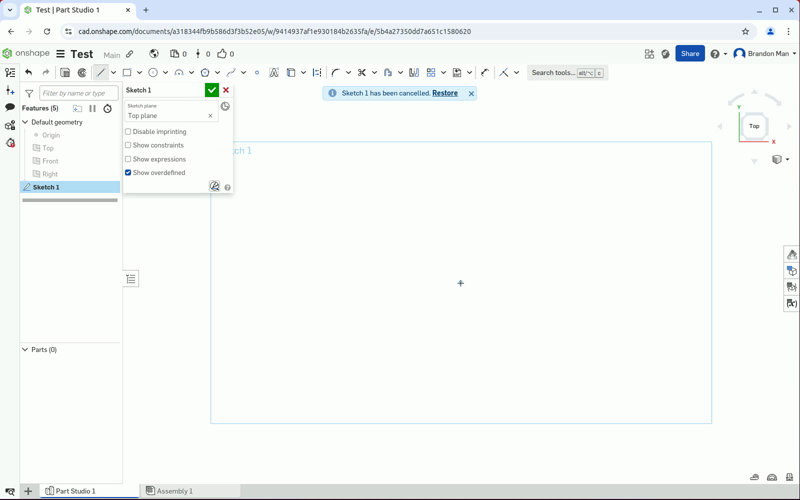
mouse_move(490, 282)
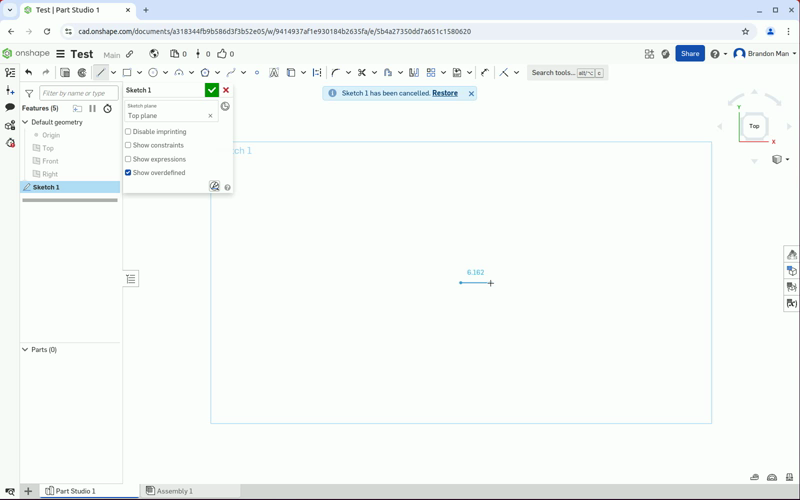
mouse_move(517, 287)
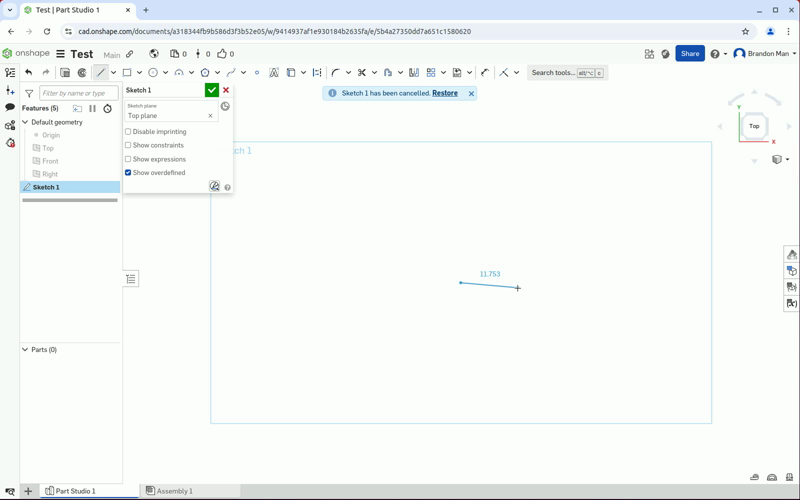
click(517, 287)
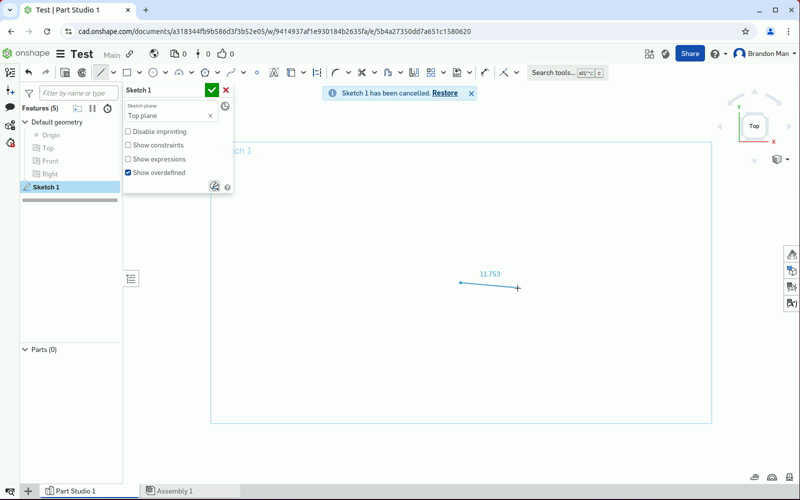
key_up(shift)
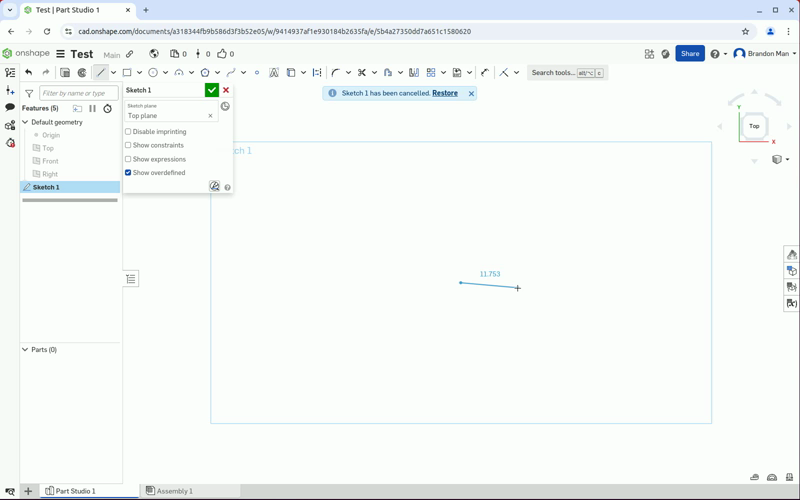
key_down(shift)
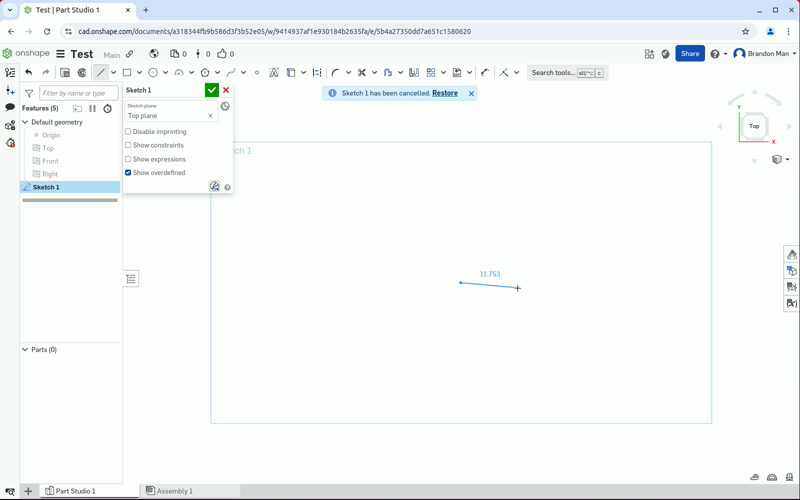
mouse_move(547, 287)
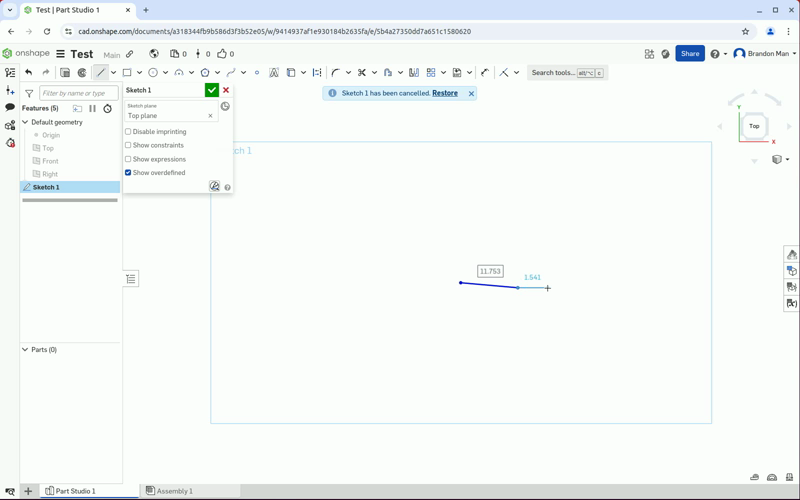
mouse_move(573, 282)
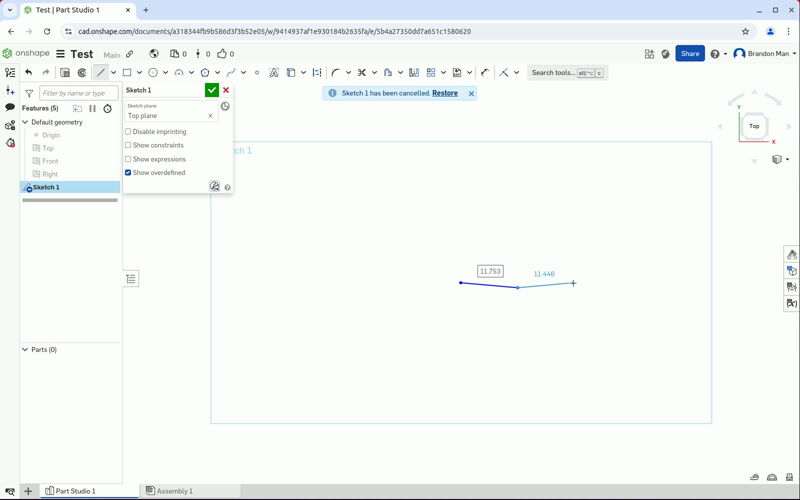
click(573, 282)
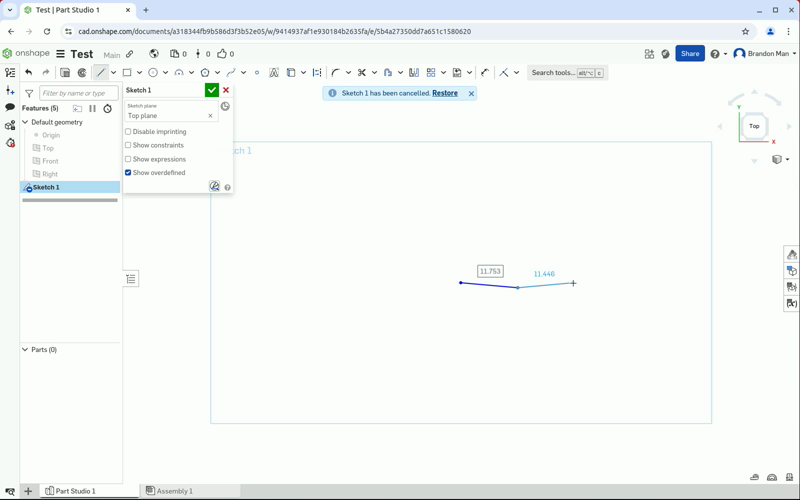
key_up(shift)
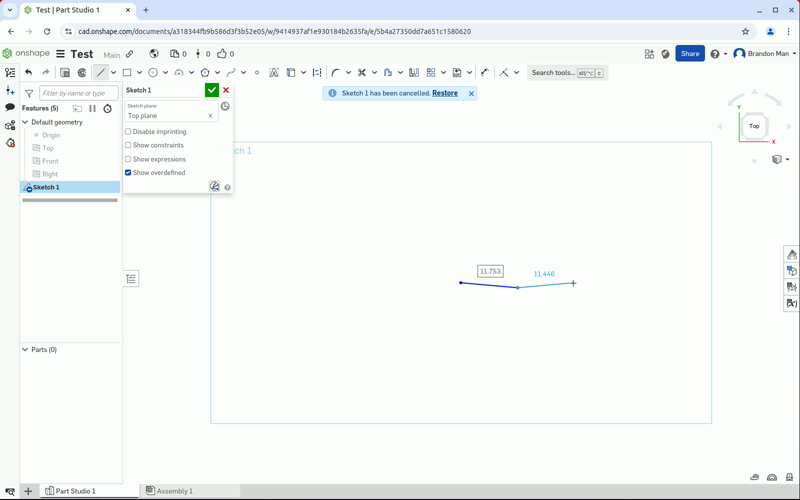
key_down(shift)
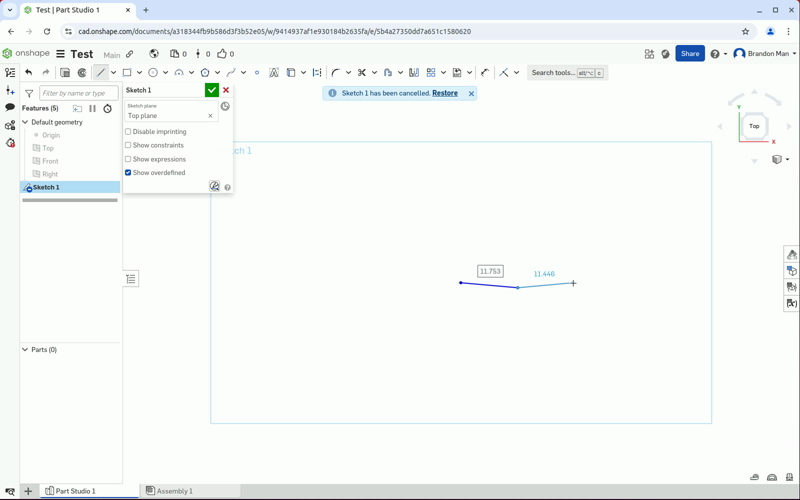
mouse_move(573, 209)
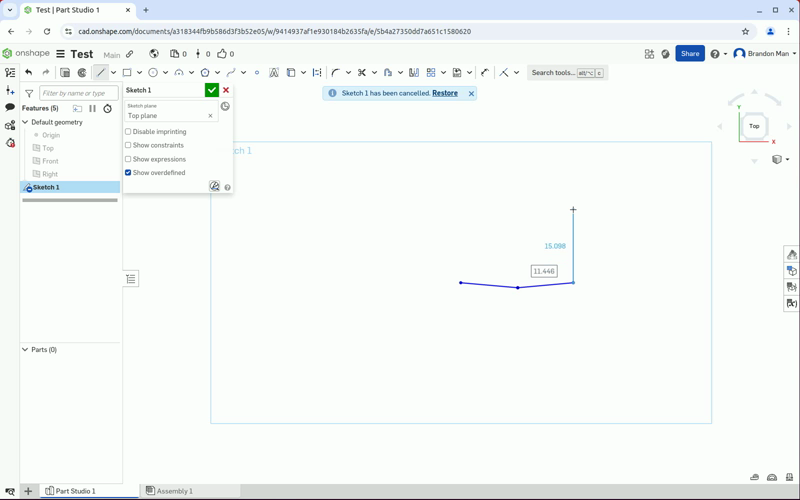
click(573, 209)
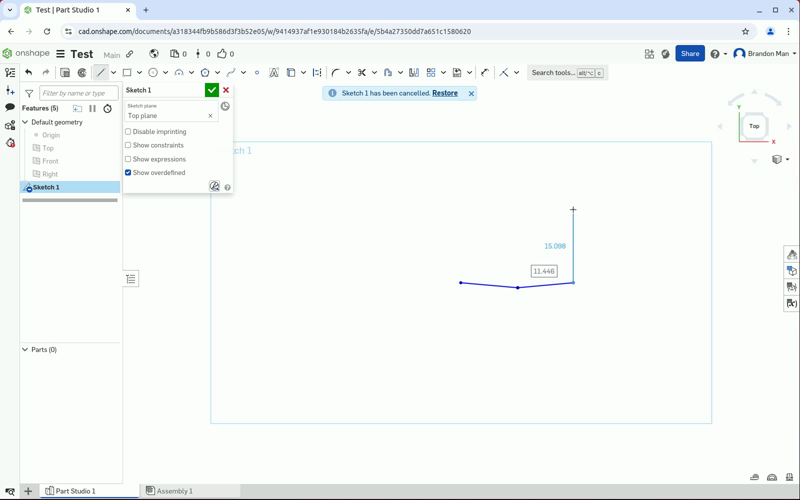
key_up(shift)
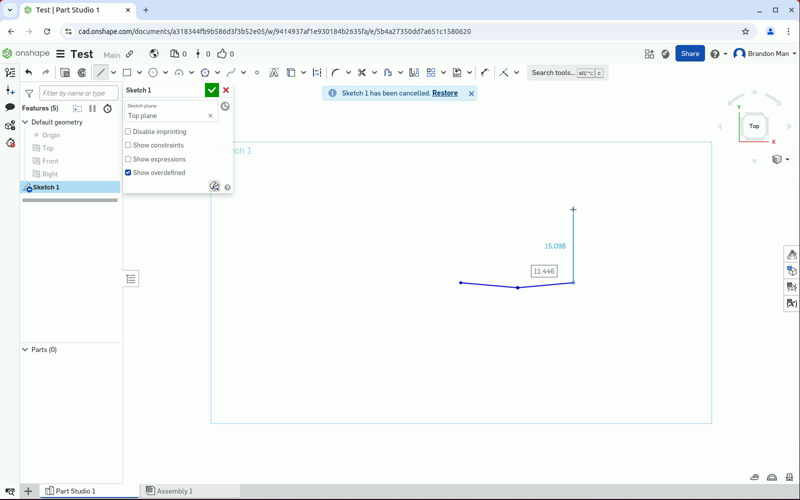
key_down(shift)
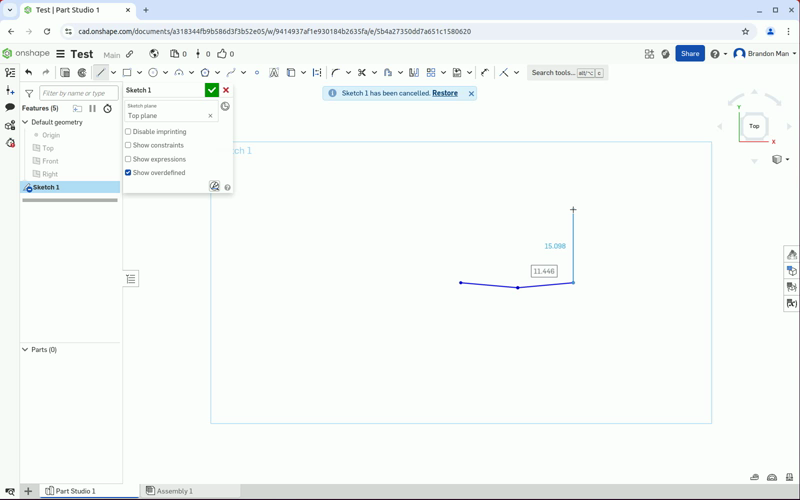
mouse_move(589, 209)
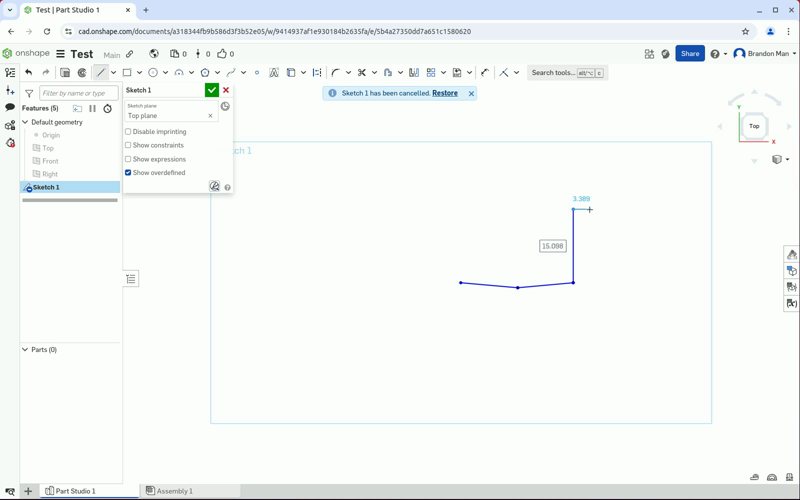
mouse_move(517, 204)
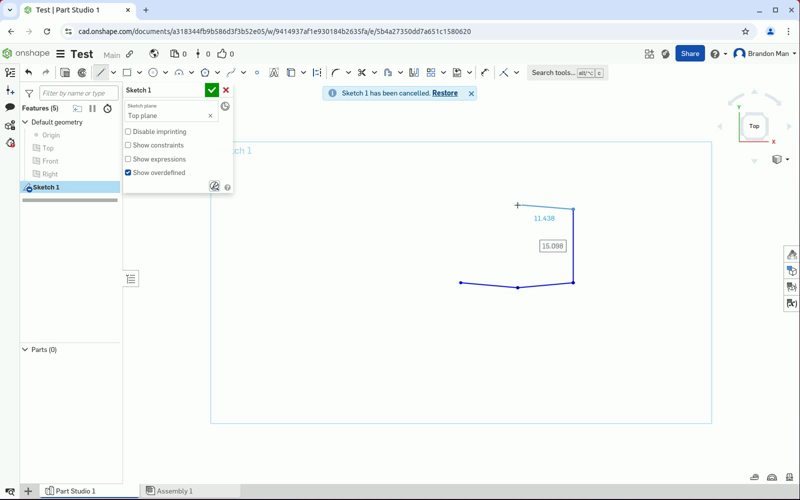
click(517, 204)
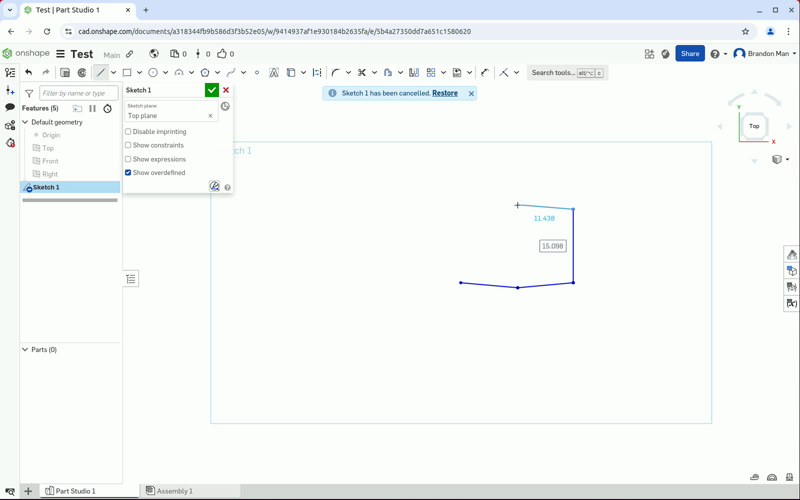
key_up(shift)
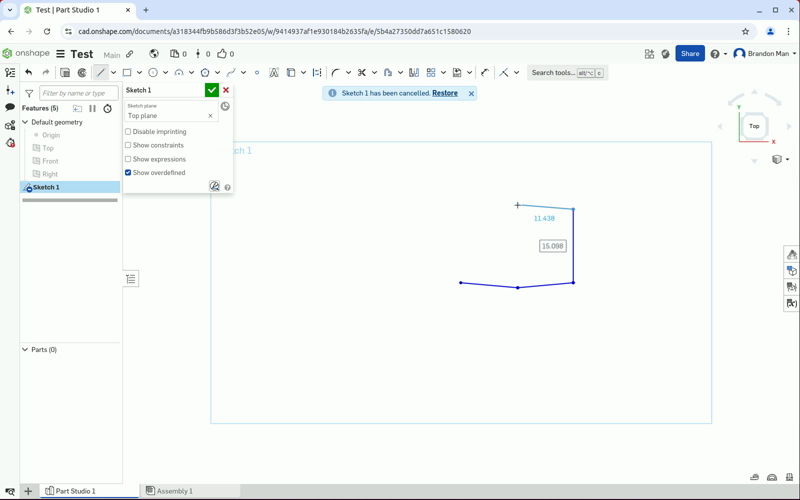
key_down(shift)
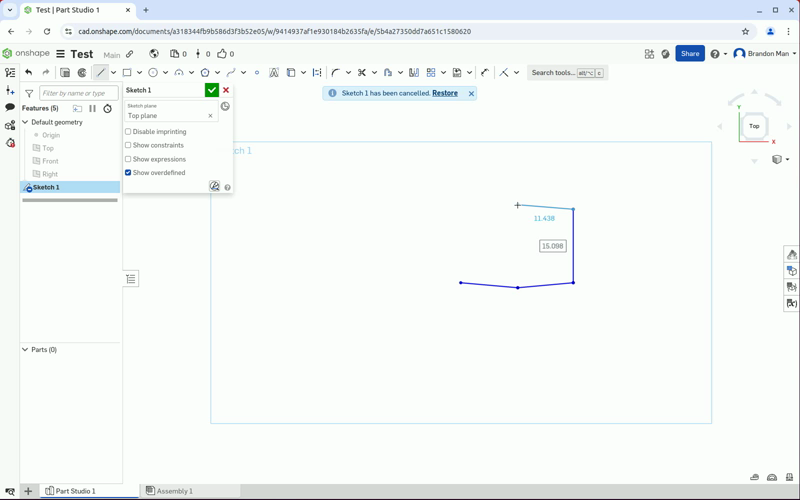
mouse_move(547, 204)
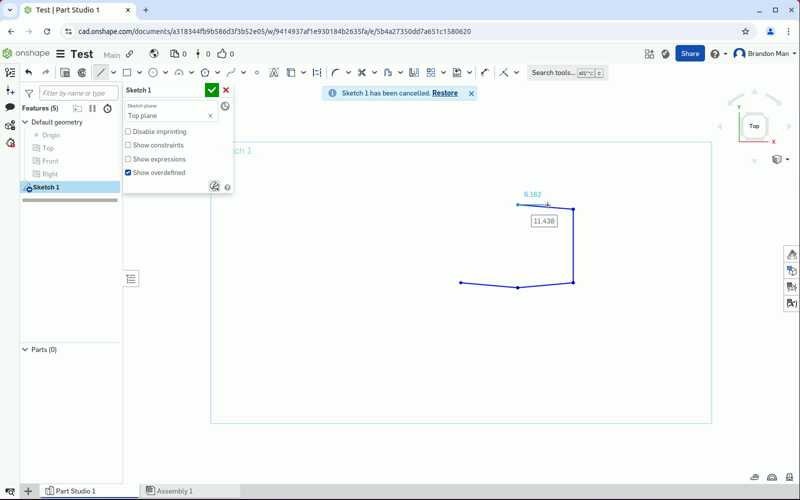
mouse_move(460, 209)
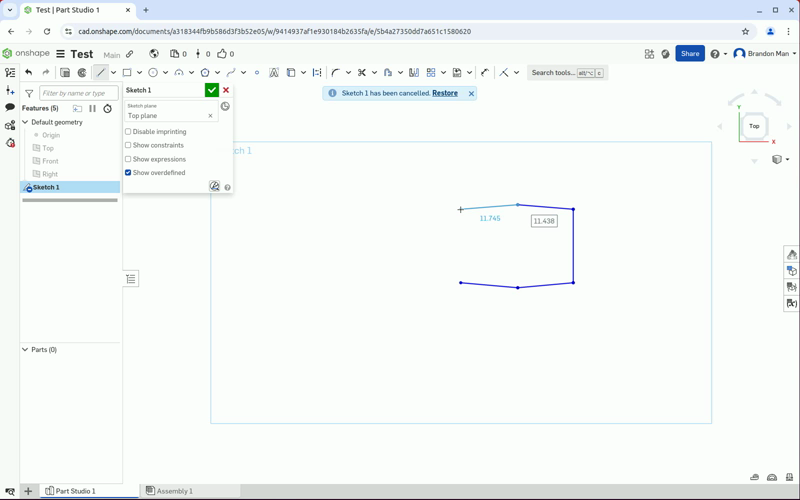
click(460, 209)
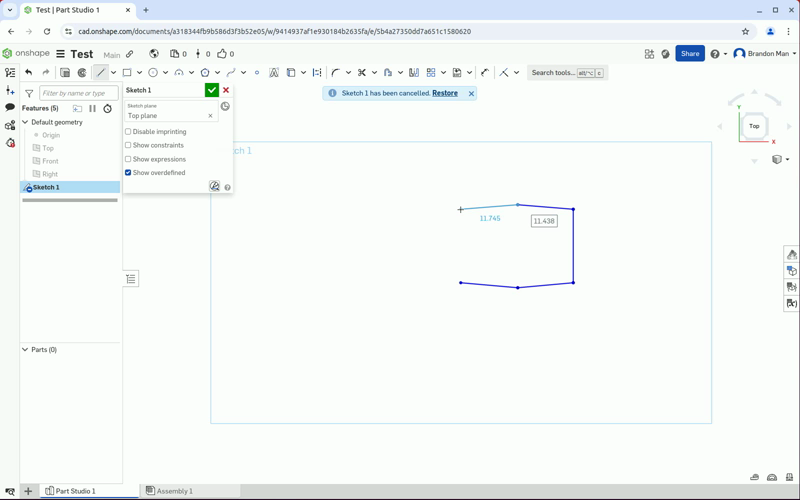
key_up(shift)
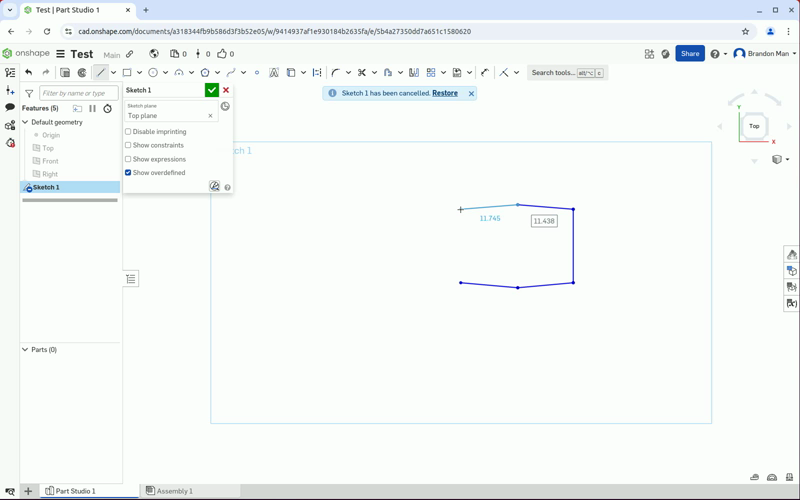
key_down(shift)
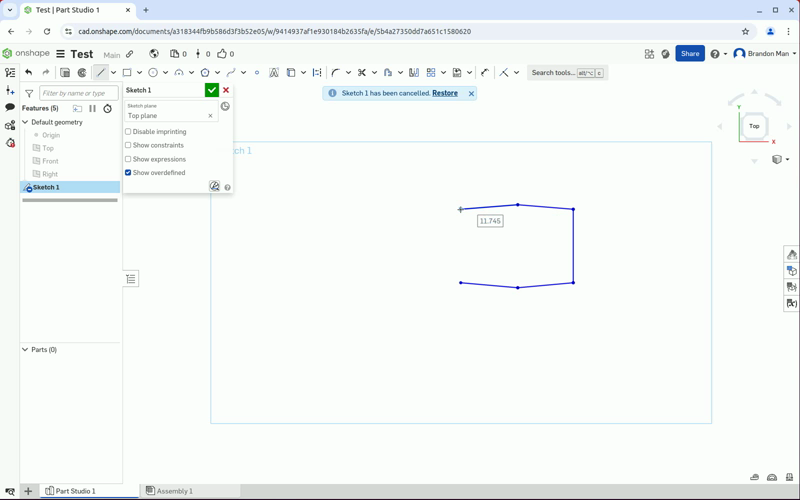
mouse_move(460, 282)
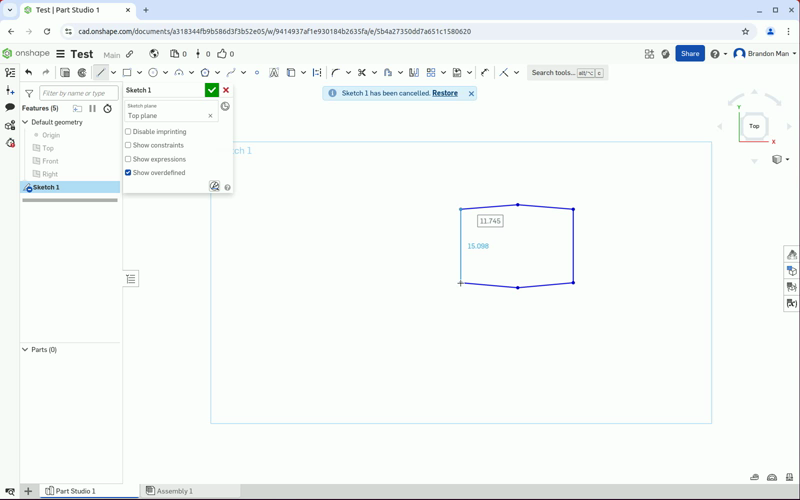
key_up(shift)
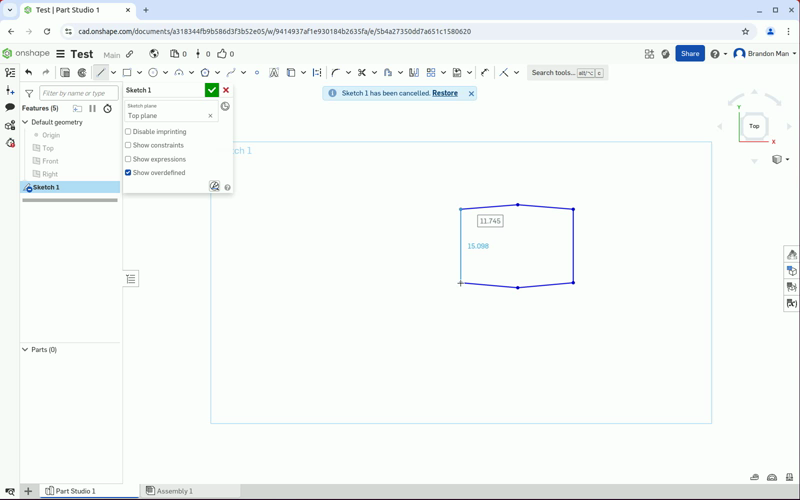
click(460, 282)
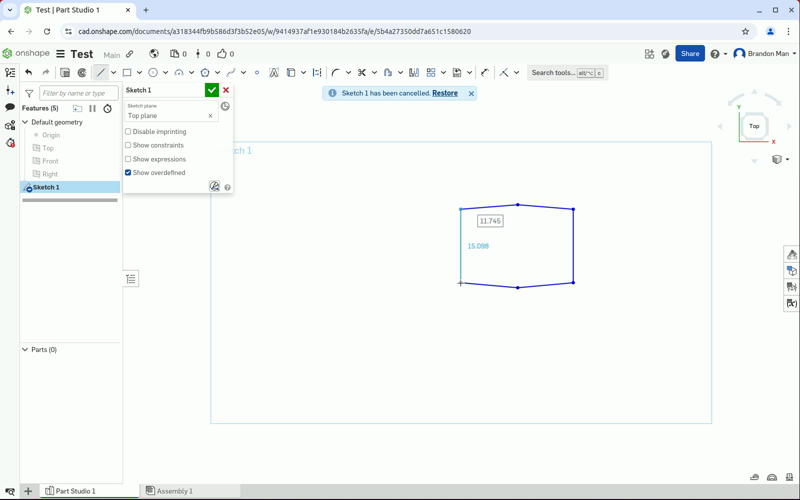
key(esc)
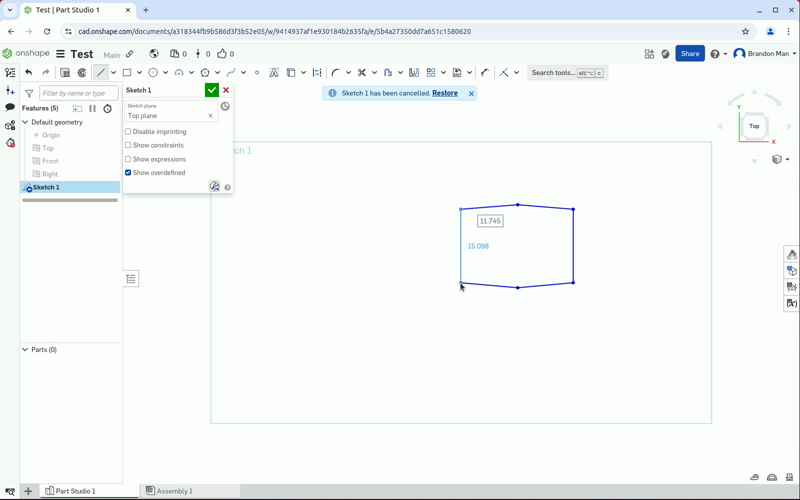
mouse_move(515, 256)
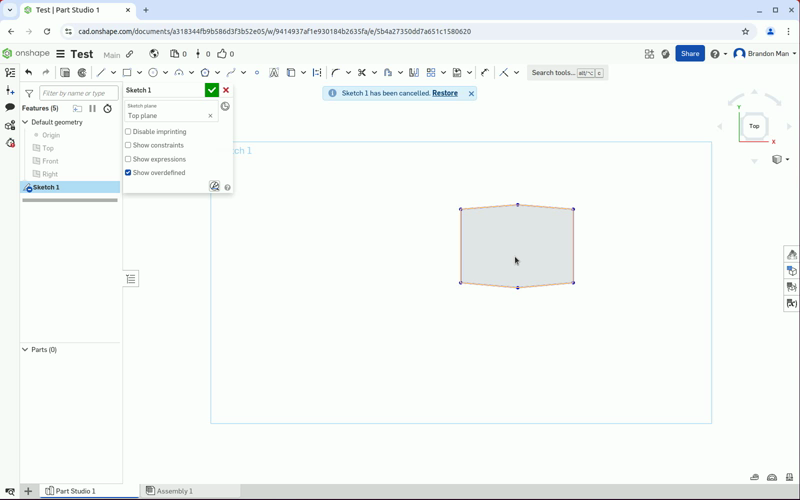
click(515, 256)
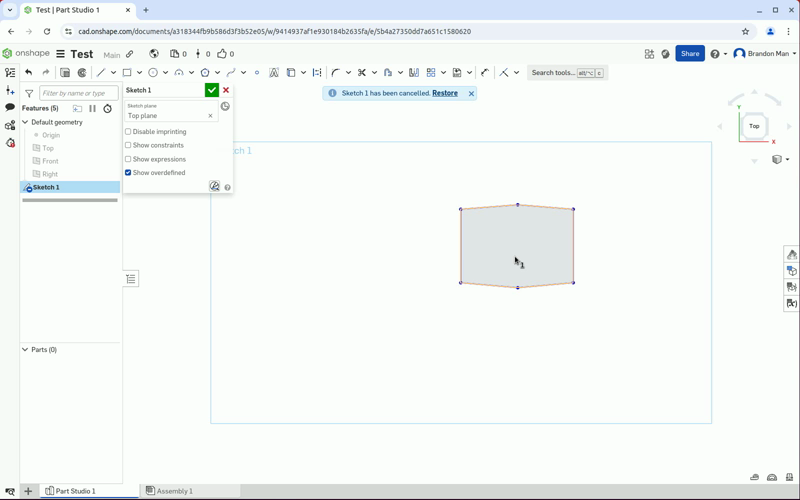
mouse_move(73, 352)
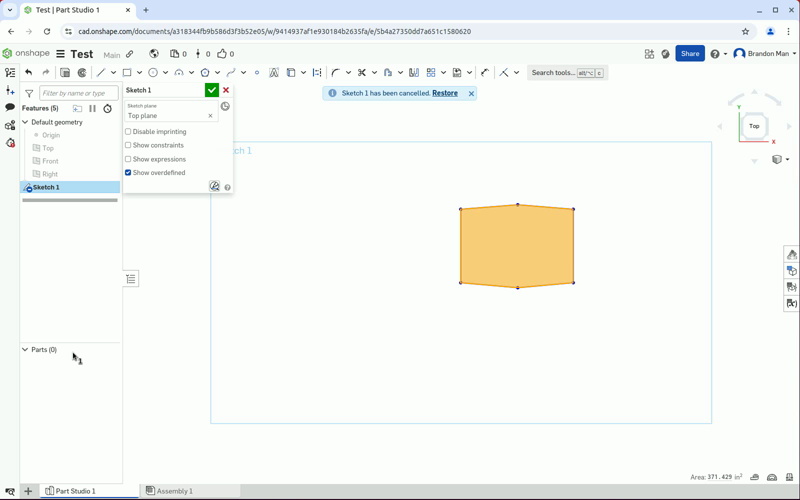
key(shift+y)
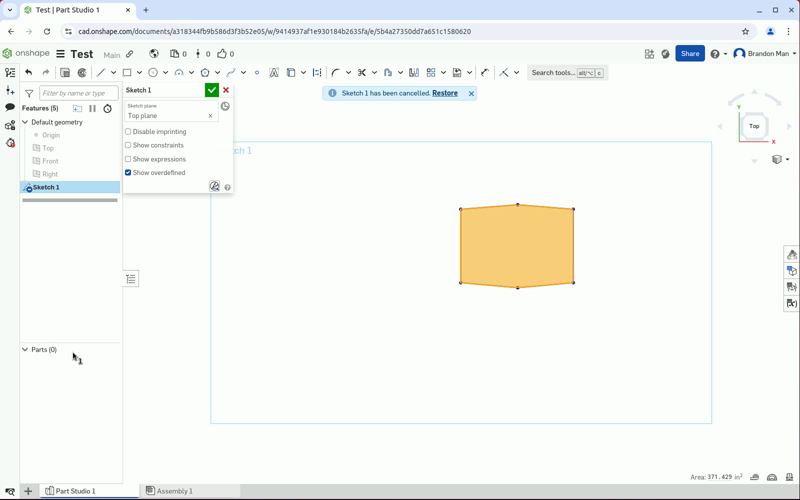
key(shift+e)
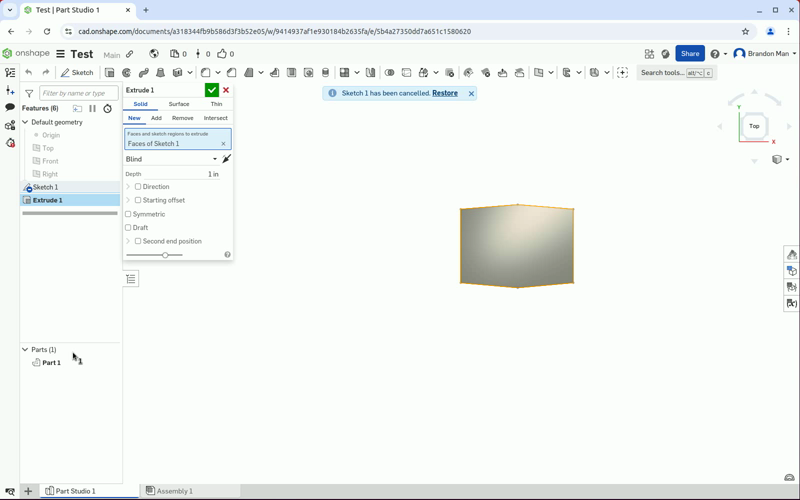
mouse_move(143, 106)
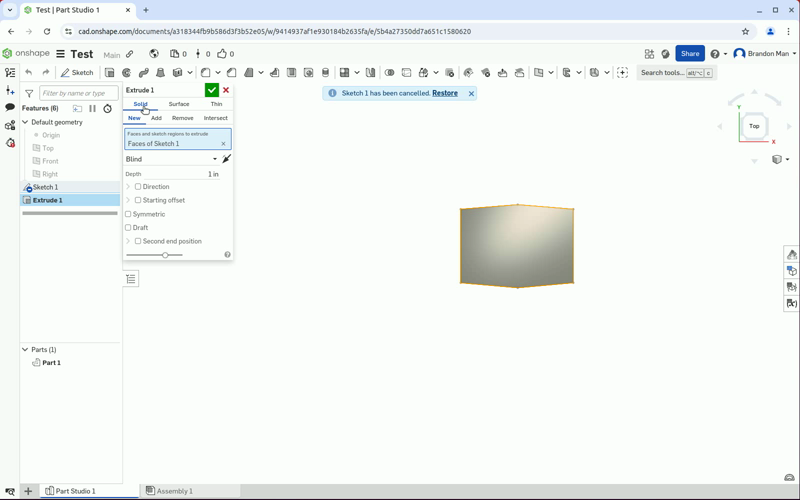
click(143, 106)
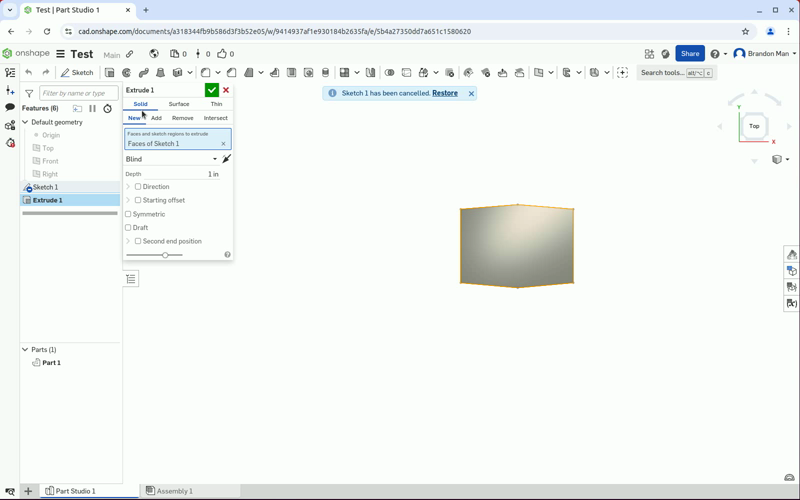
mouse_move(137, 120)
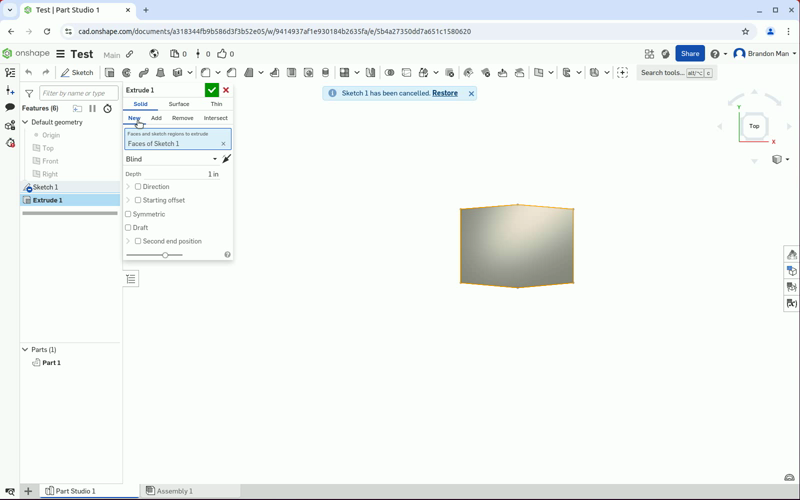
click(137, 120)
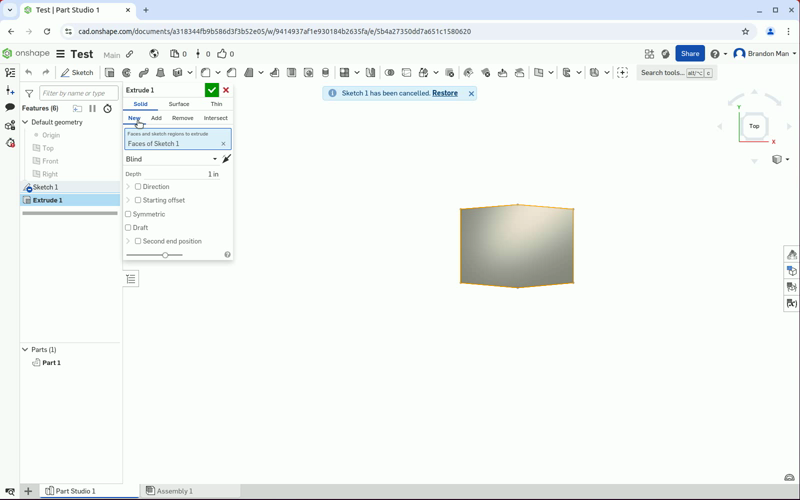
key(tab, 4)
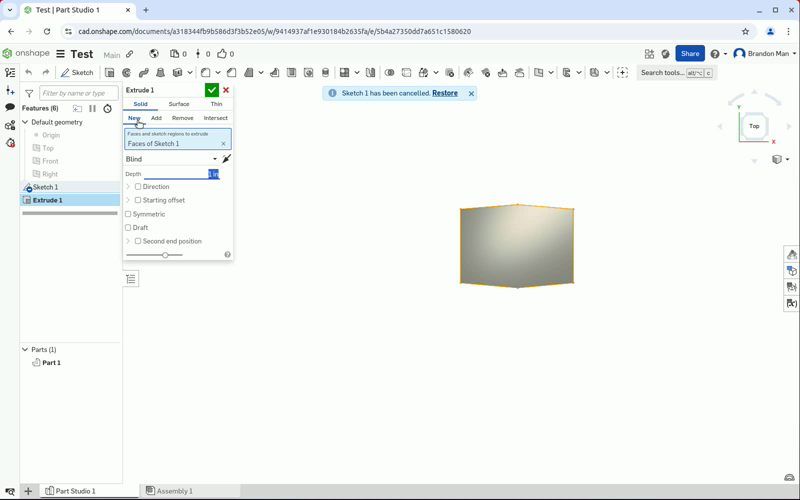
text(1.444)
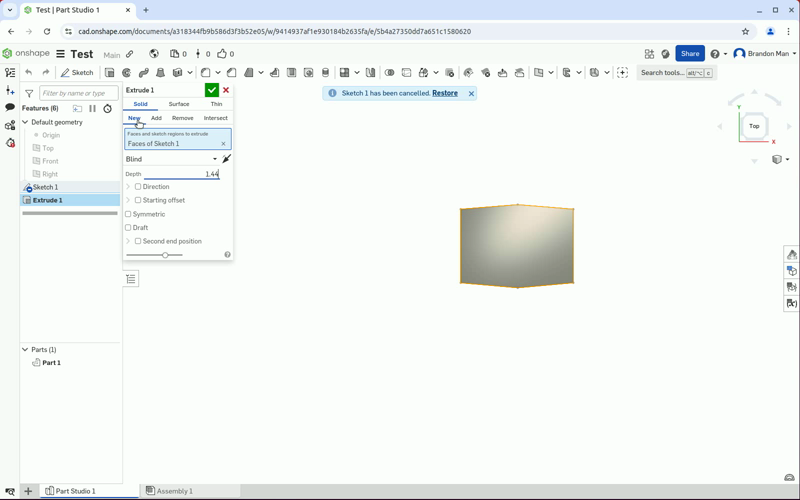
key(enter)
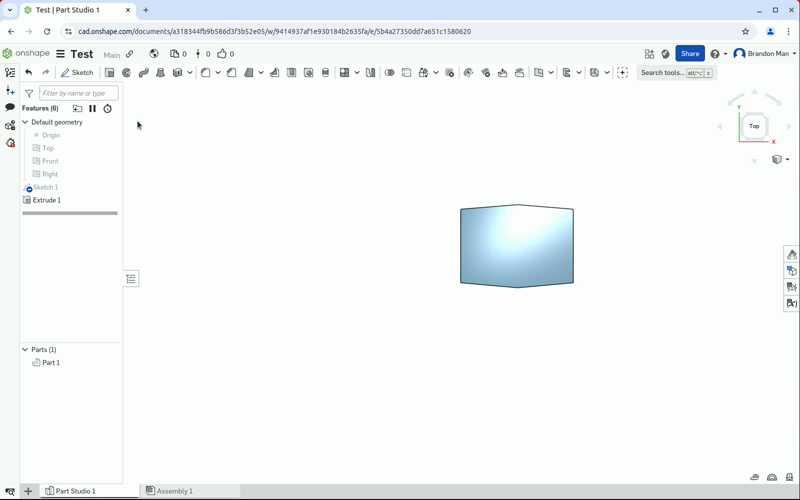
key(shift+h)
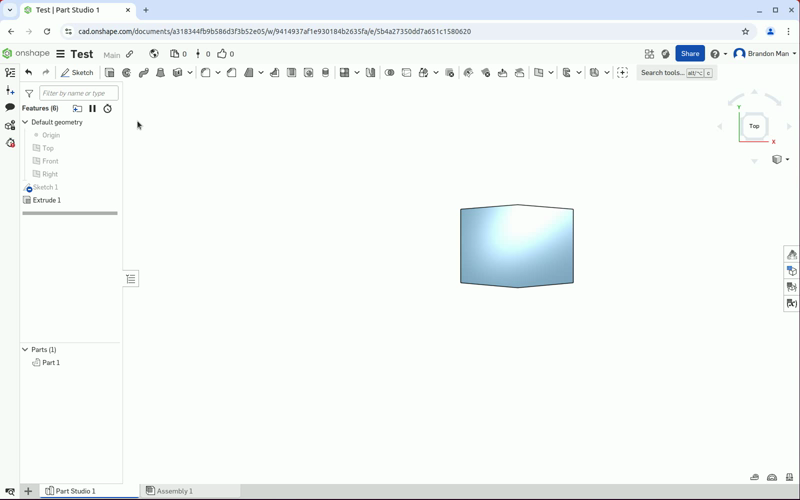
key(shift+h)
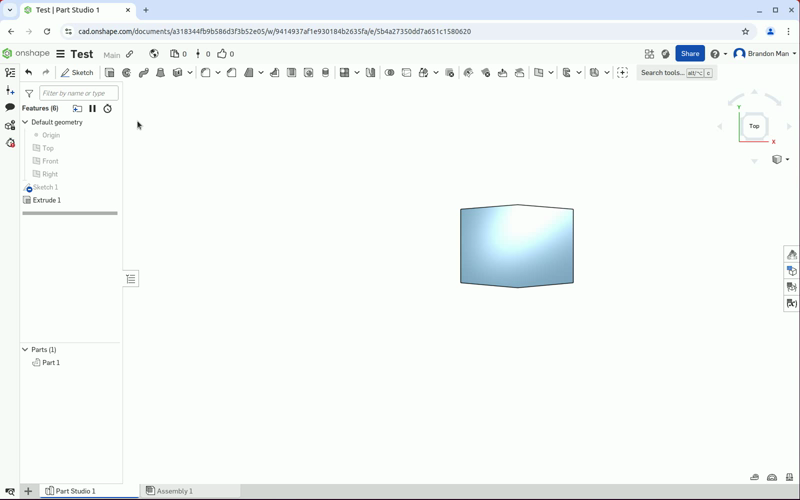
mouse_move(73, 189)
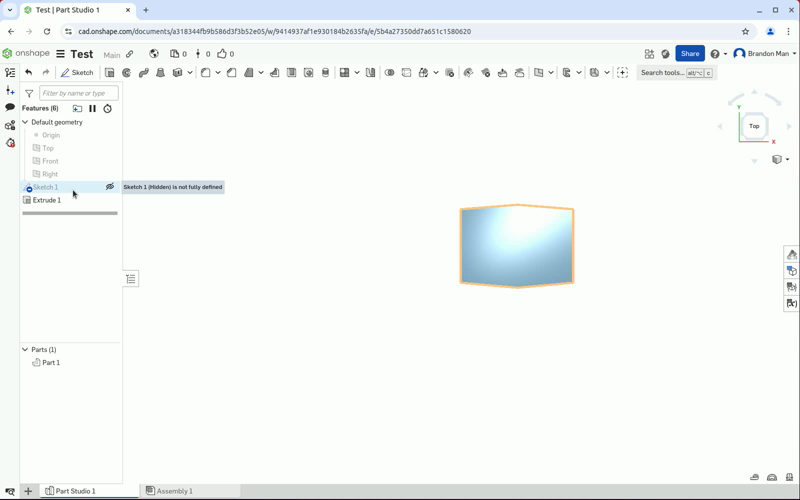
click(73, 189)
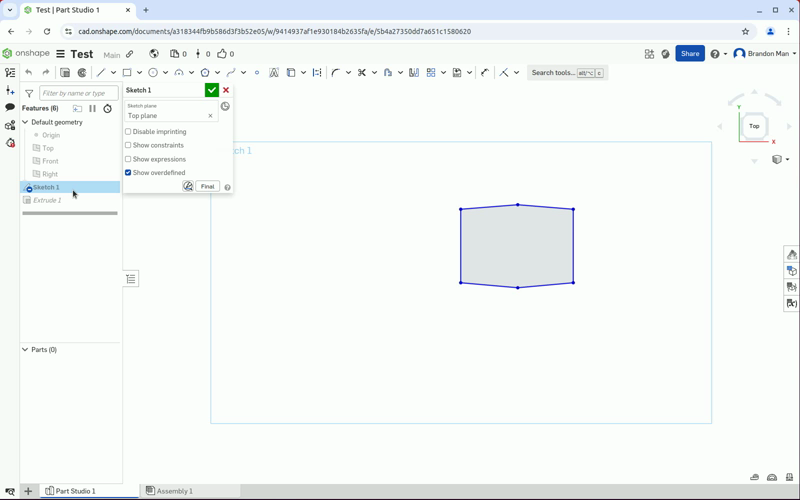
mouse_move(229, 92)
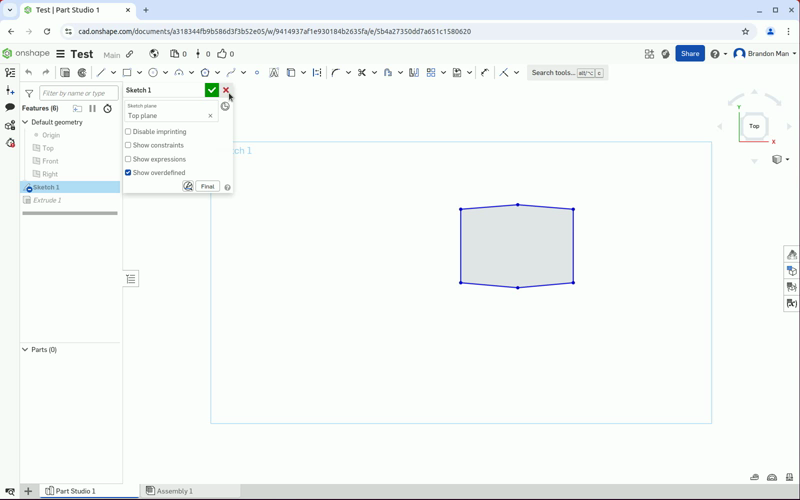
click(229, 92)
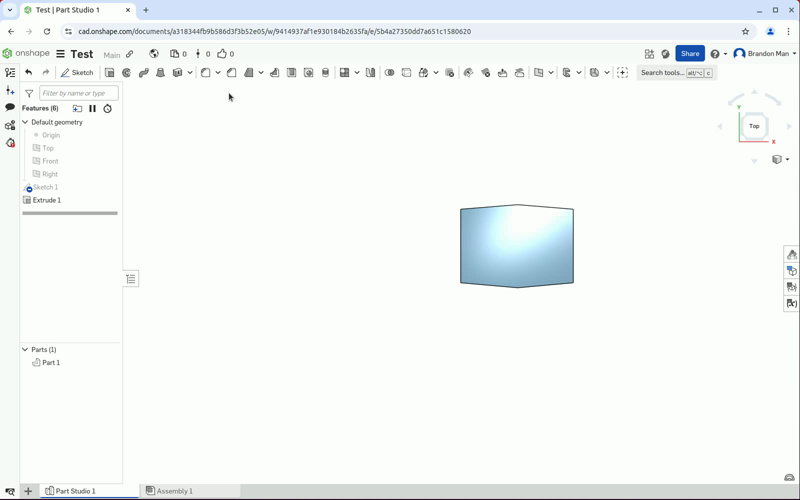
mouse_move(541, 75)
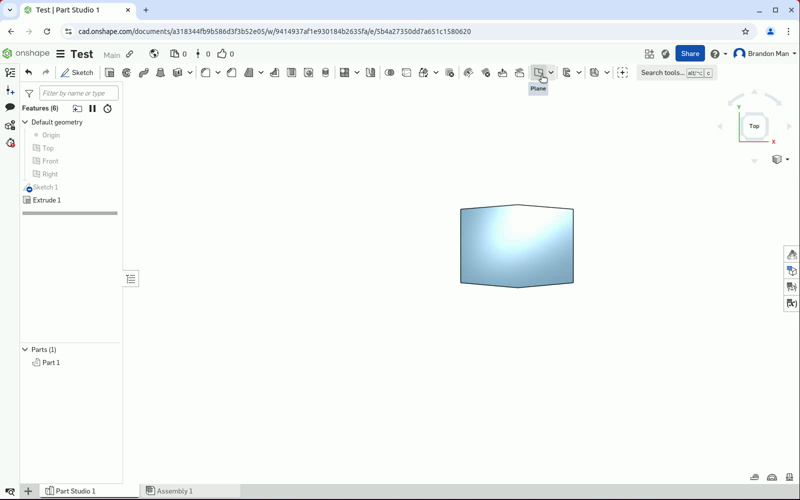
click(541, 75)
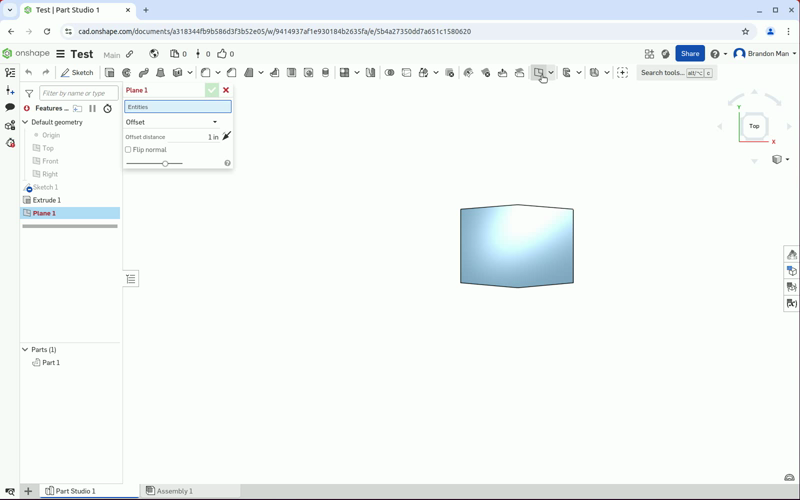
mouse_move(73, 150)
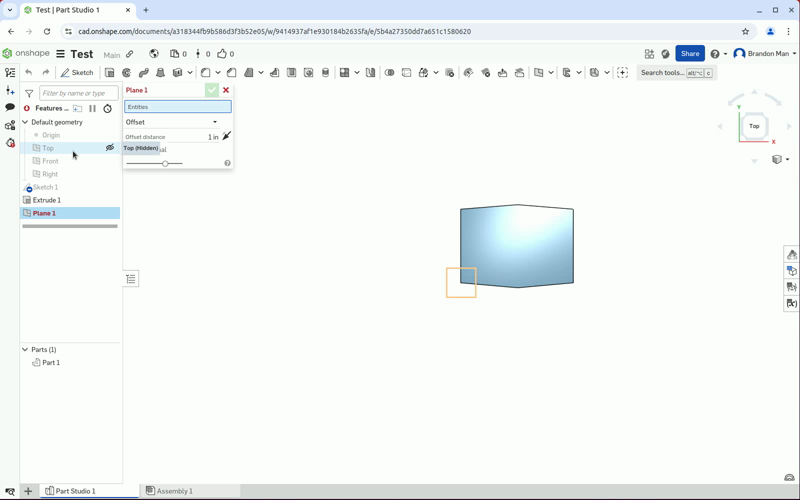
click(73, 150)
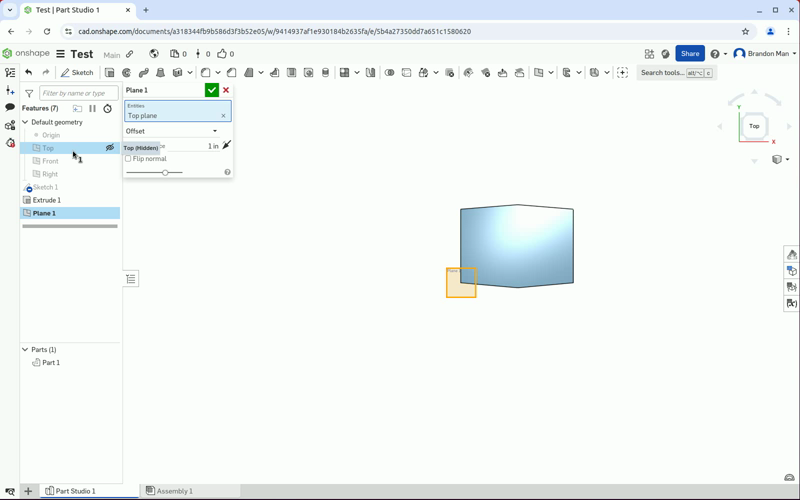
key(tab, 2)
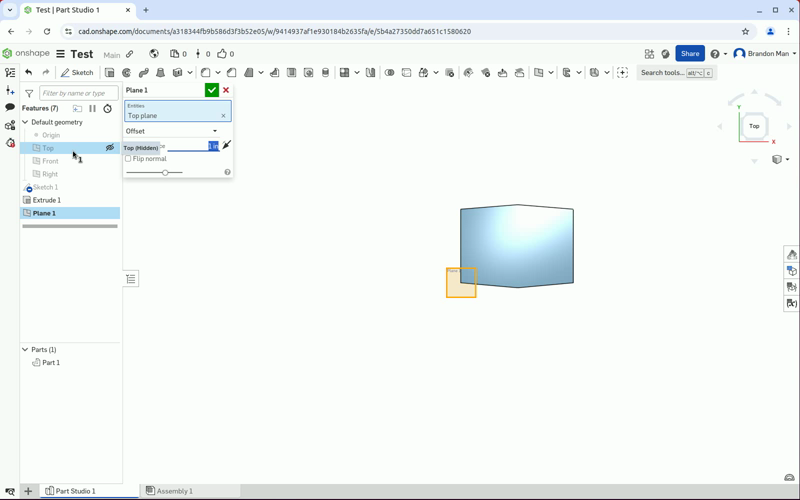
text(1.448)
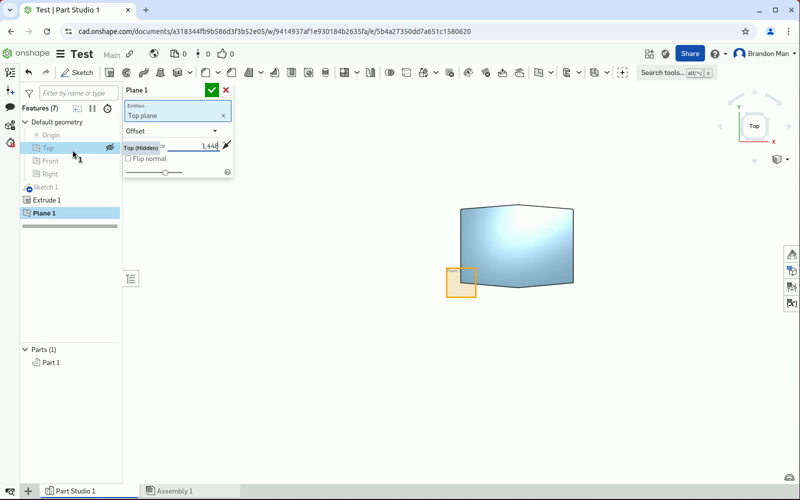
key(enter, 2)
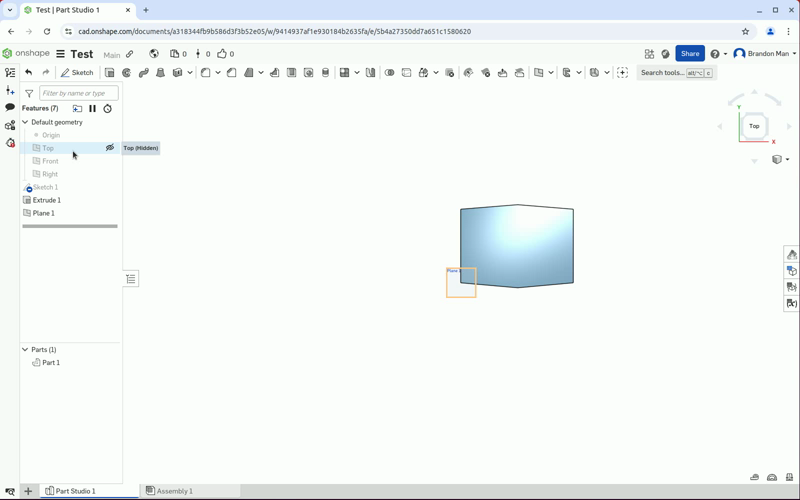
key(shift+s)
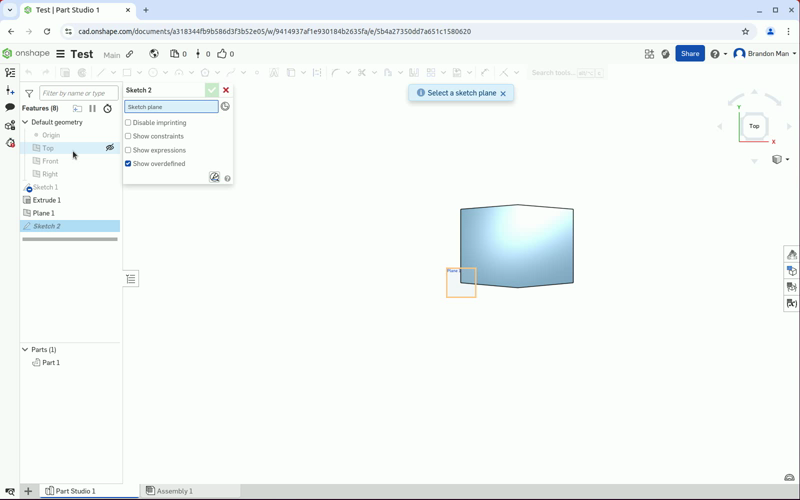
mouse_move(73, 215)
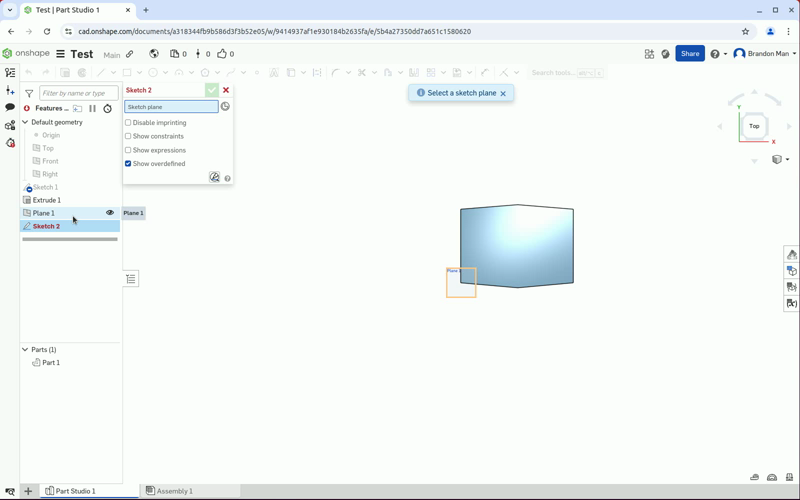
click(73, 215)
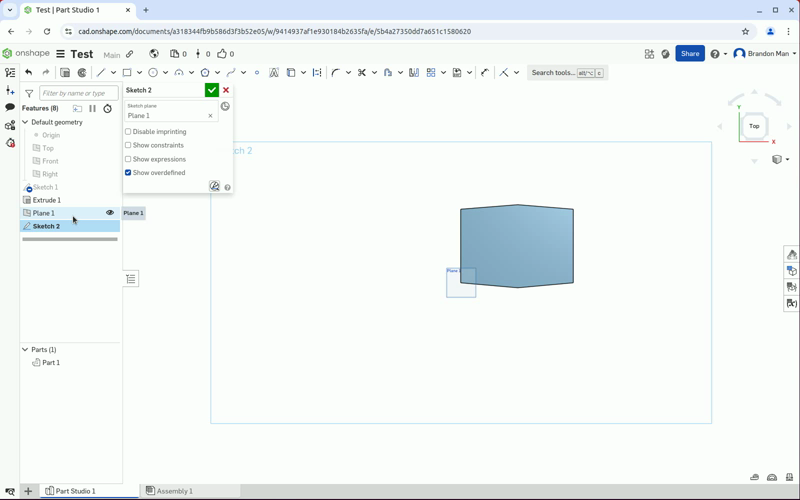
mouse_move(73, 352)
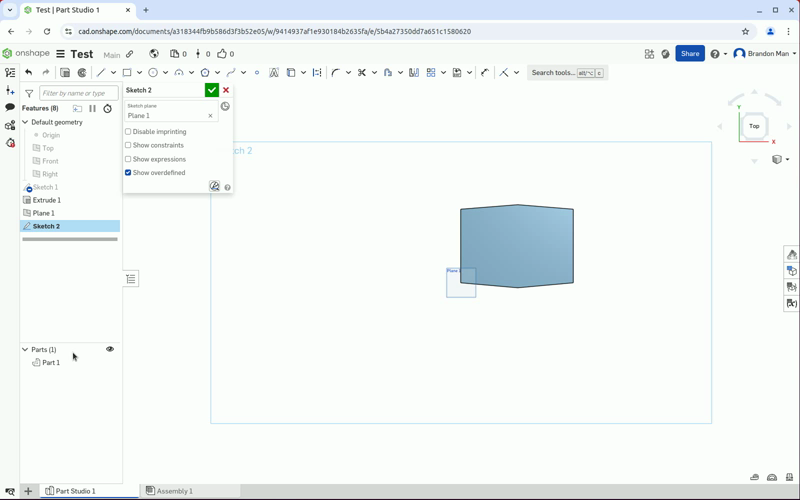
key(y)
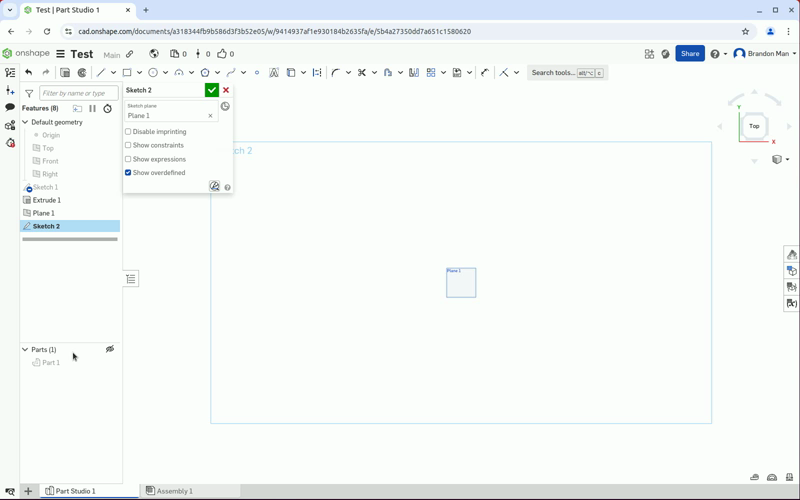
key(l)
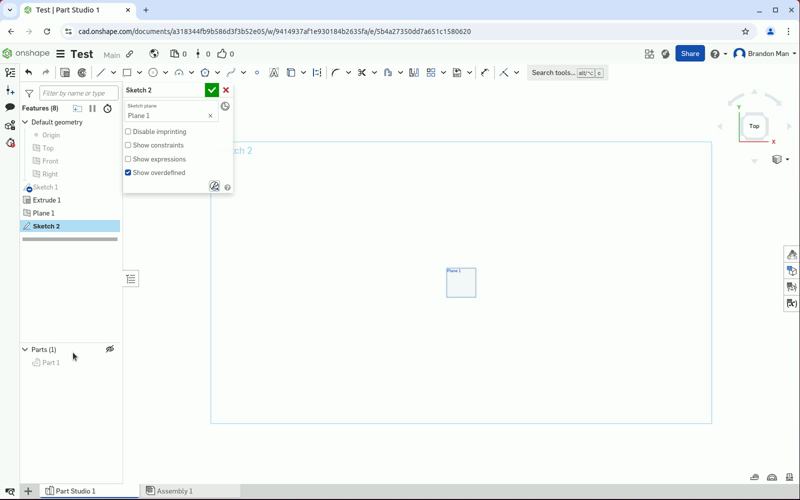
key_down(shift)
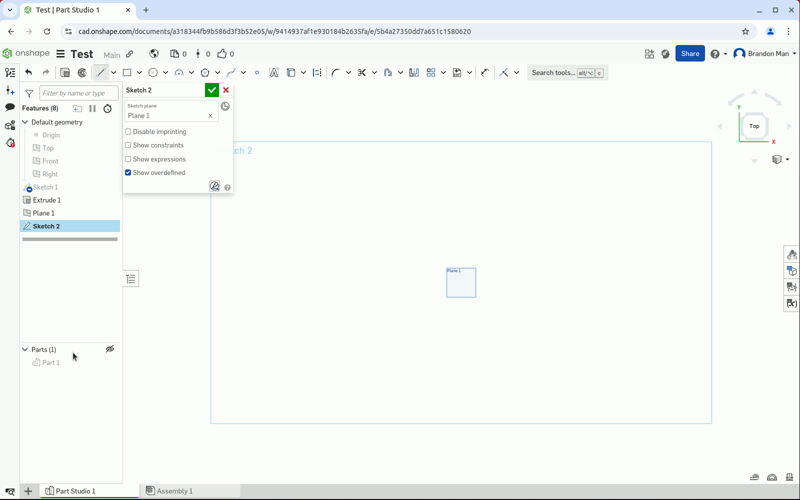
mouse_move(507, 268)
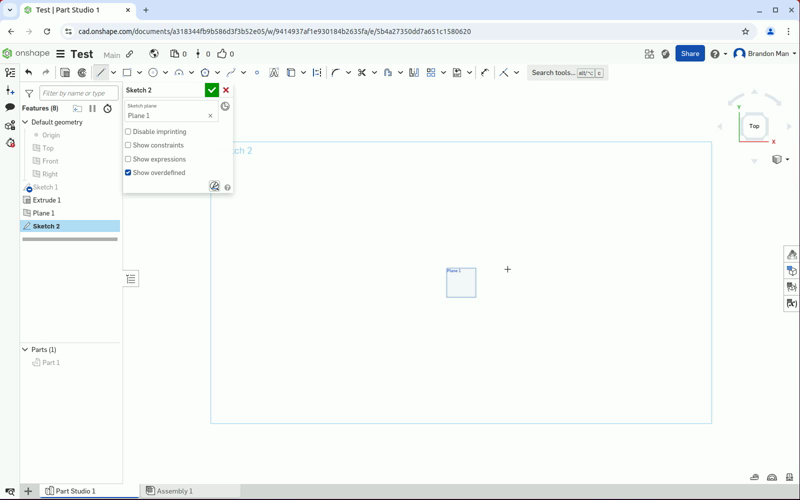
click(507, 268)
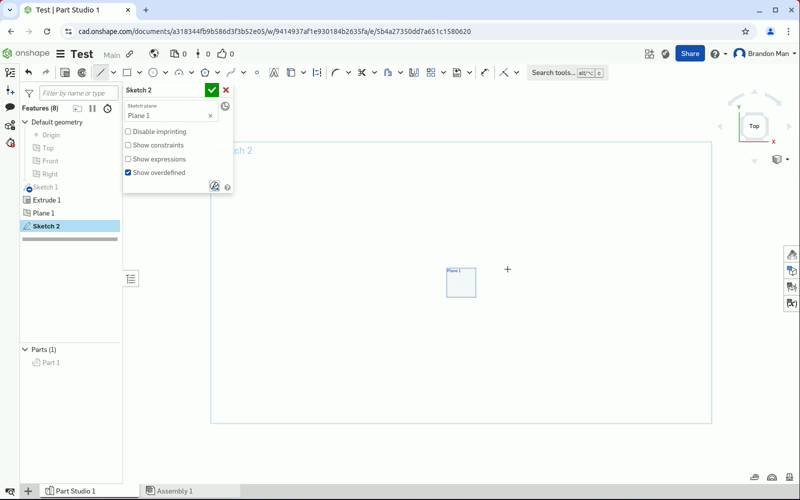
key_up(shift)
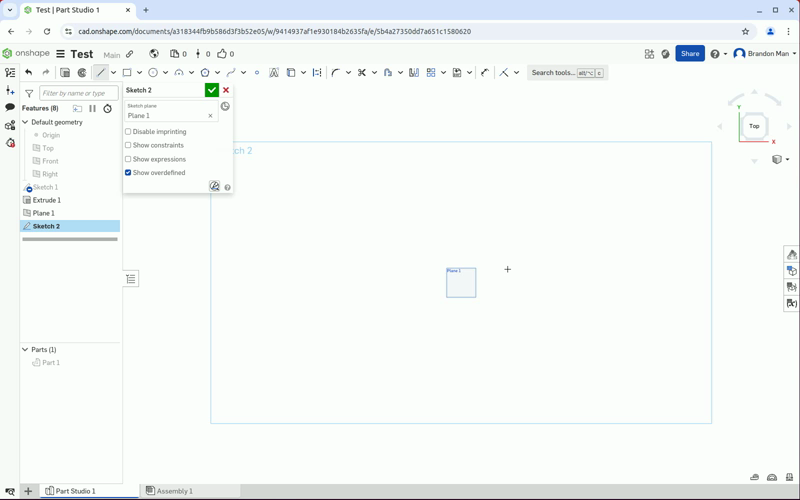
key_down(shift)
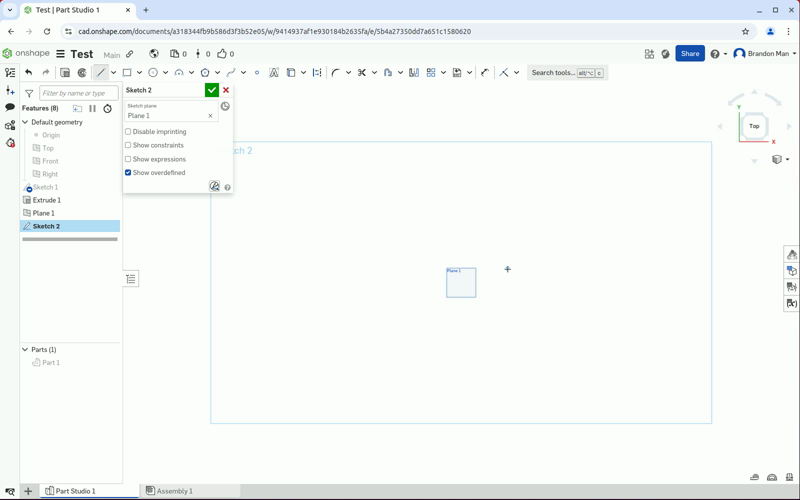
mouse_move(537, 268)
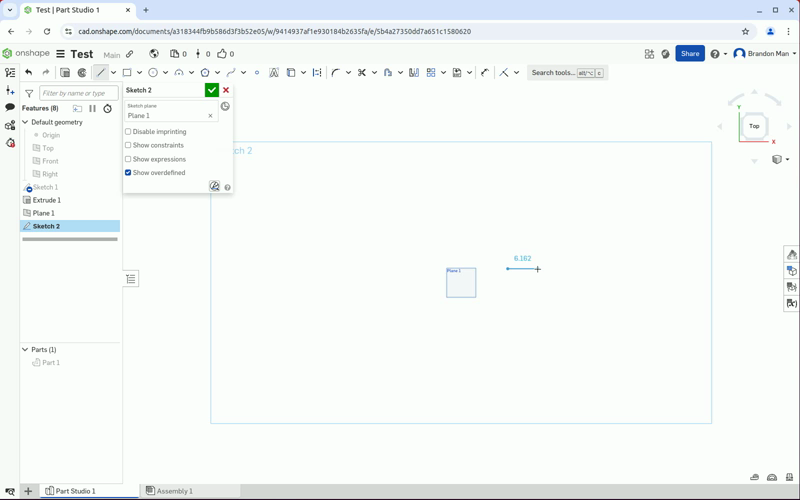
mouse_move(513, 268)
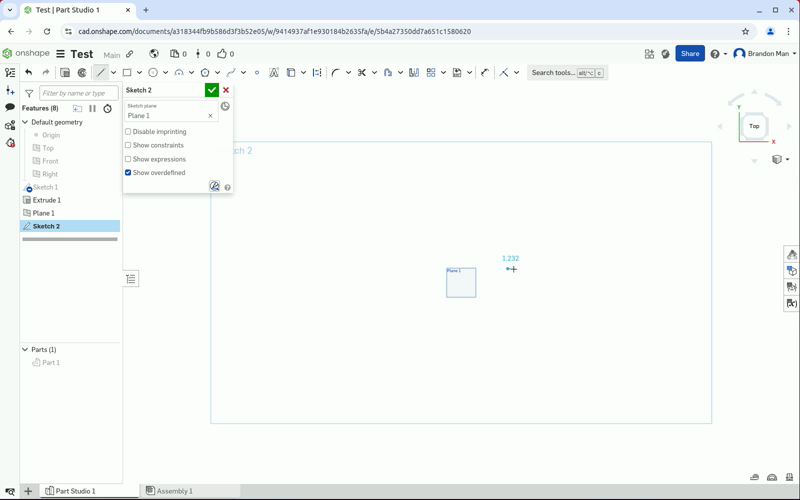
scroll(6)
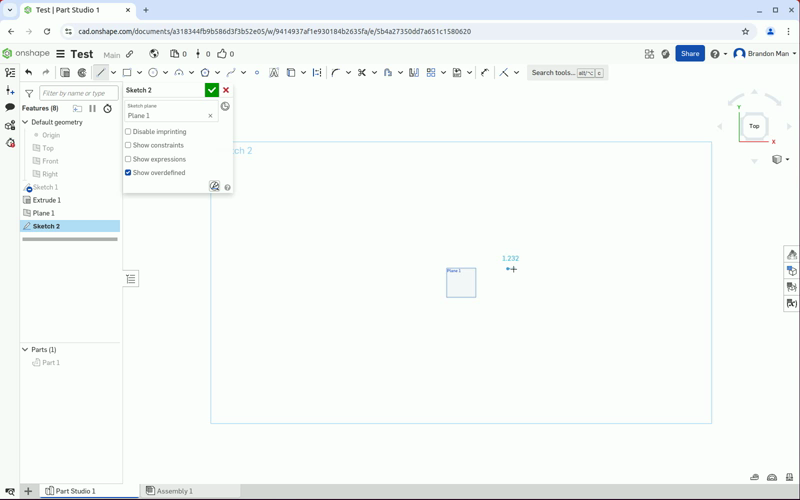
scroll(6)
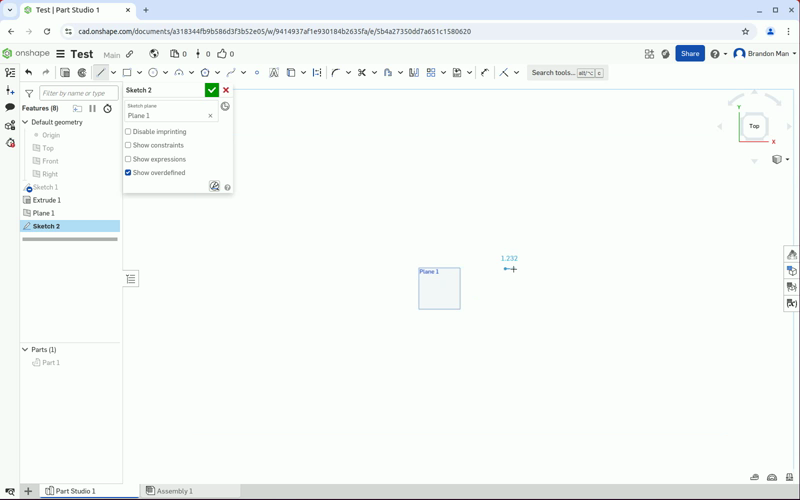
scroll(6)
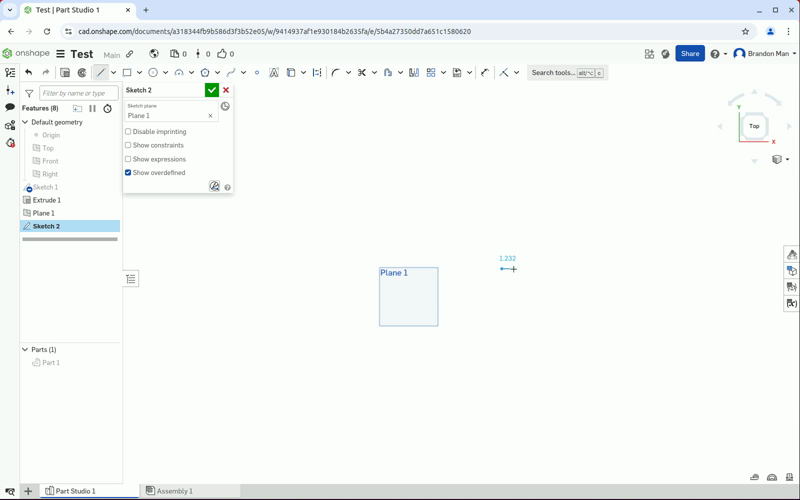
scroll(6)
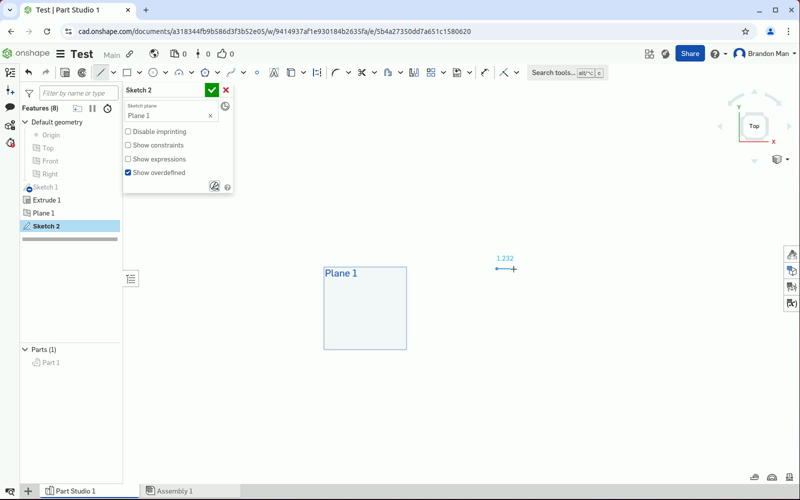
scroll(6)
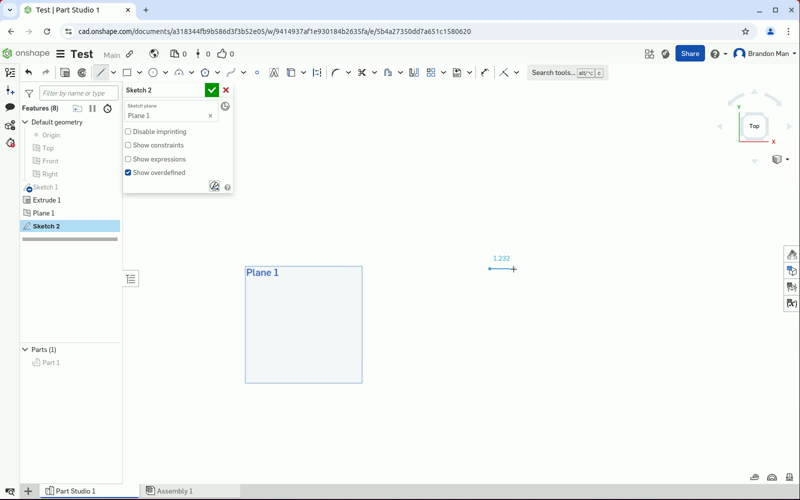
scroll(6)
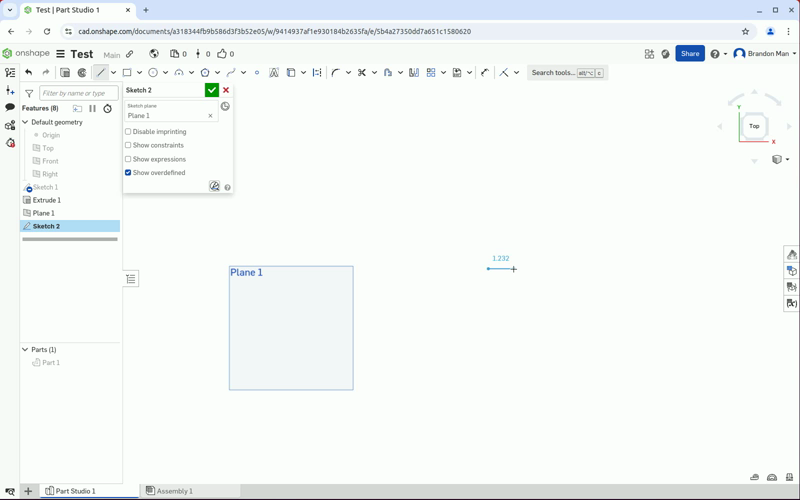
scroll(6)
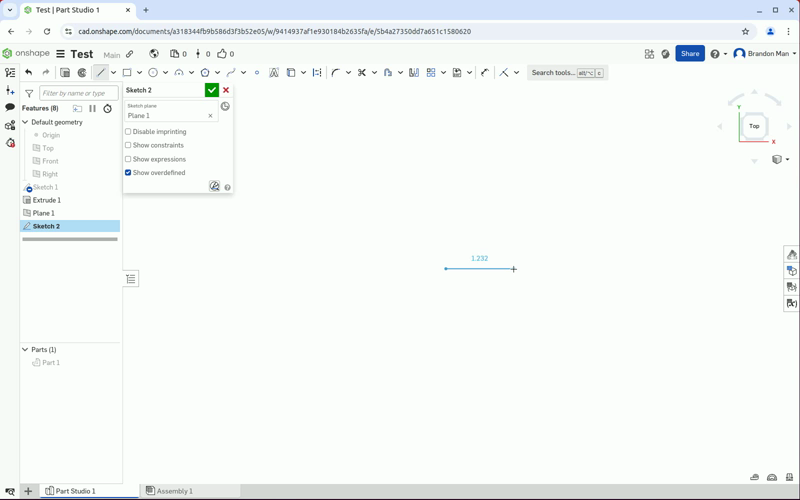
click(513, 268)
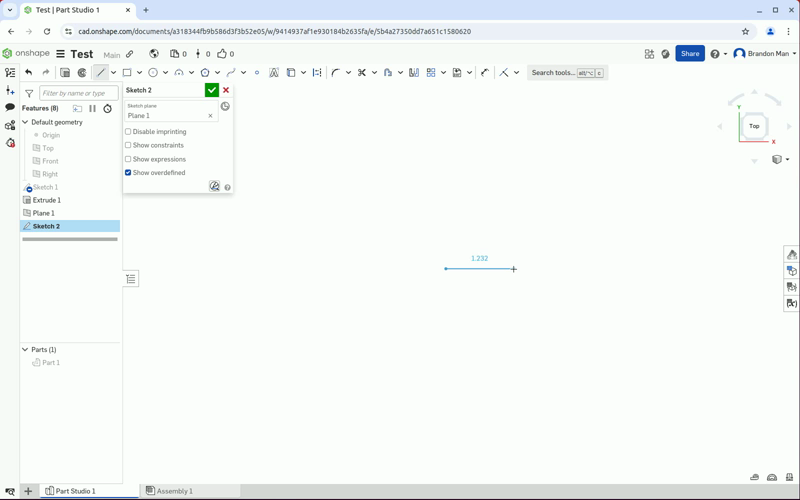
scroll(-6)
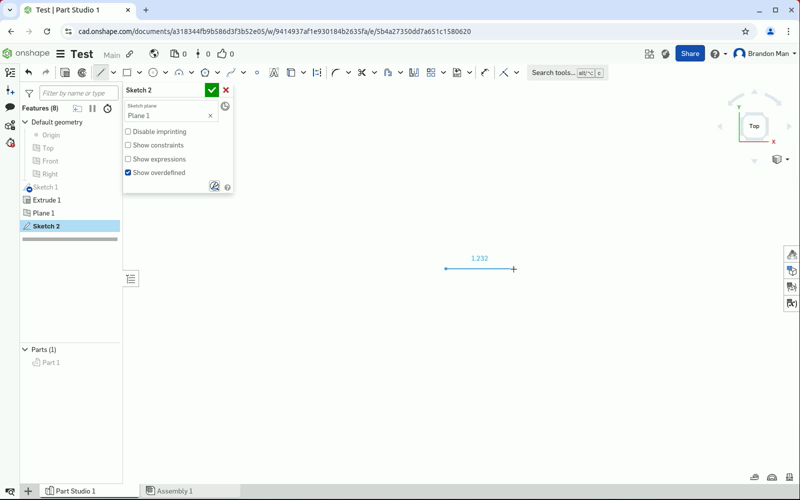
scroll(-6)
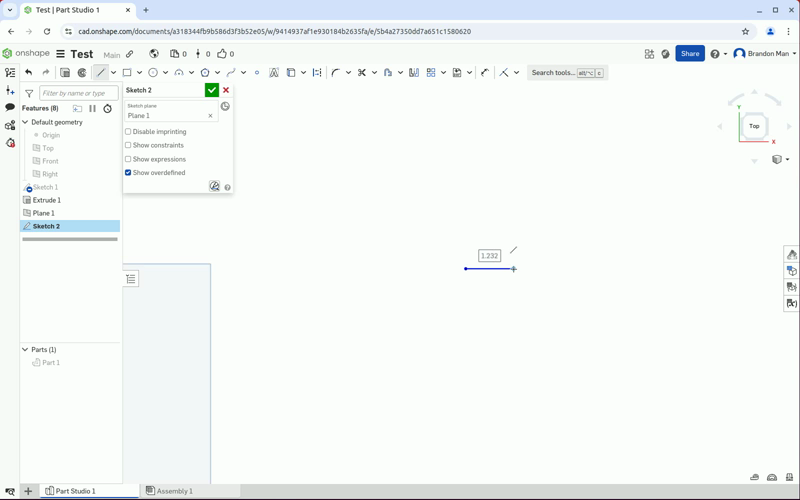
scroll(-6)
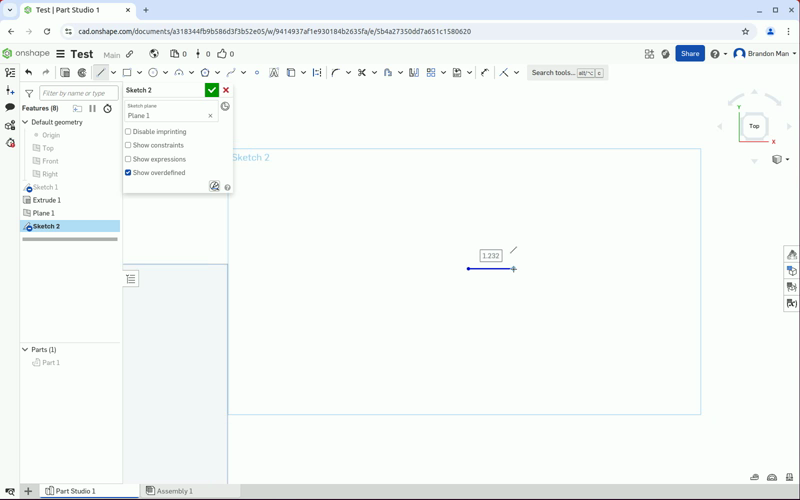
scroll(-6)
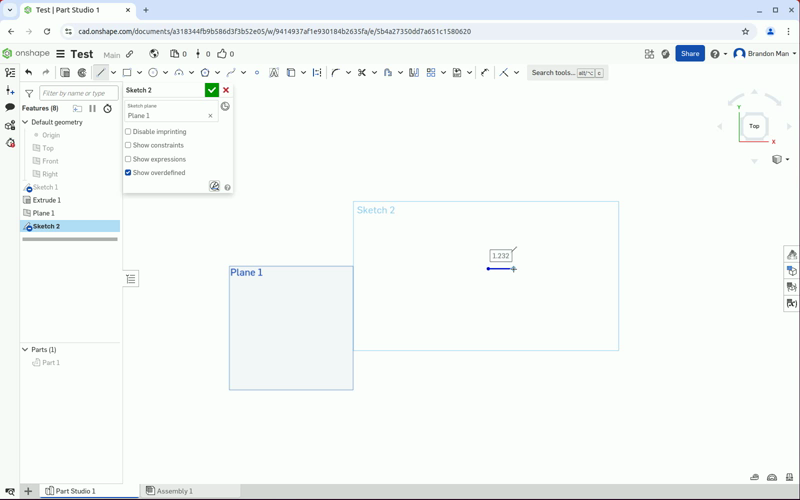
scroll(-6)
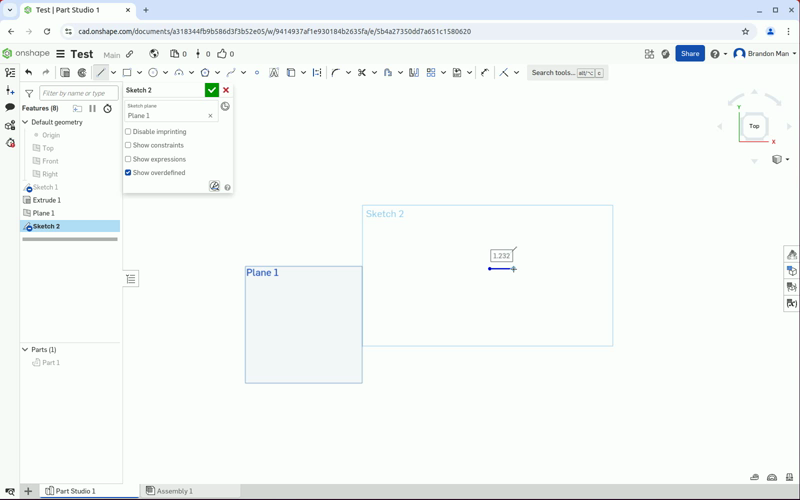
scroll(-6)
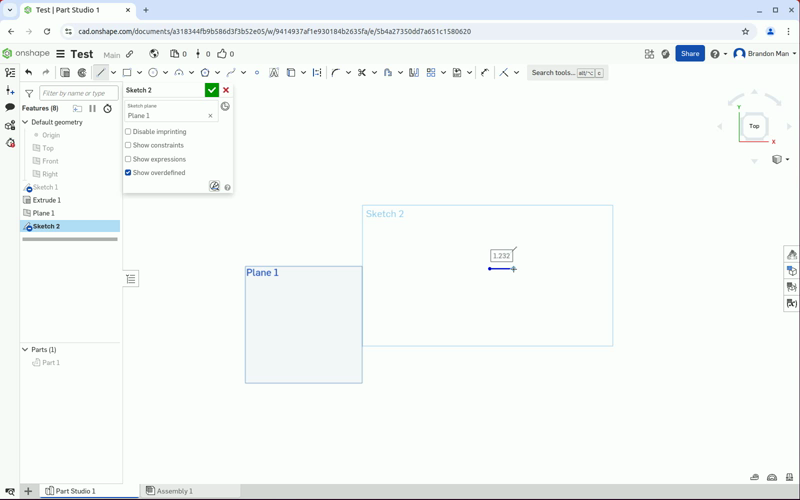
scroll(-6)
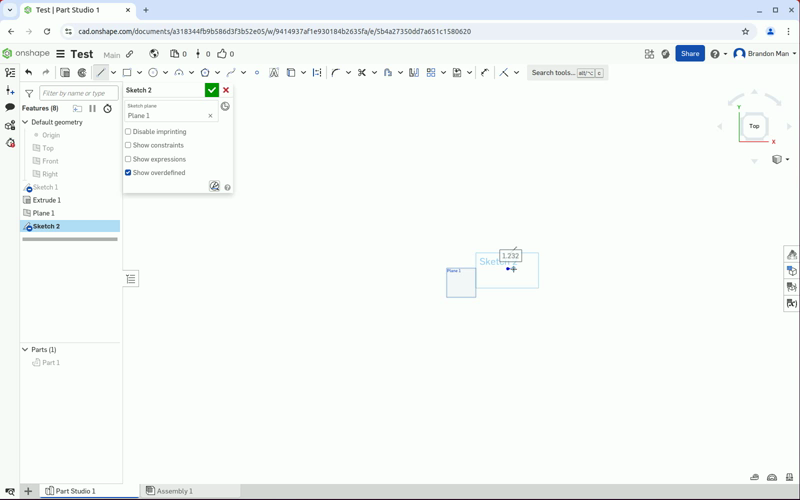
key_up(shift)
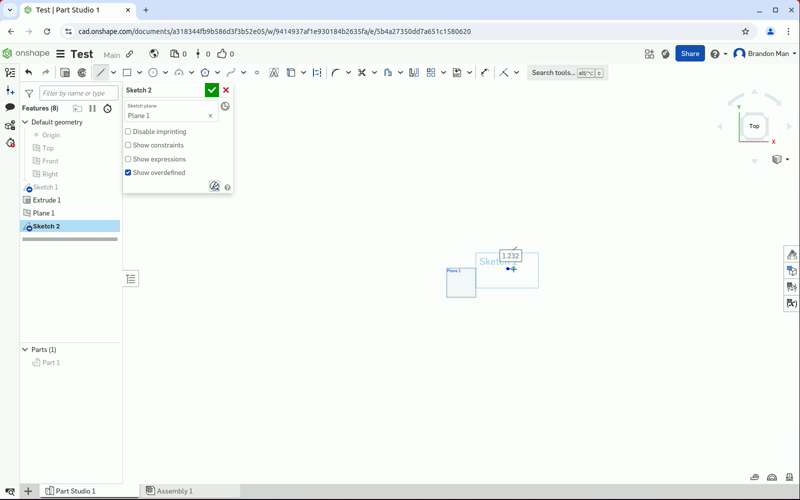
key_down(shift)
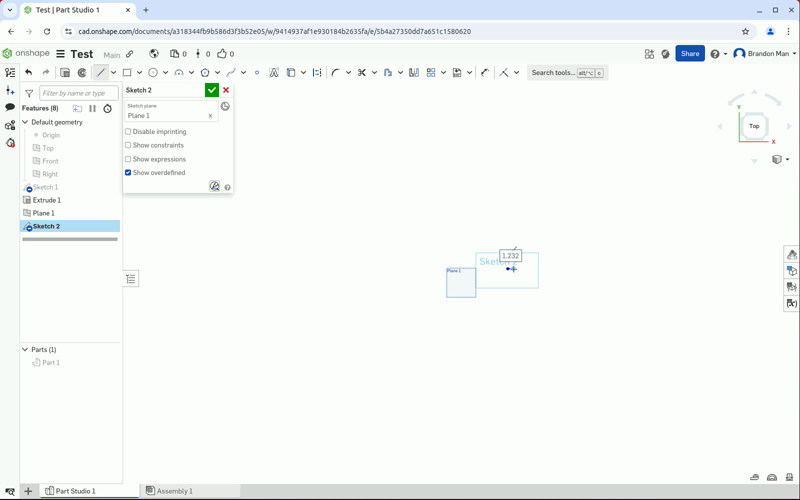
mouse_move(543, 268)
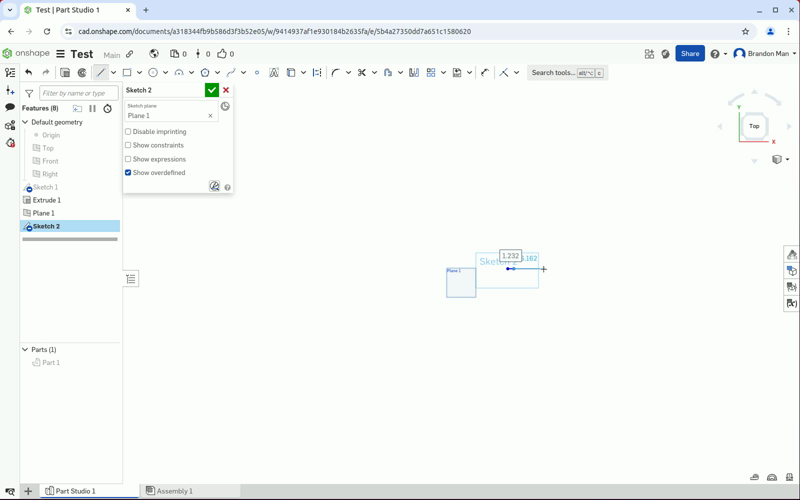
mouse_move(513, 224)
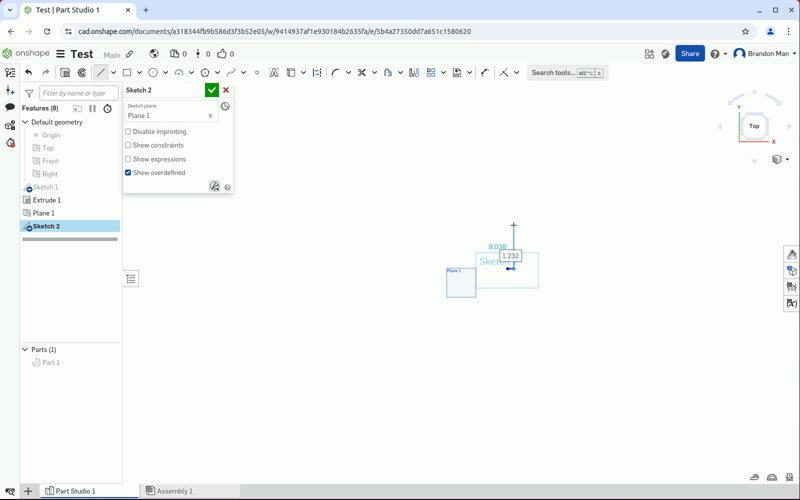
click(513, 224)
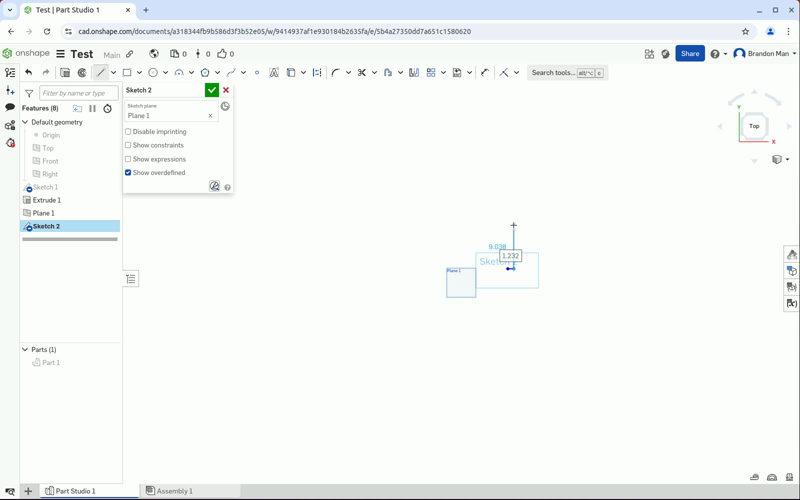
key_up(shift)
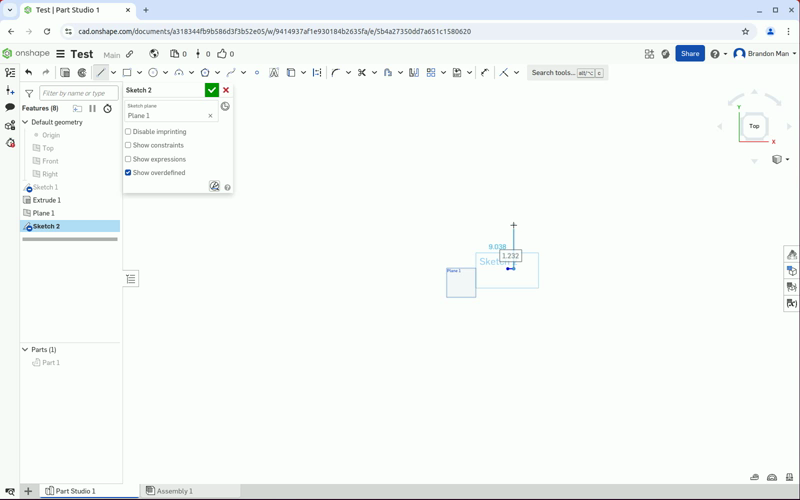
key_down(shift)
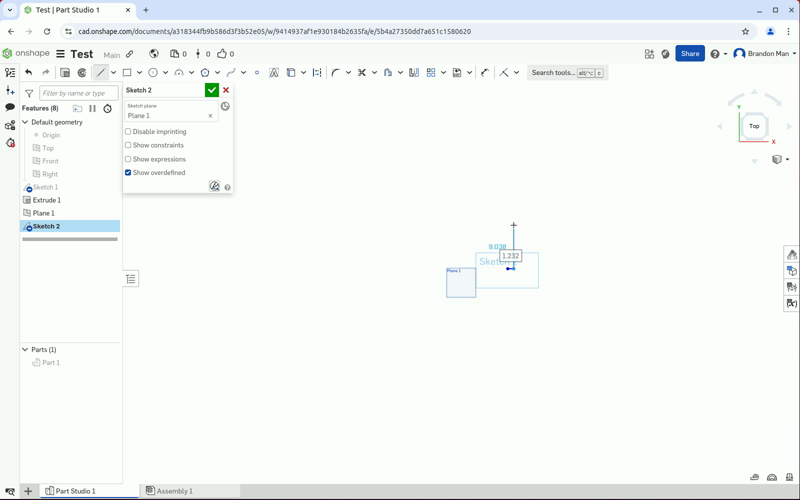
mouse_move(543, 224)
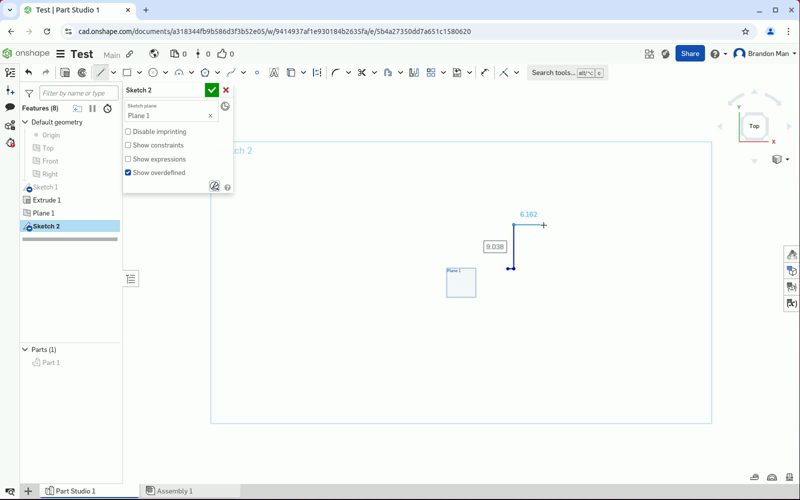
mouse_move(507, 224)
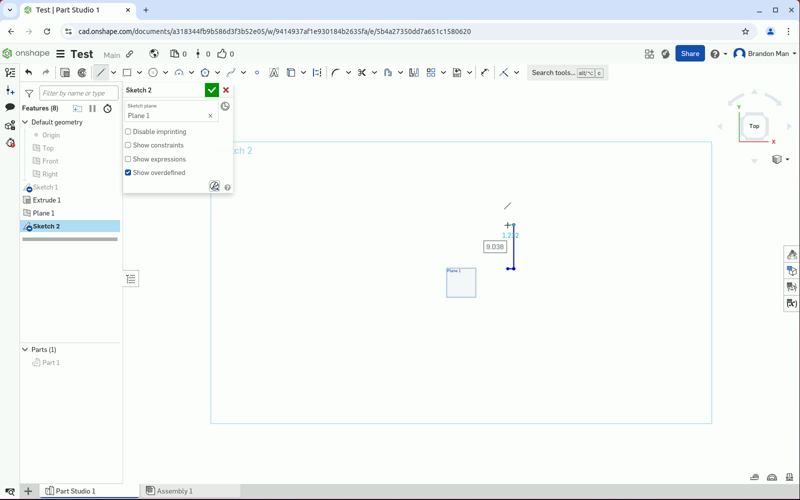
scroll(6)
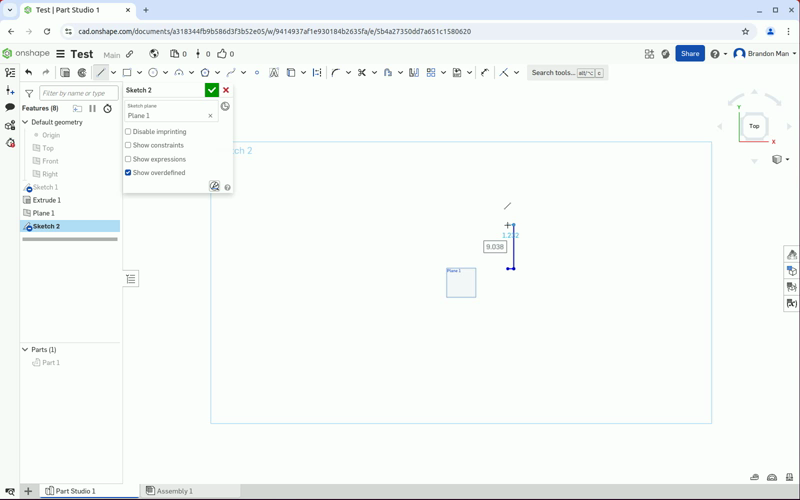
scroll(6)
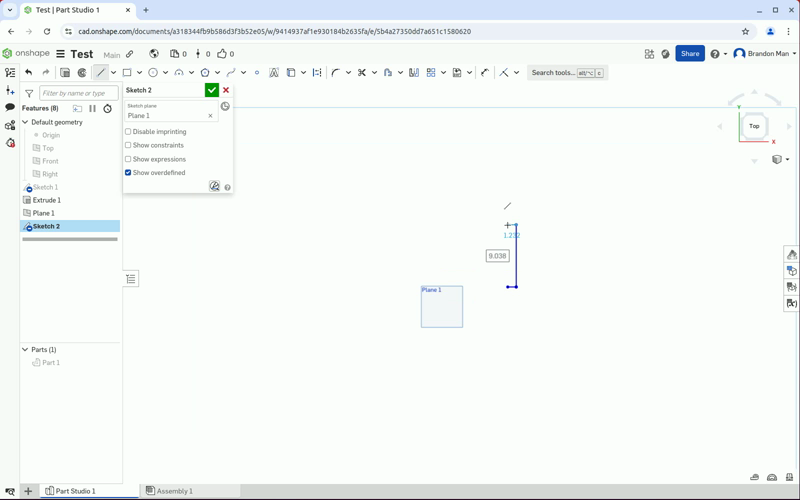
scroll(6)
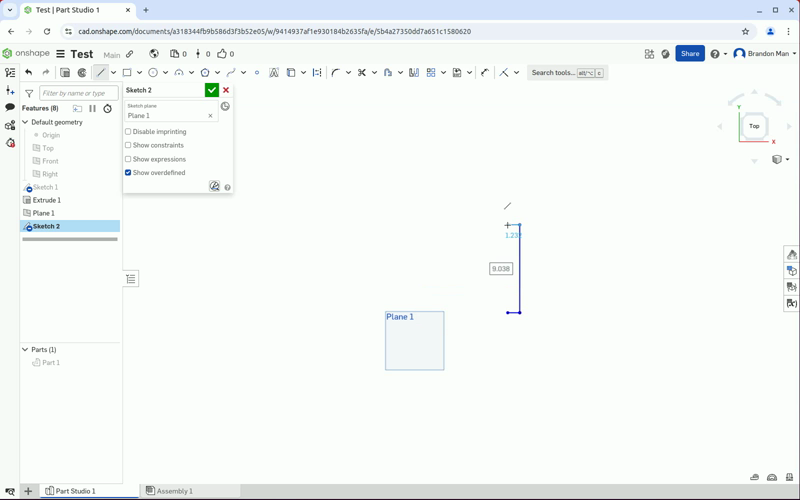
scroll(6)
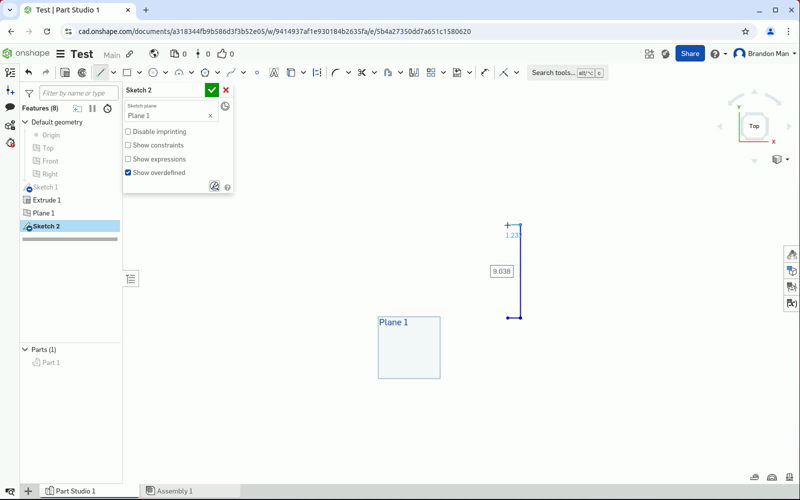
scroll(6)
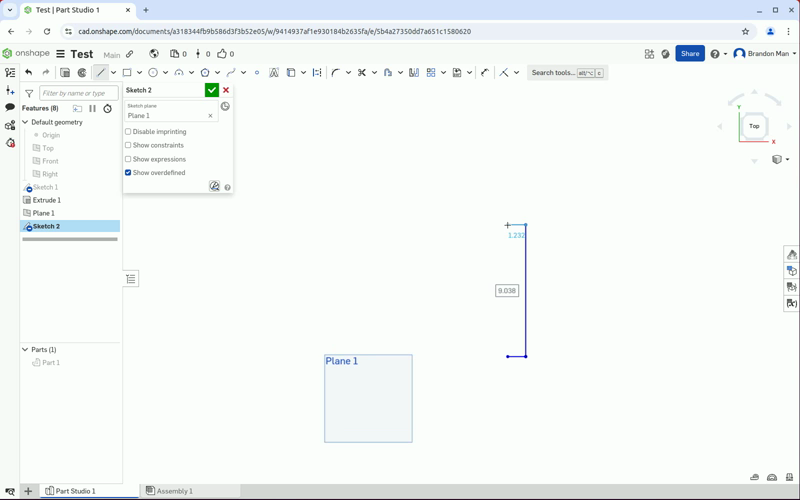
scroll(6)
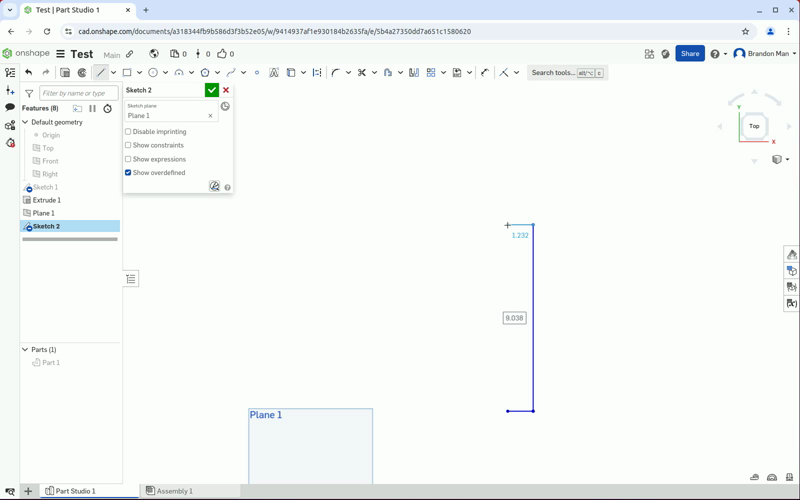
scroll(6)
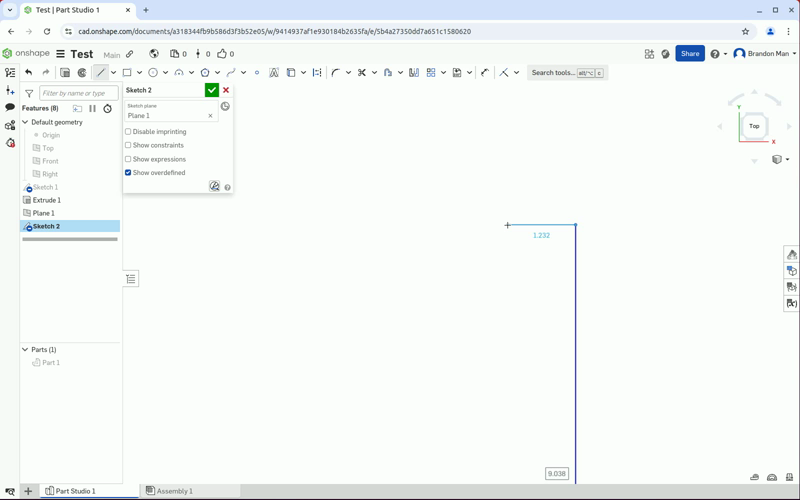
click(507, 224)
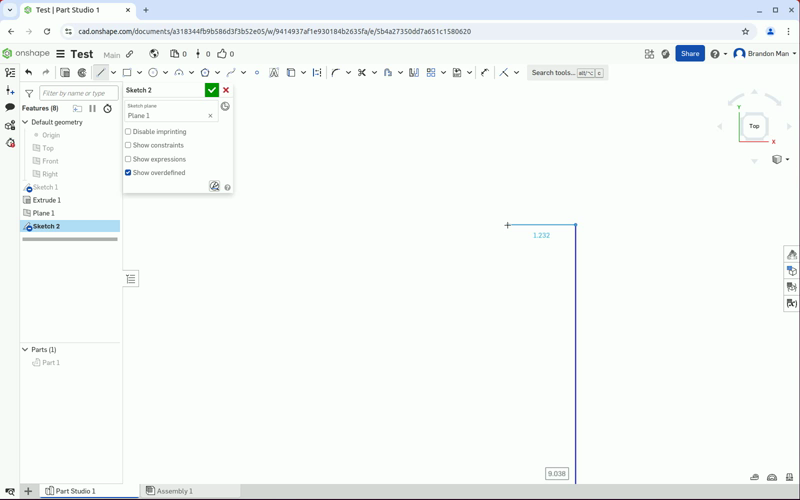
scroll(-6)
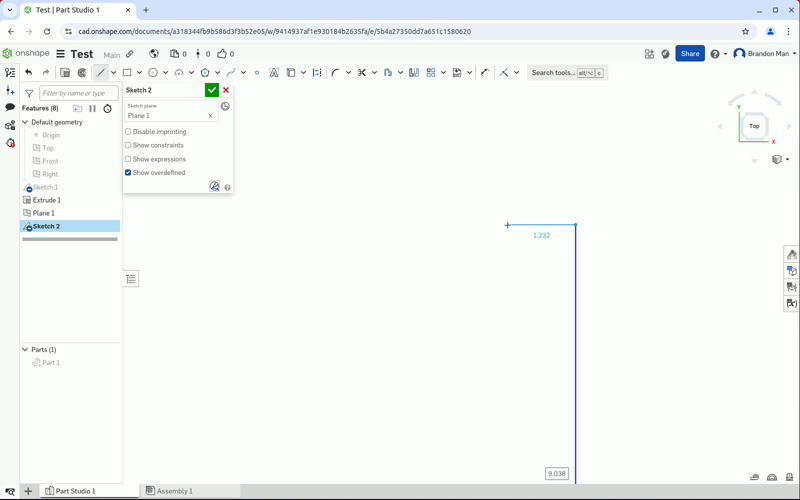
scroll(-6)
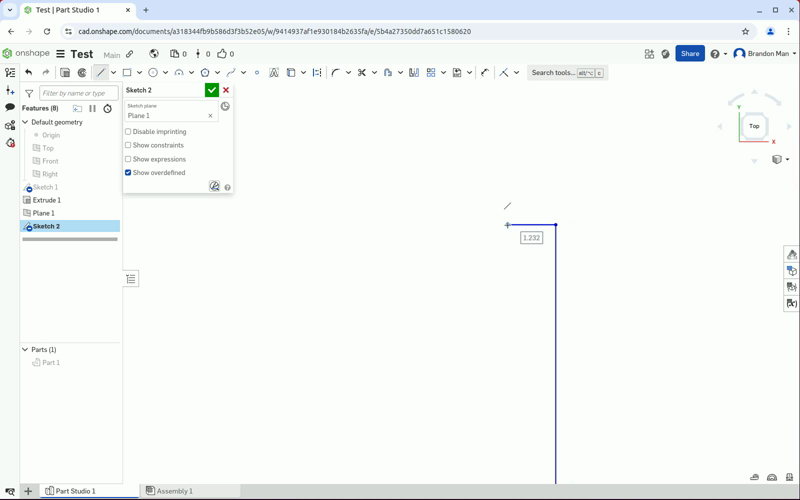
scroll(-6)
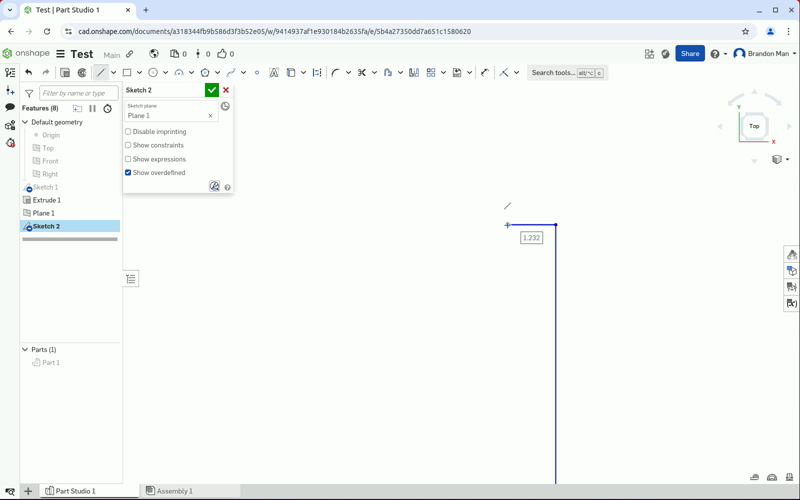
scroll(-6)
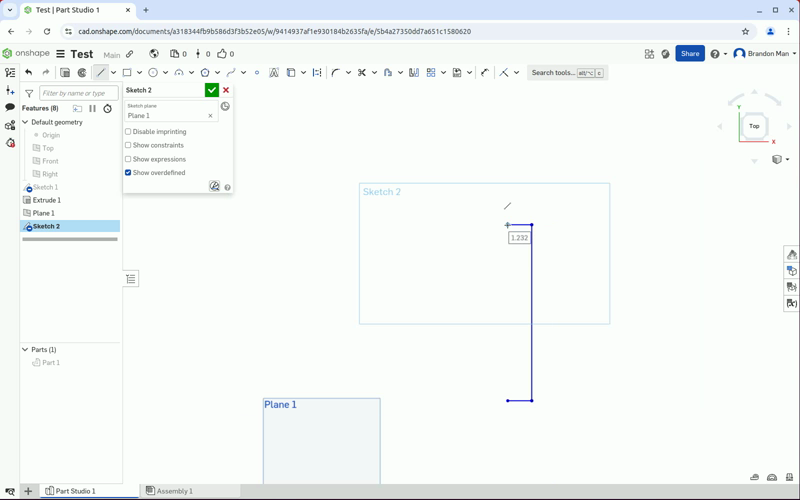
scroll(-6)
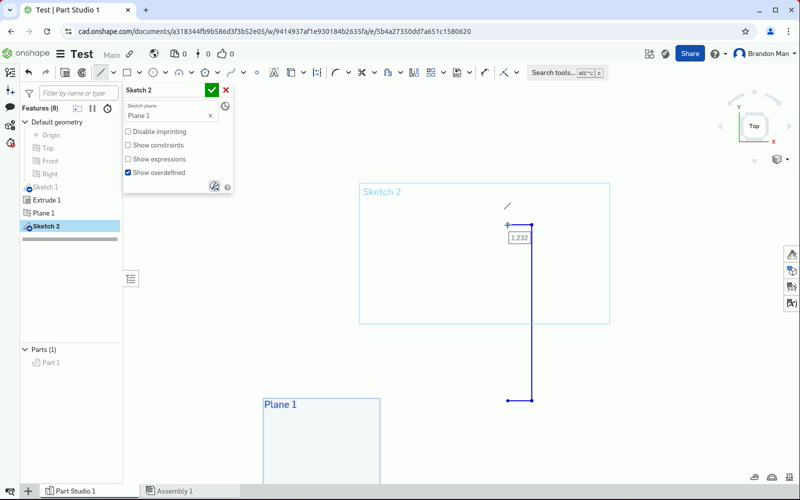
scroll(-6)
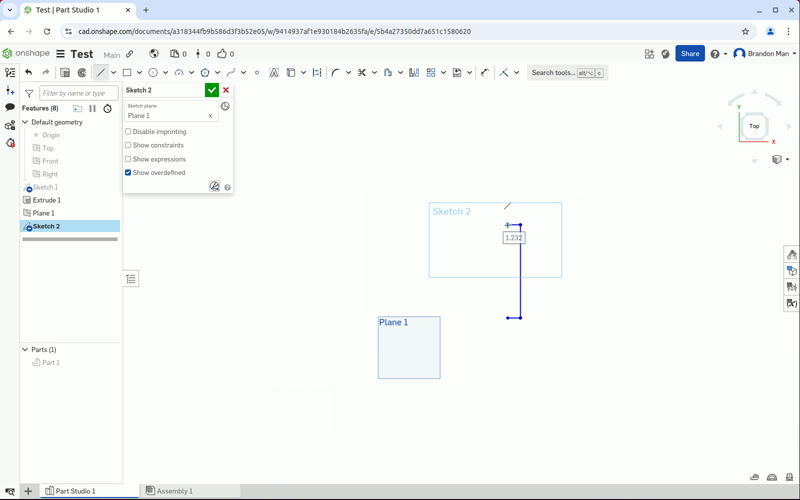
scroll(-6)
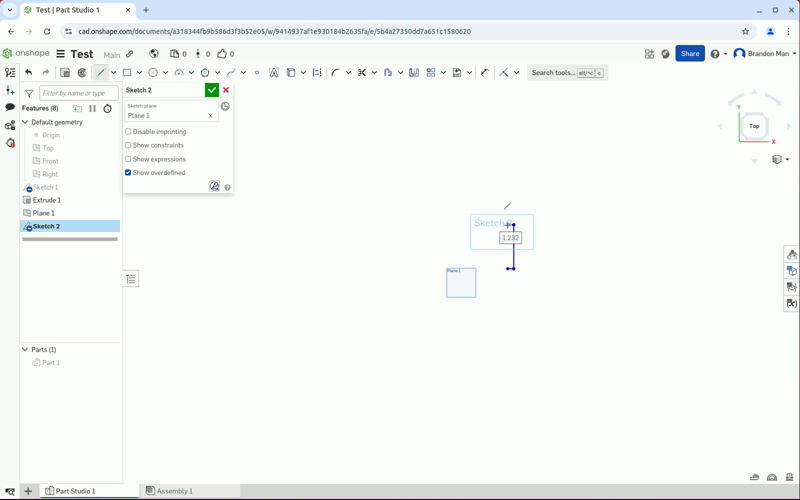
key_up(shift)
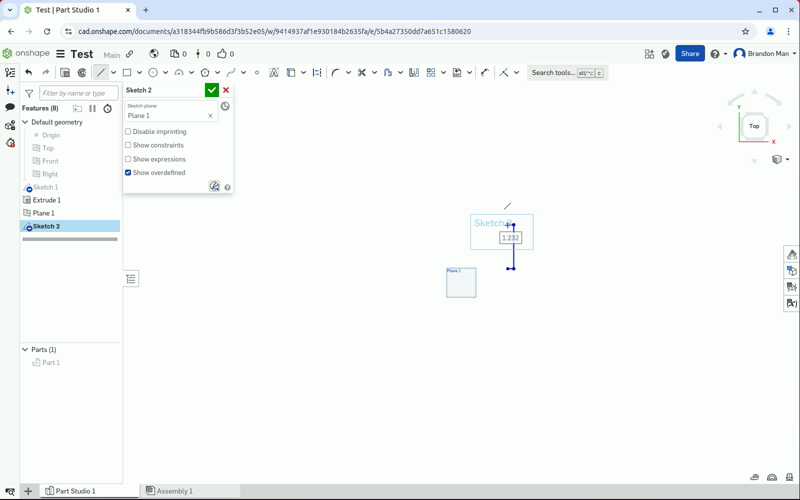
mouse_move(537, 224)
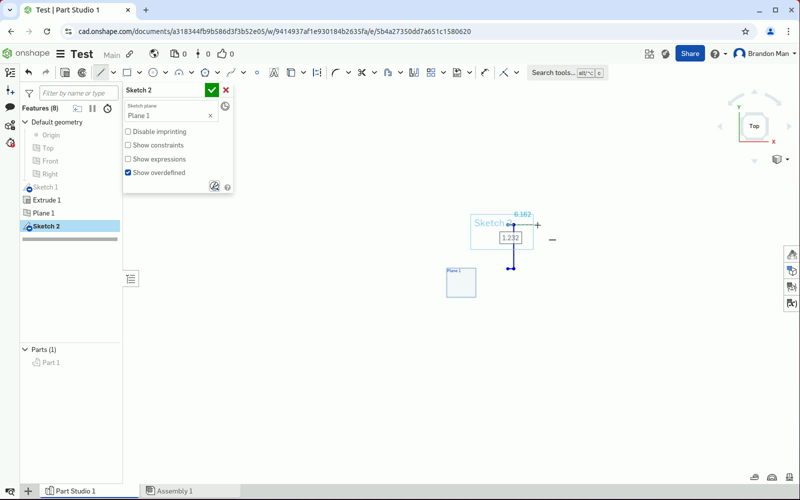
key_down(shift)
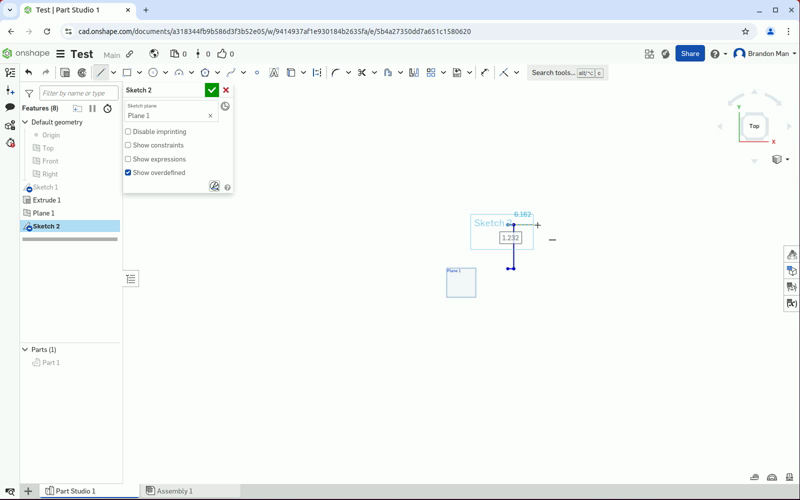
mouse_move(507, 268)
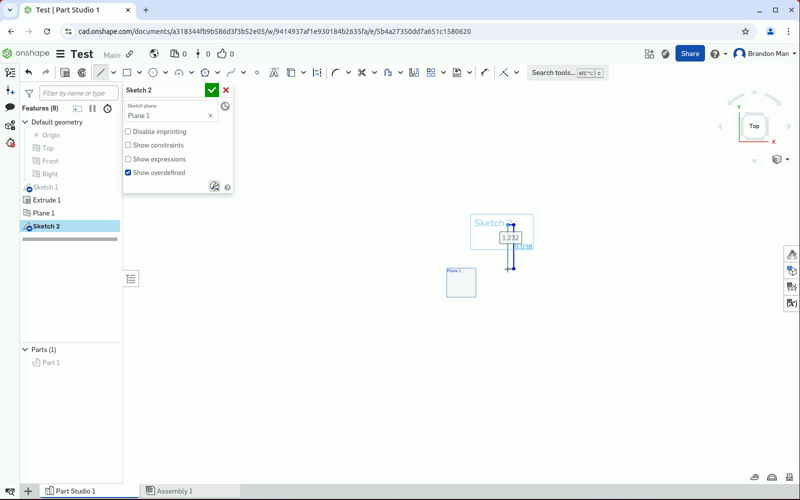
key_up(shift)
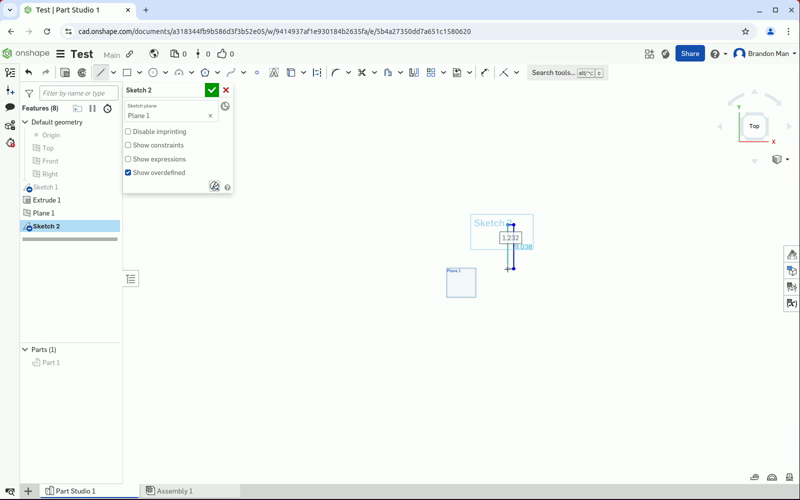
click(507, 268)
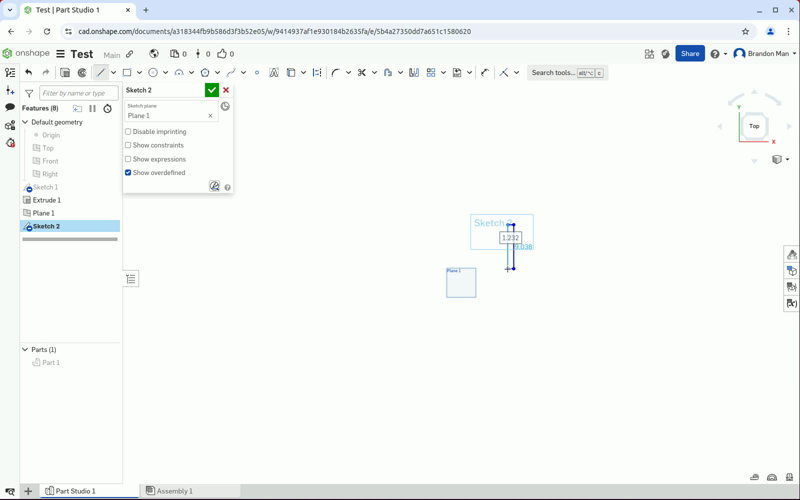
key(esc)
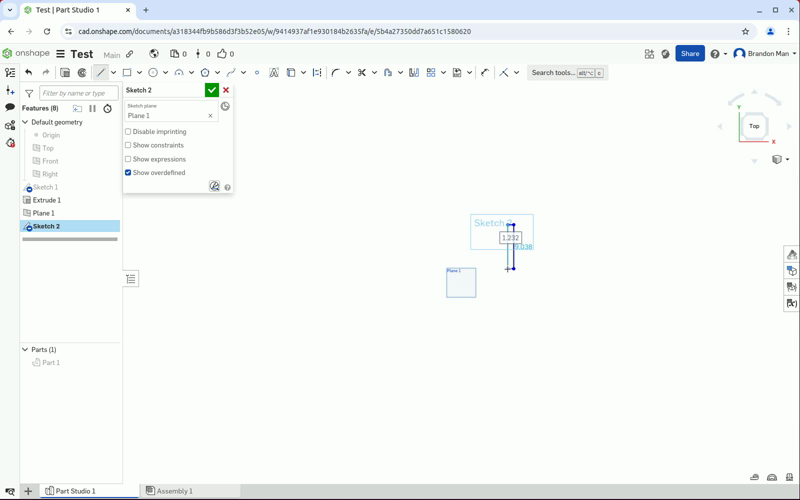
mouse_move(508, 253)
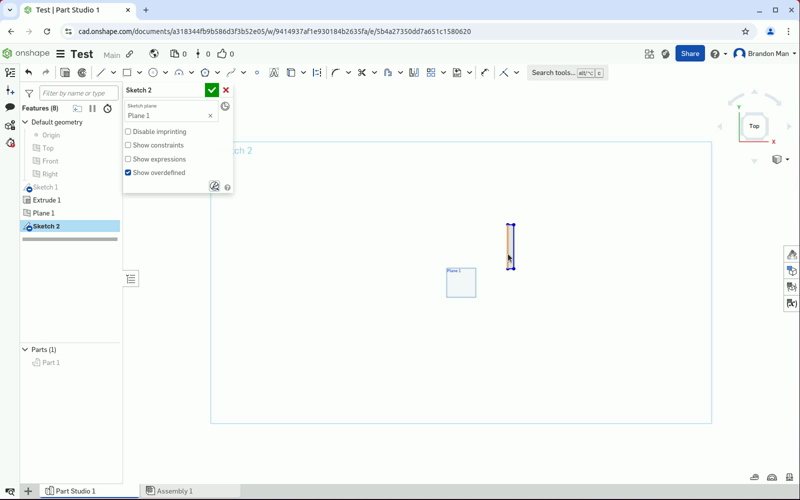
scroll(6)
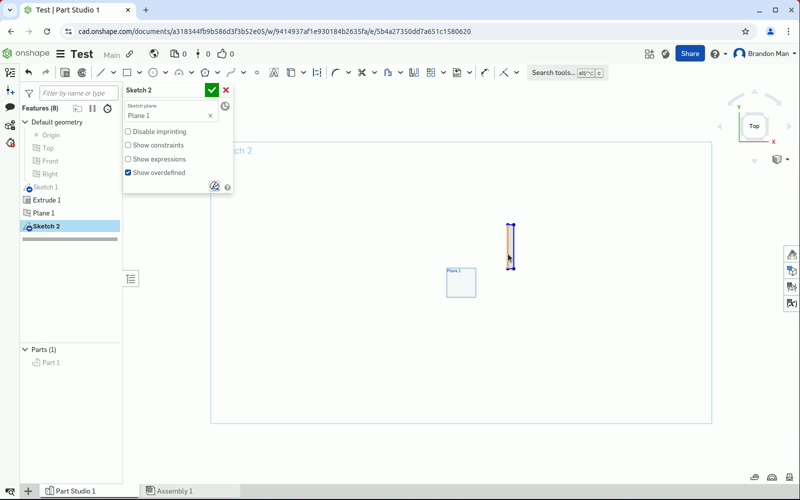
scroll(6)
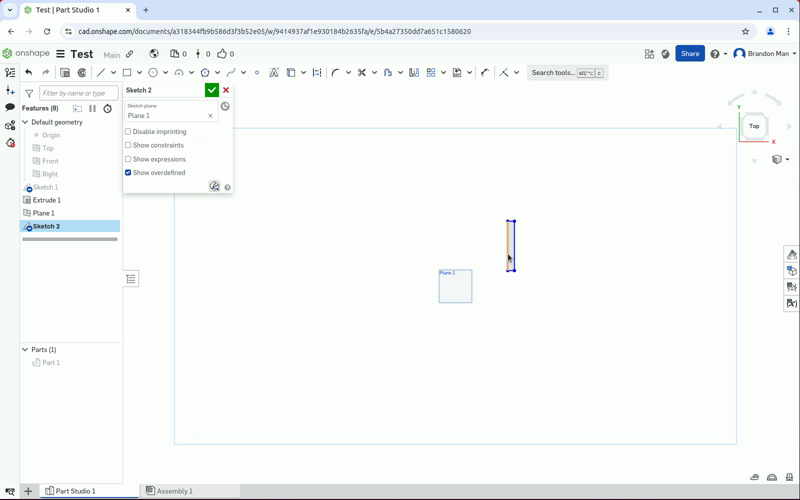
scroll(6)
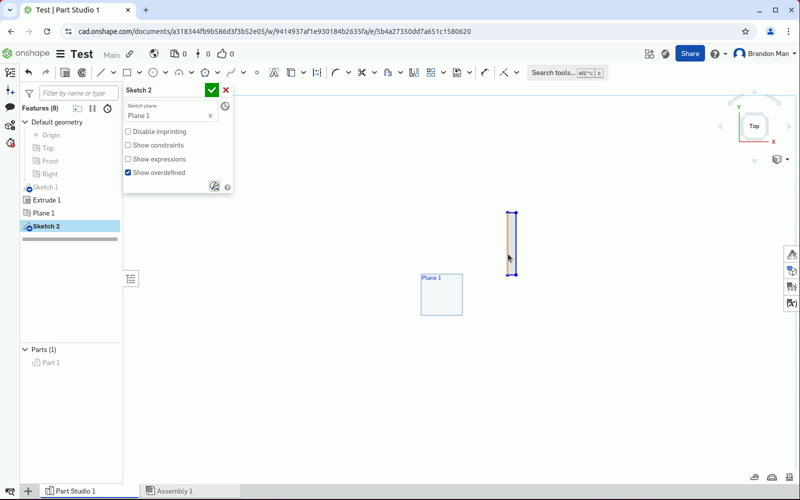
scroll(6)
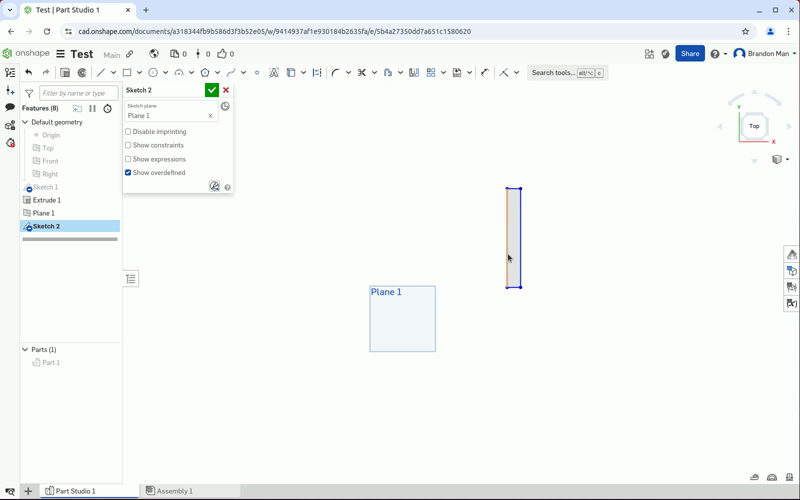
scroll(6)
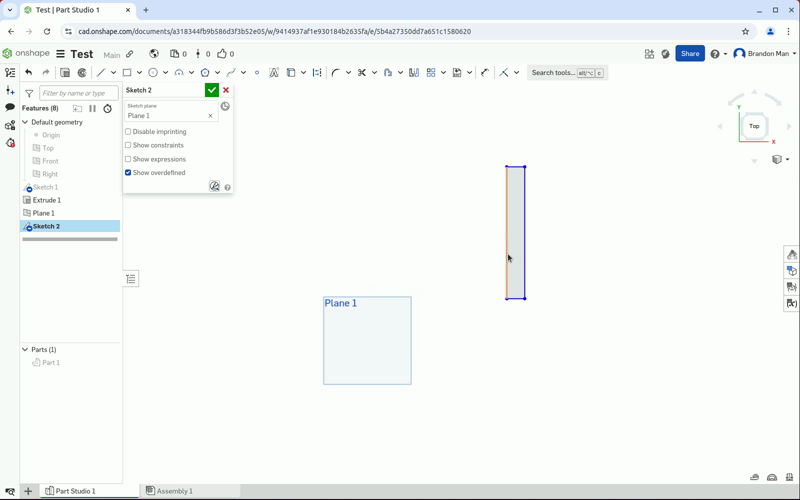
scroll(6)
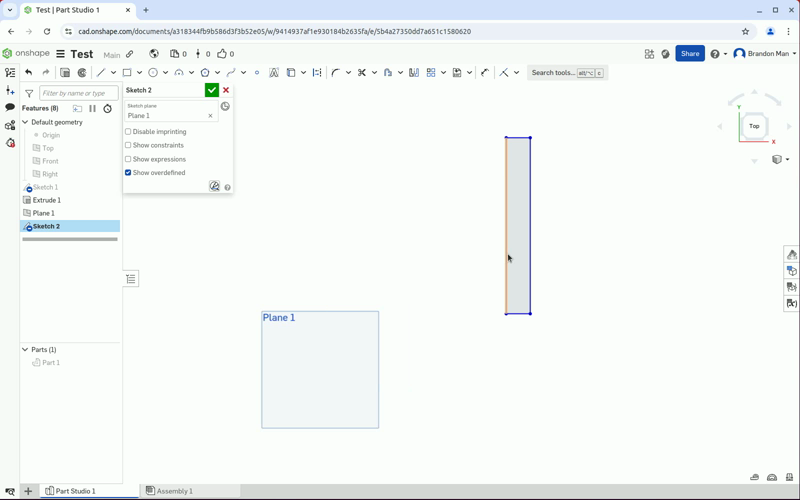
scroll(6)
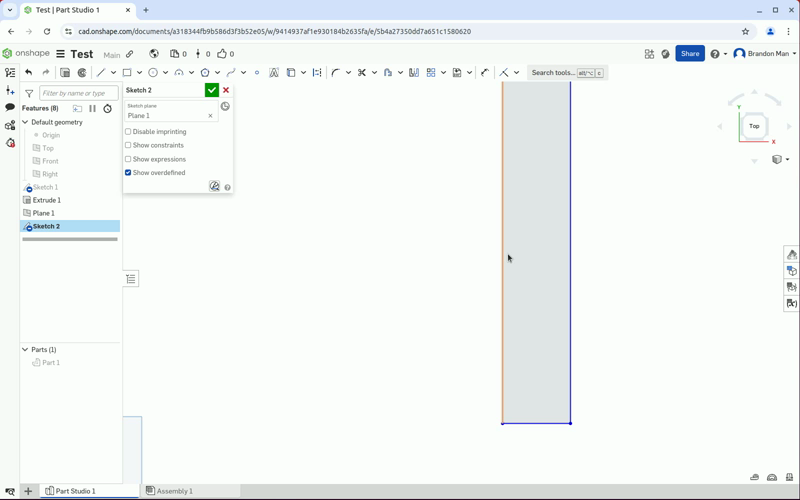
click(508, 253)
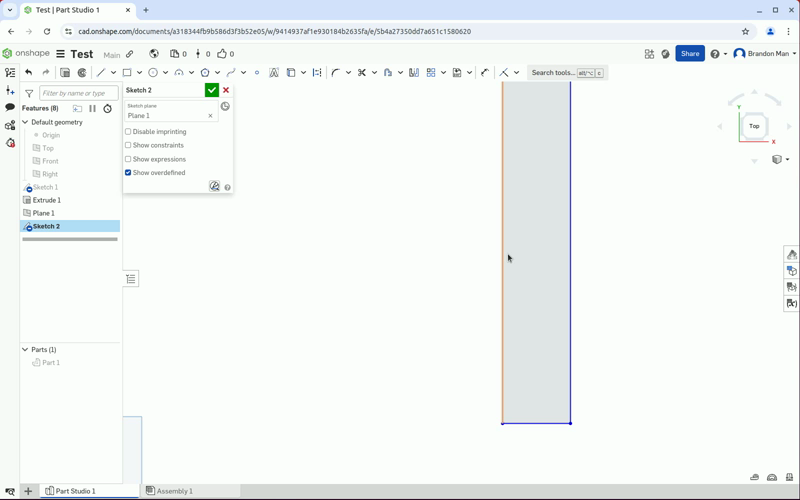
scroll(-6)
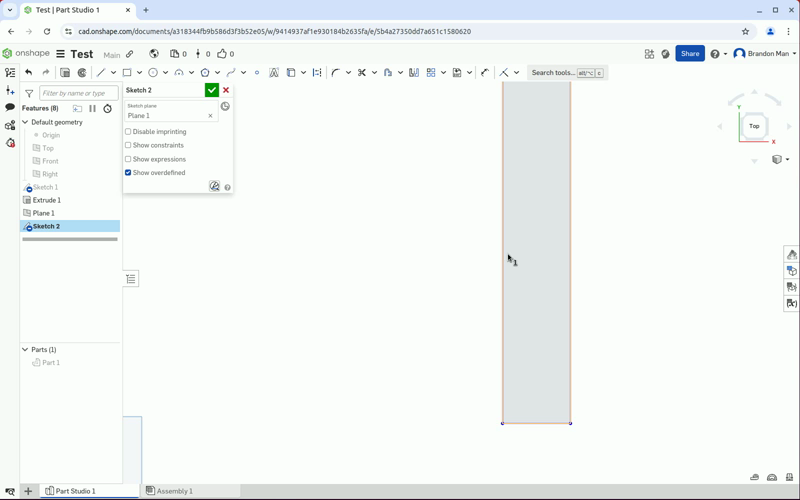
scroll(-6)
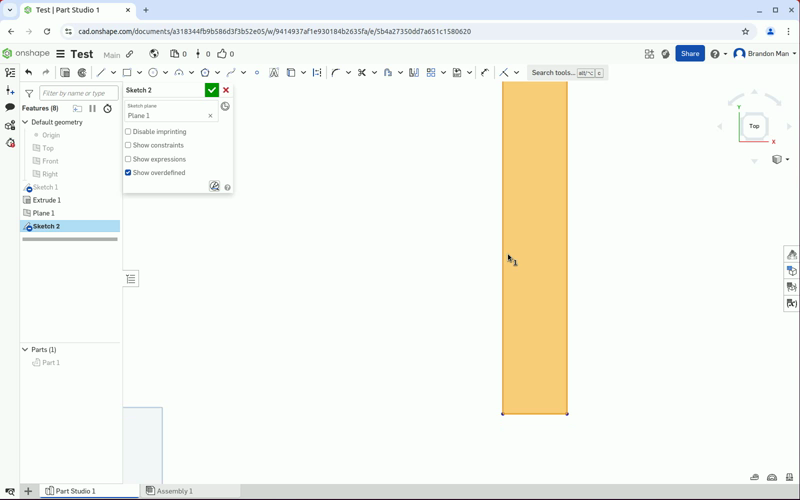
scroll(-6)
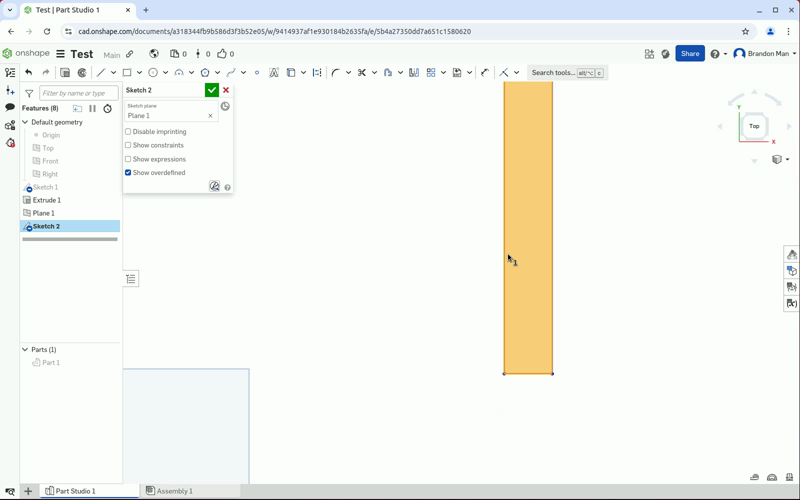
scroll(-6)
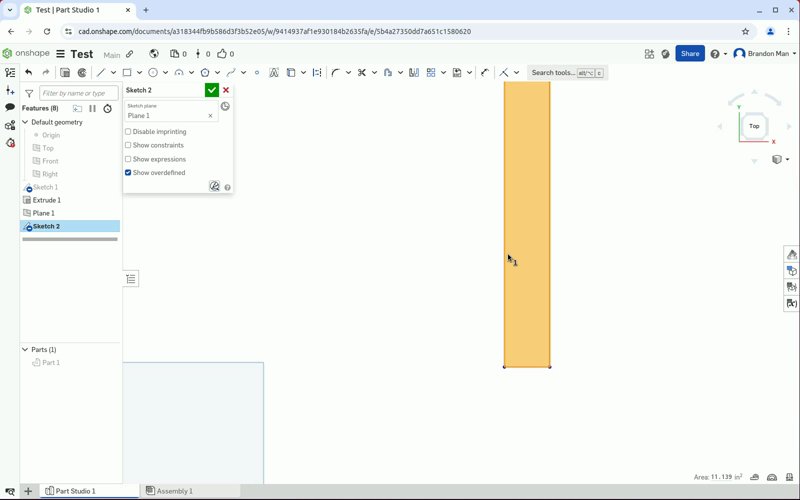
scroll(-6)
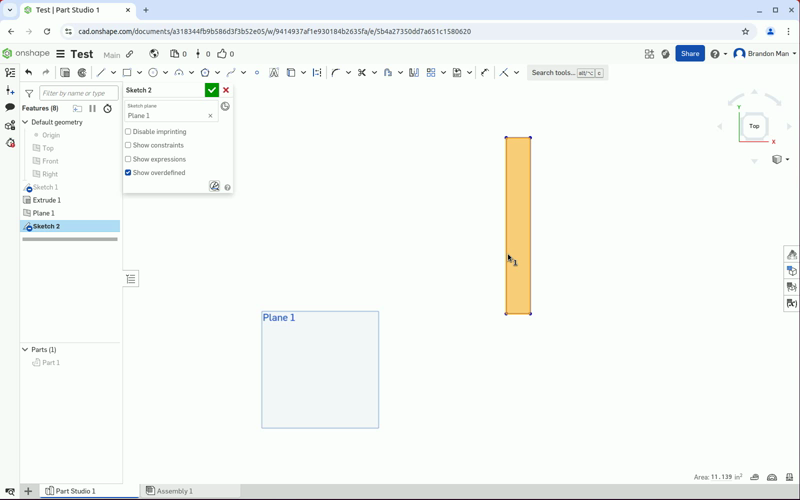
scroll(-6)
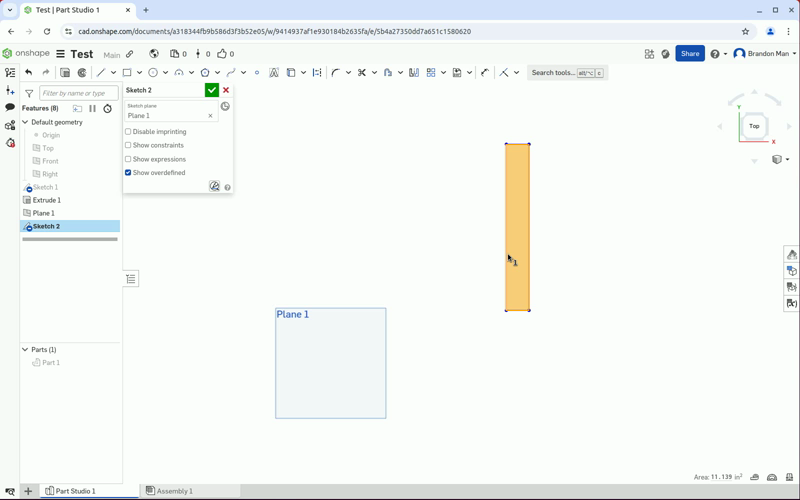
scroll(-6)
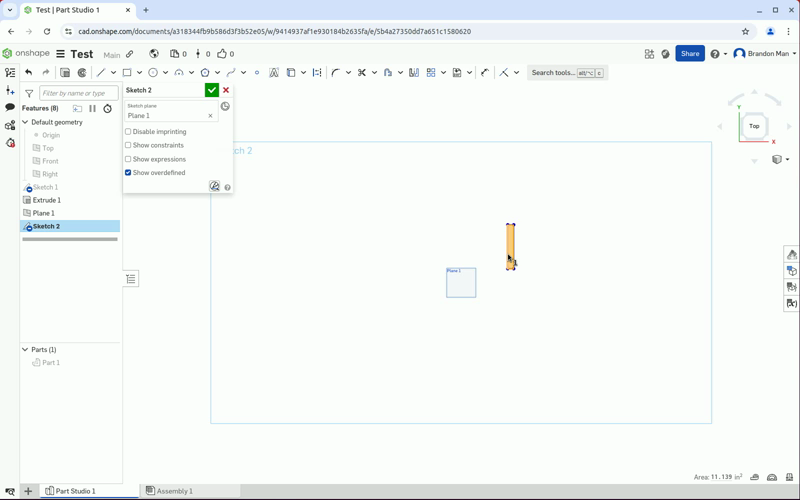
mouse_move(73, 352)
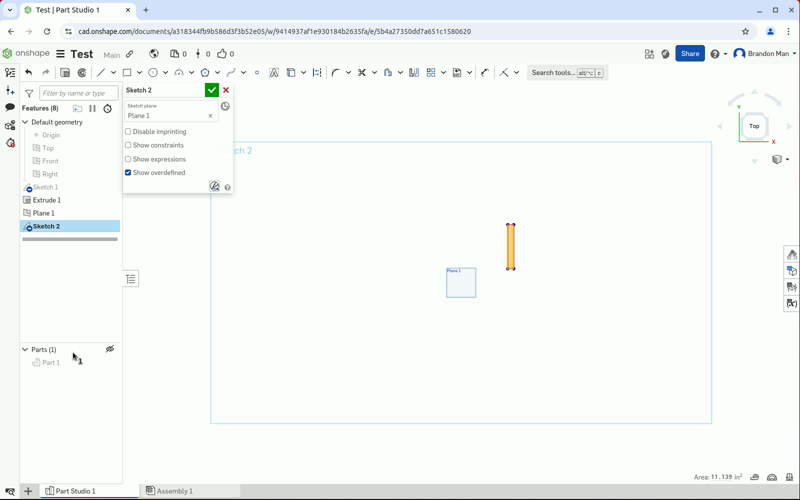
key(shift+y)
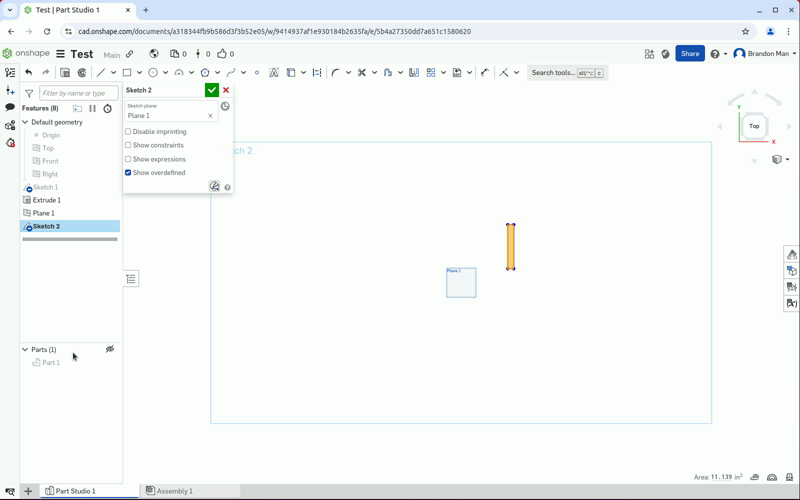
key(shift+e)
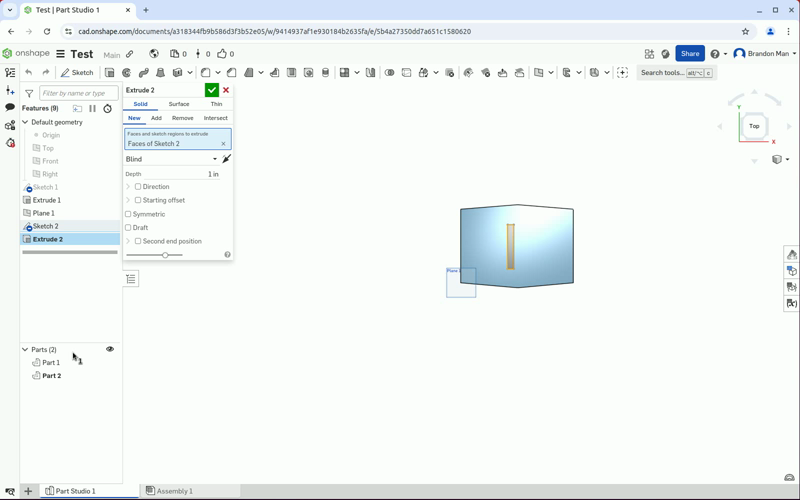
mouse_move(143, 106)
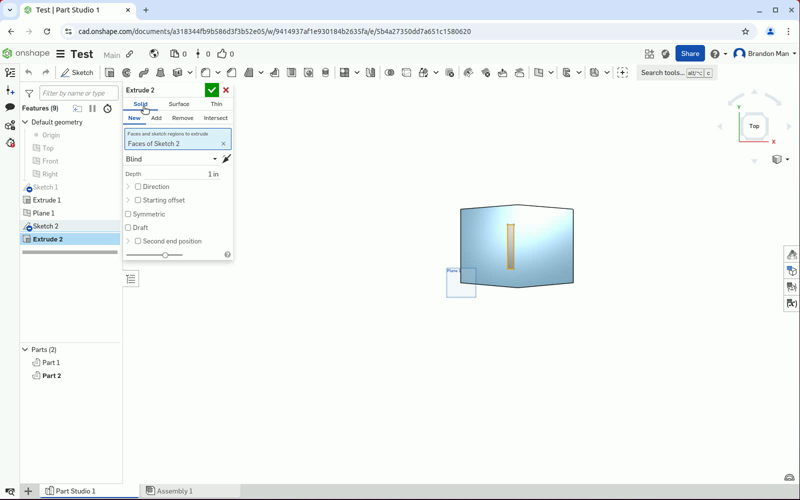
click(143, 106)
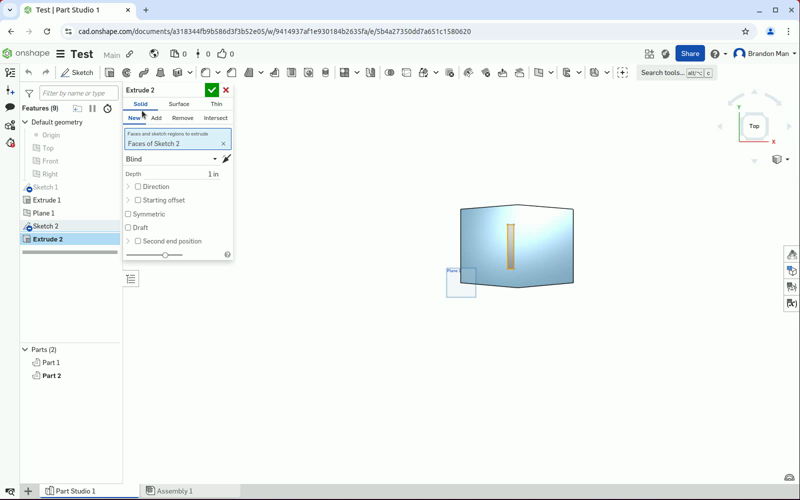
mouse_move(137, 120)
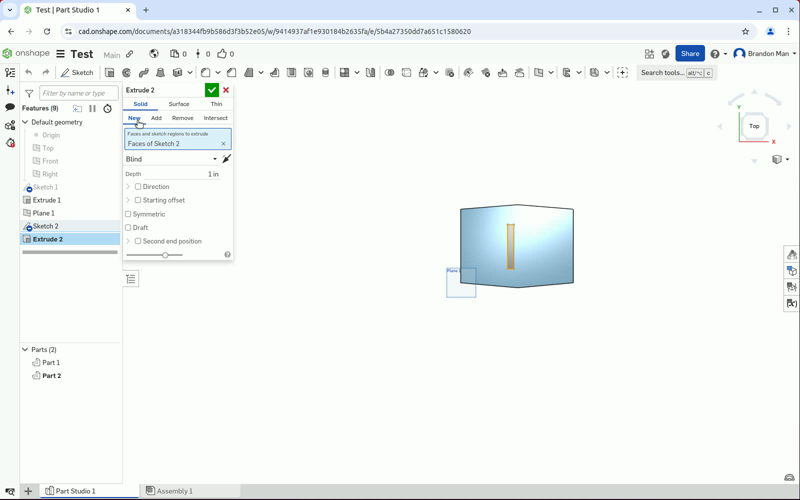
click(137, 120)
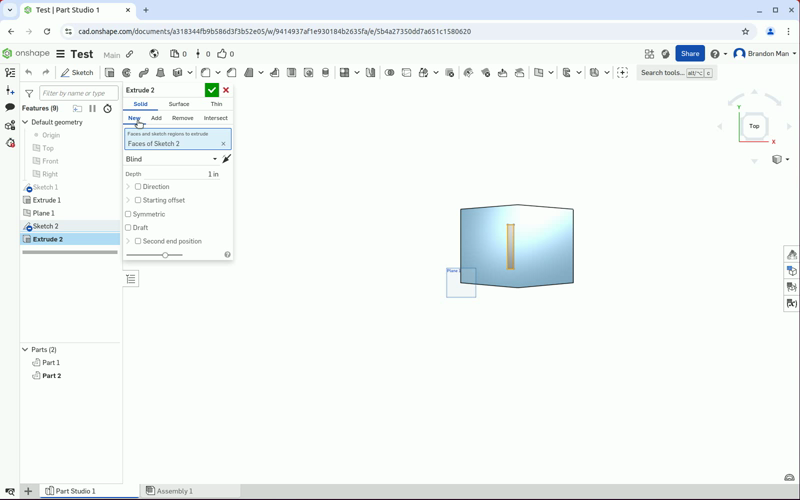
key(tab, 4)
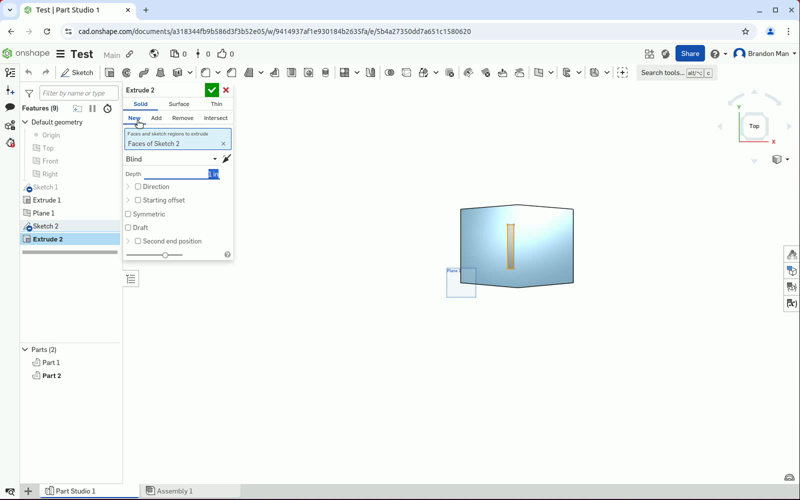
text(4.814)
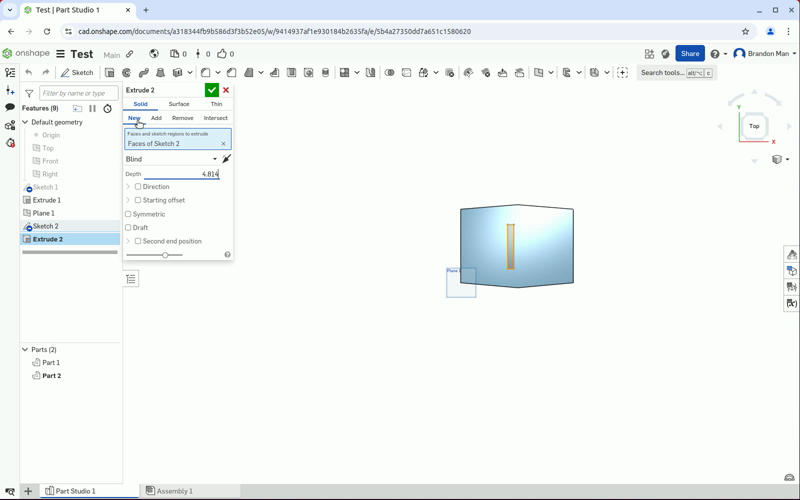
key(enter)
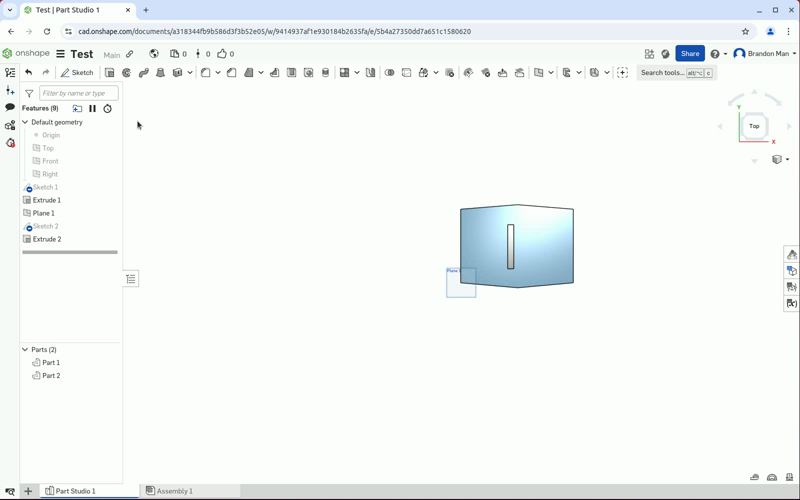
key(shift+h)
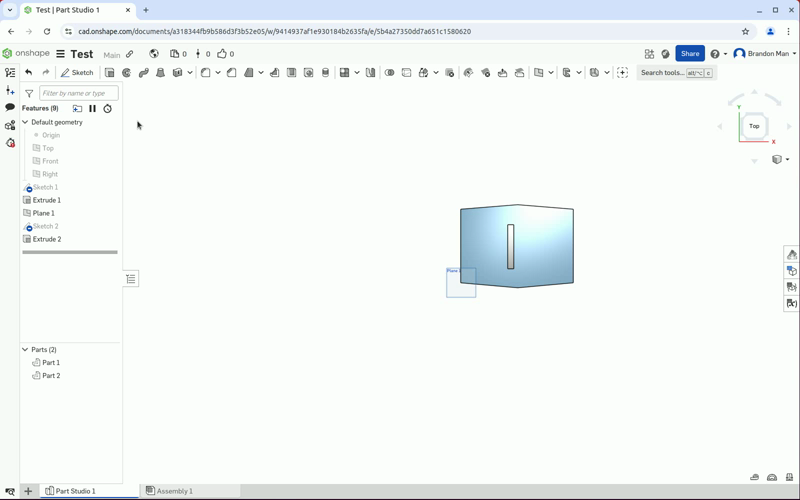
key(shift+h)
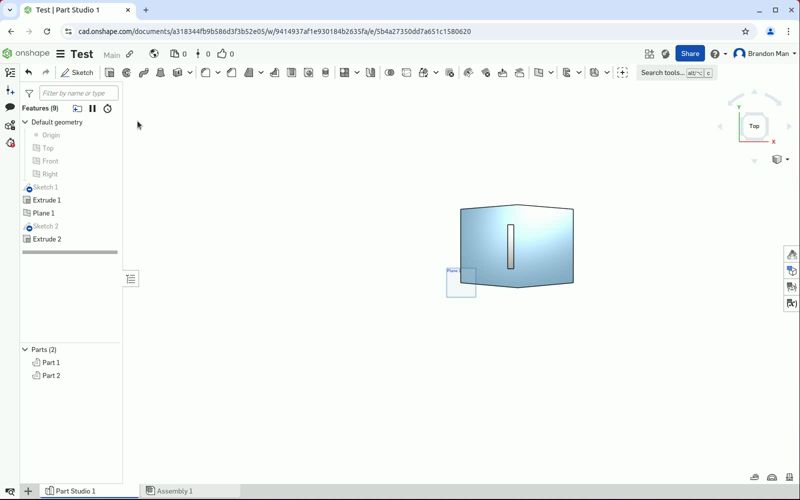
mouse_move(73, 189)
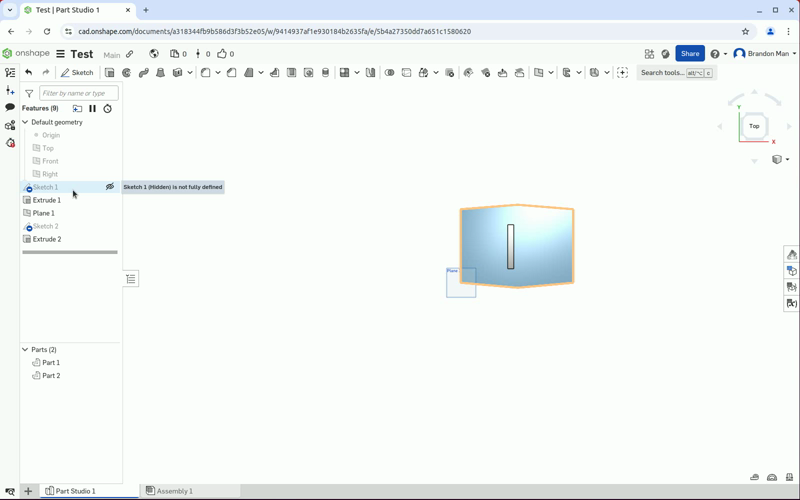
click(73, 189)
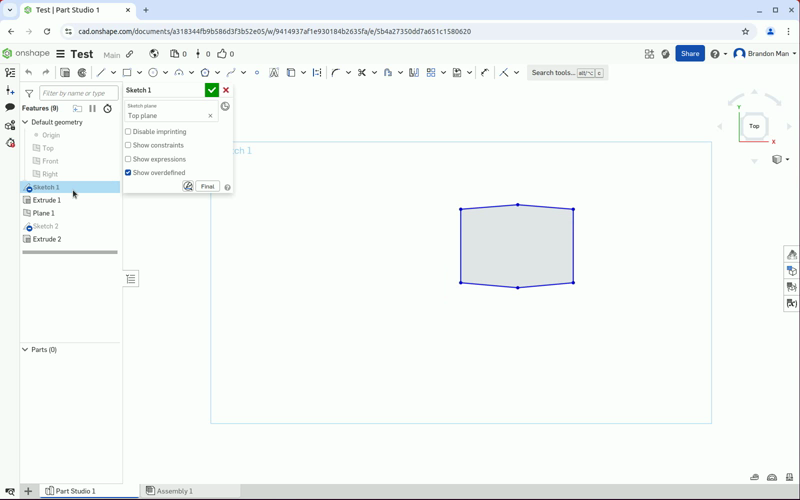
mouse_move(229, 92)
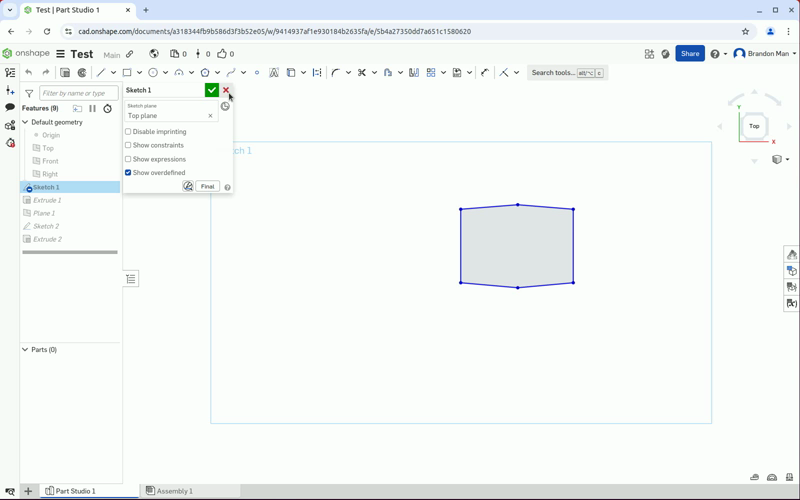
click(229, 92)
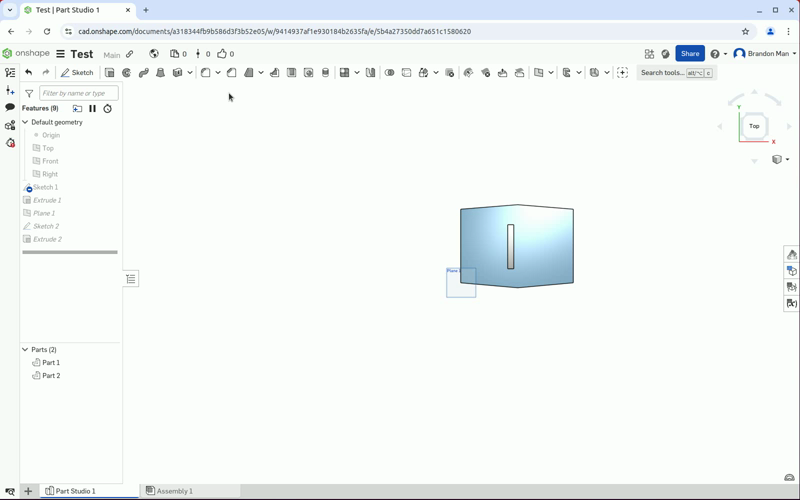
mouse_move(73, 352)
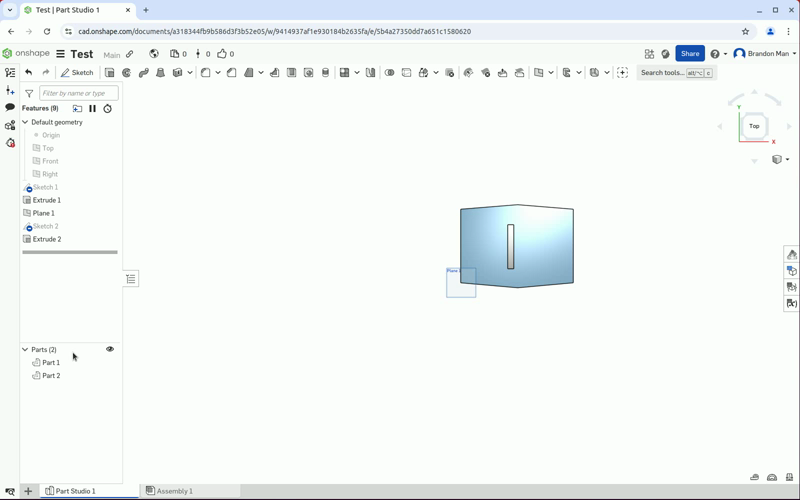
key(y)
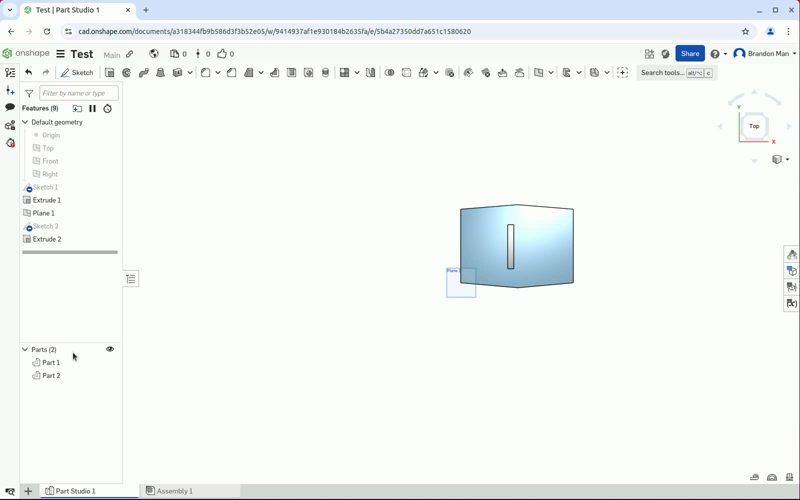
key(shift+p)
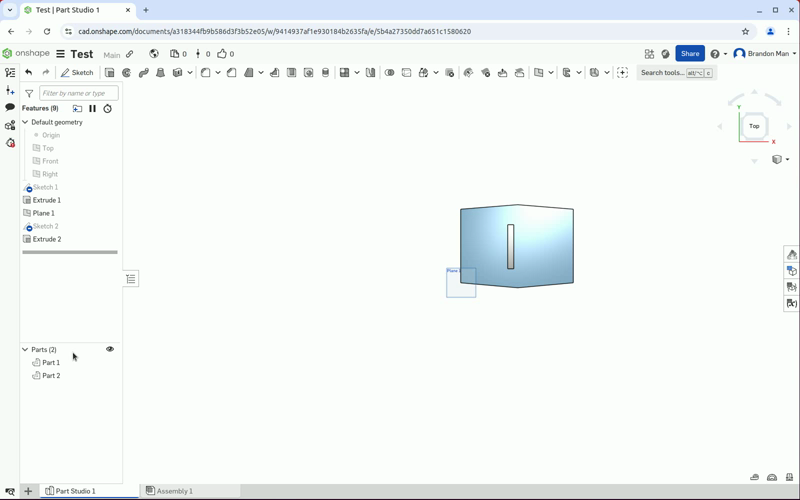
key(space)
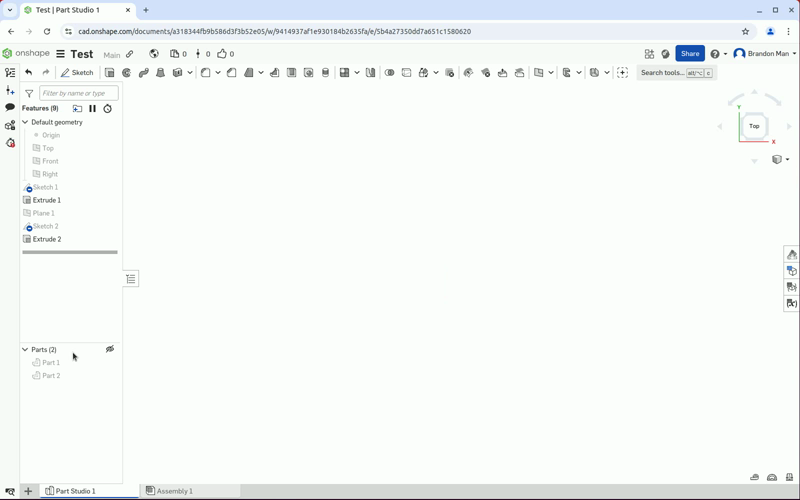
key_down(shift)
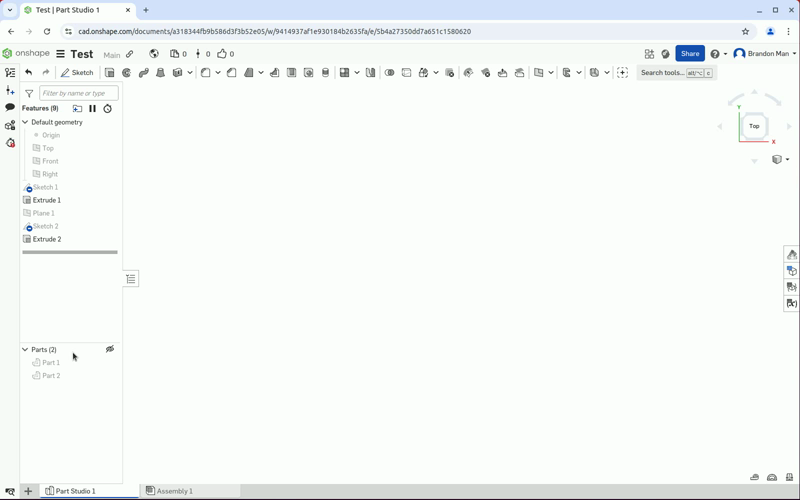
key(up)
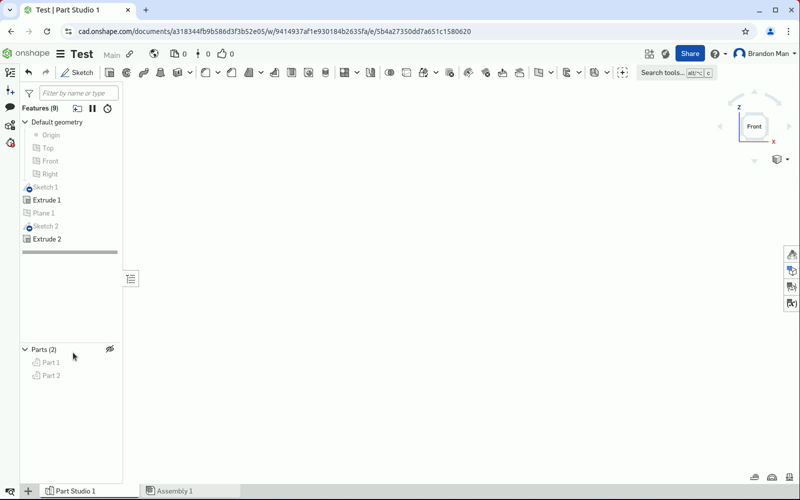
key_up(shift)
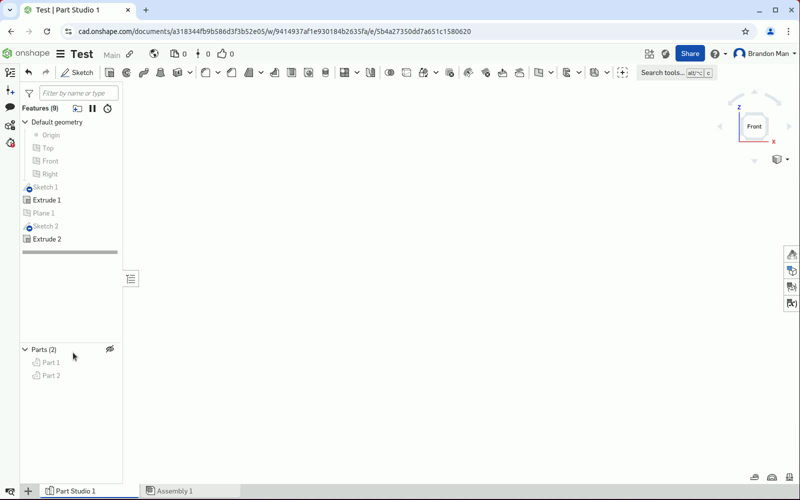
key(space)
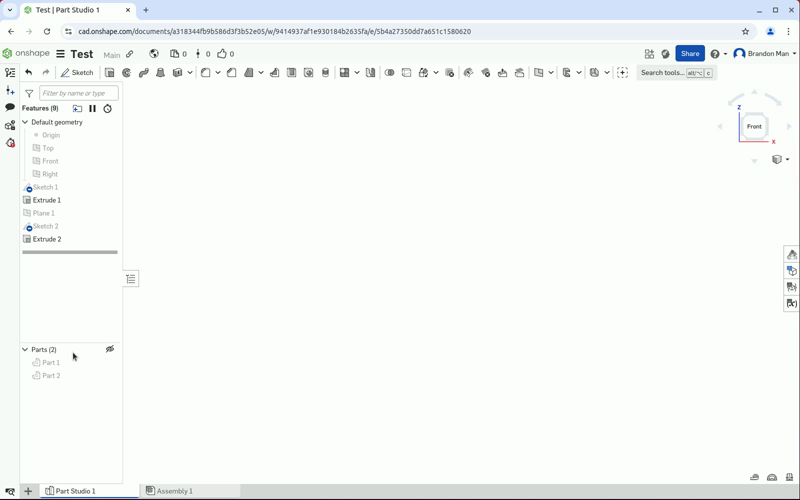
key_down(shift)
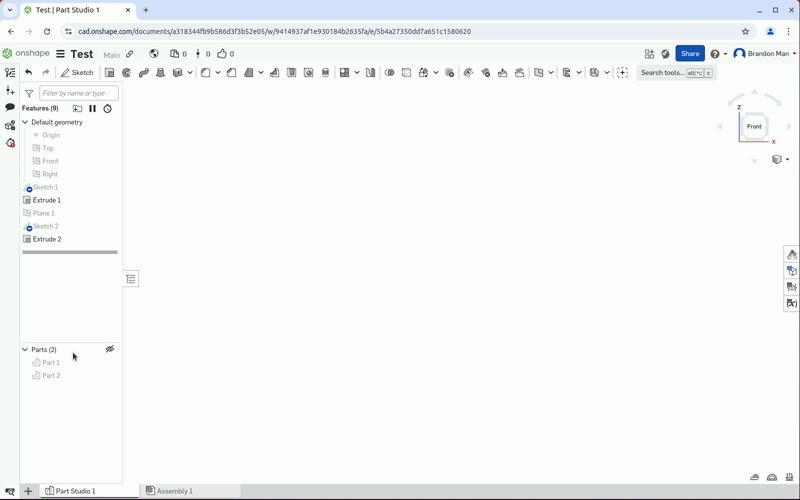
key(left)
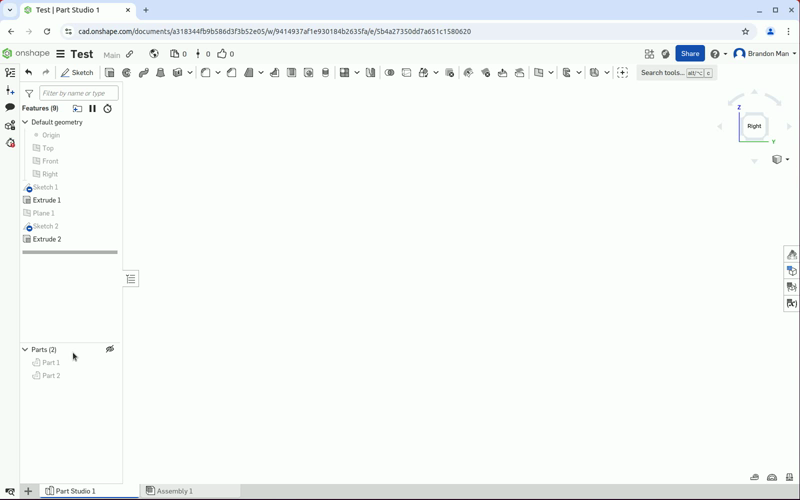
key_up(shift)
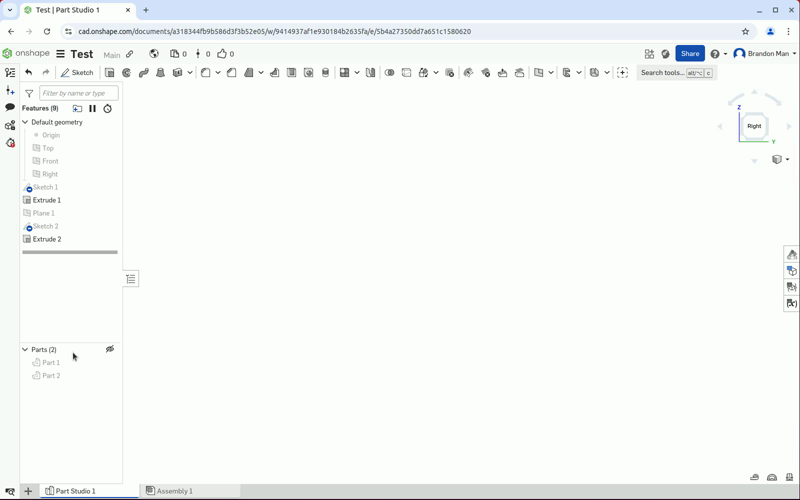
mouse_move(73, 352)
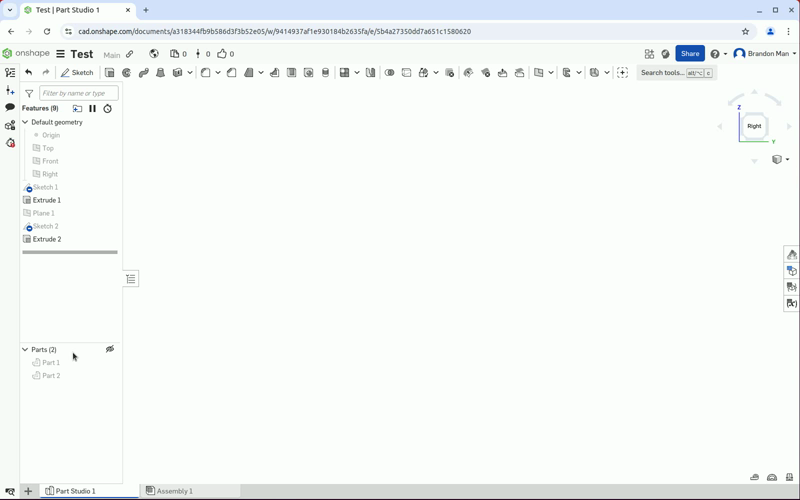
key(shift+y)
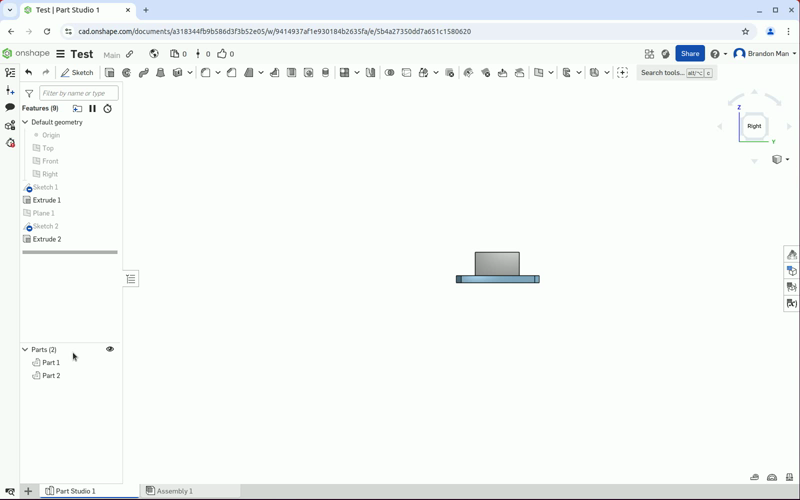
mouse_move(541, 75)
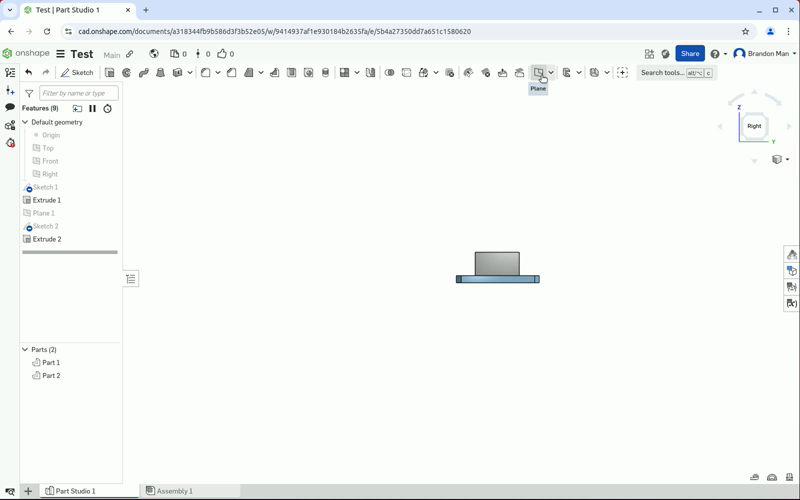
click(541, 75)
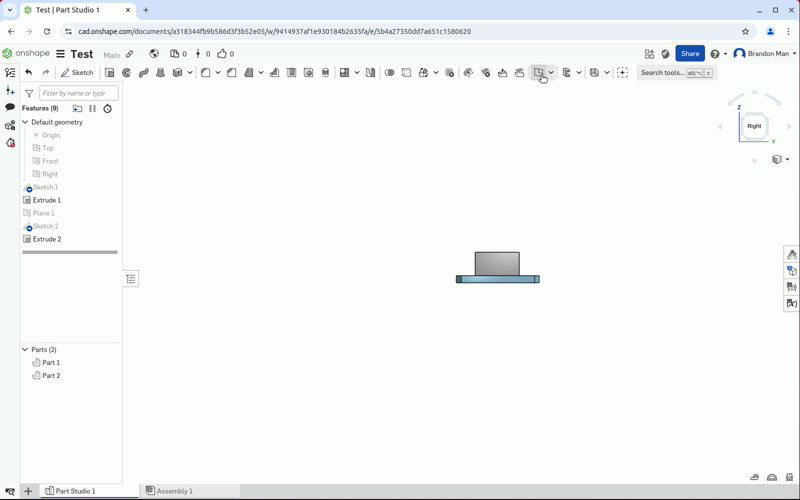
mouse_move(73, 176)
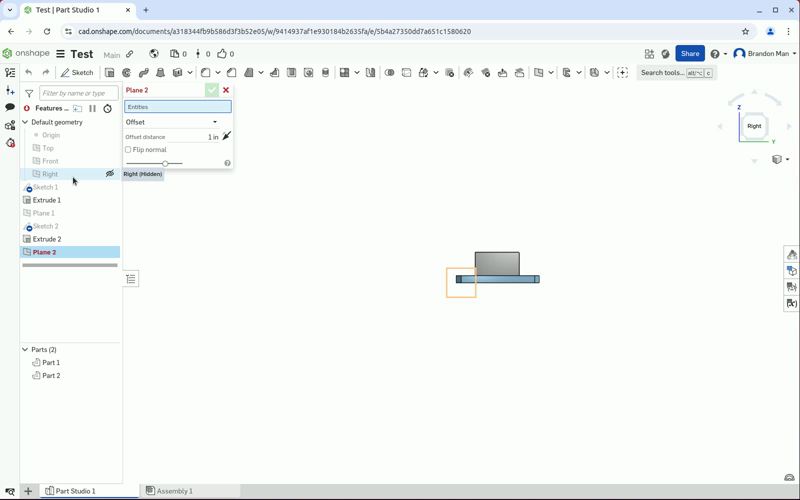
click(73, 176)
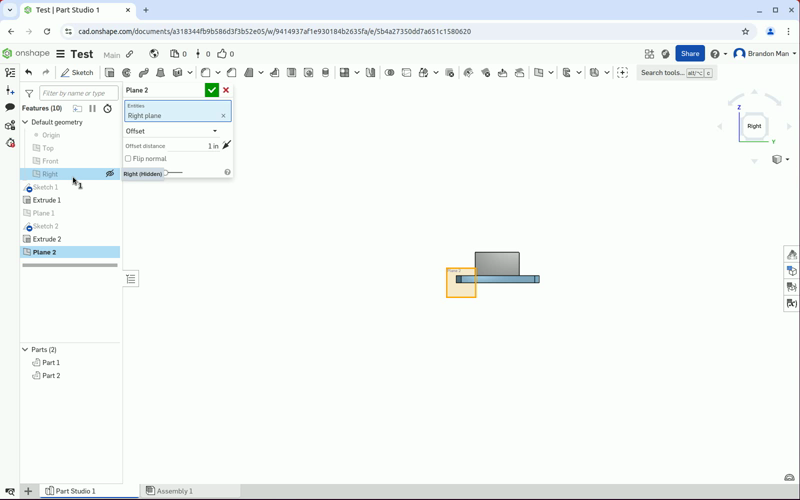
key(tab, 2)
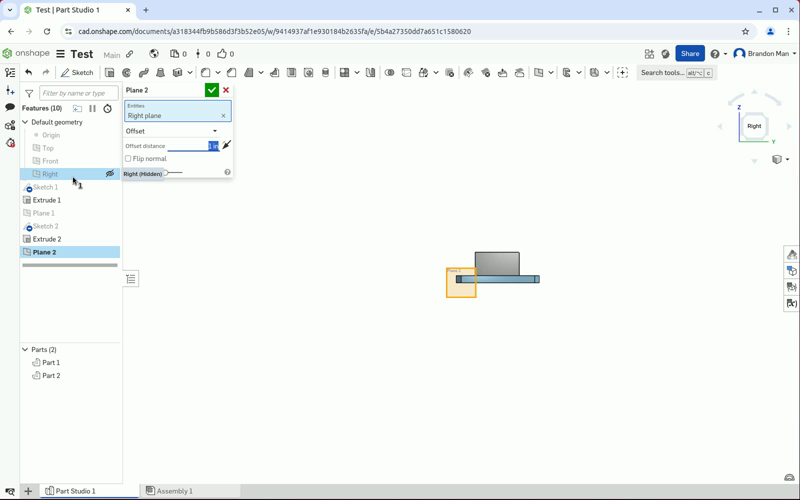
text(10.845)
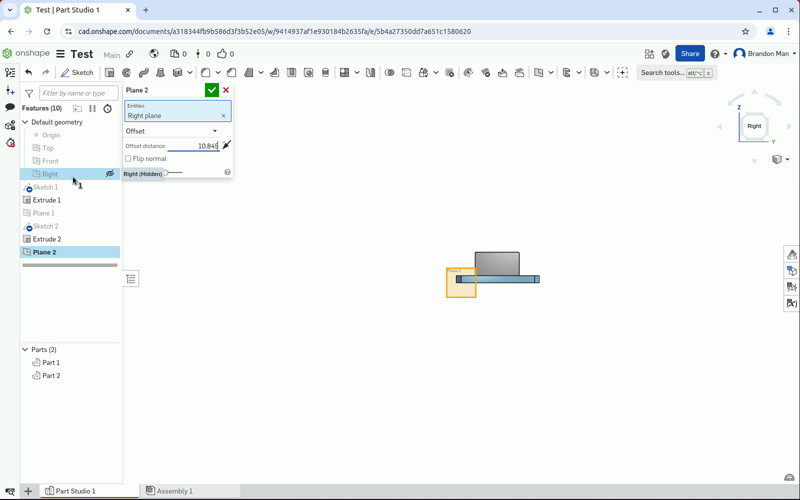
key(enter, 2)
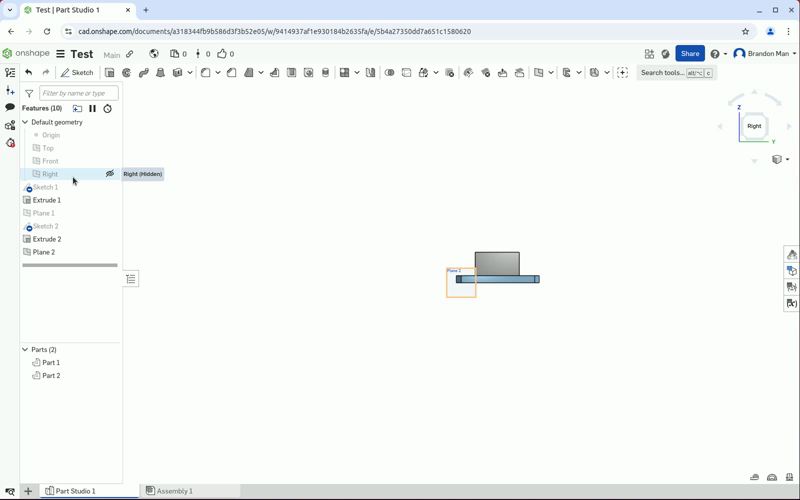
key(shift+s)
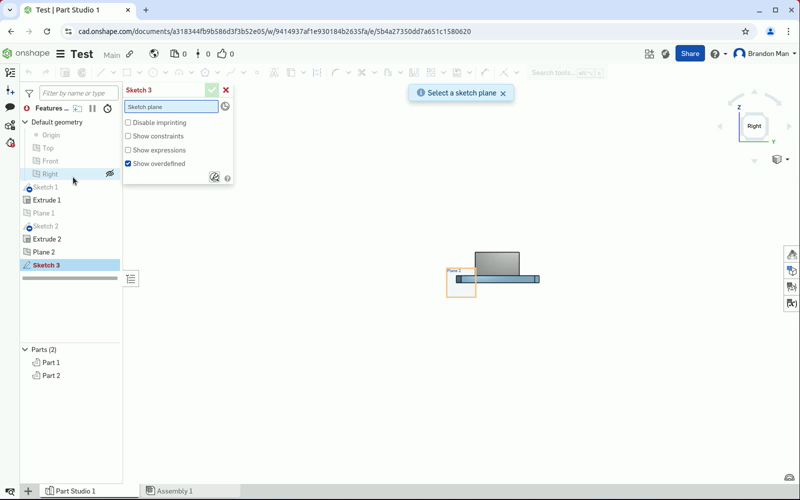
mouse_move(73, 254)
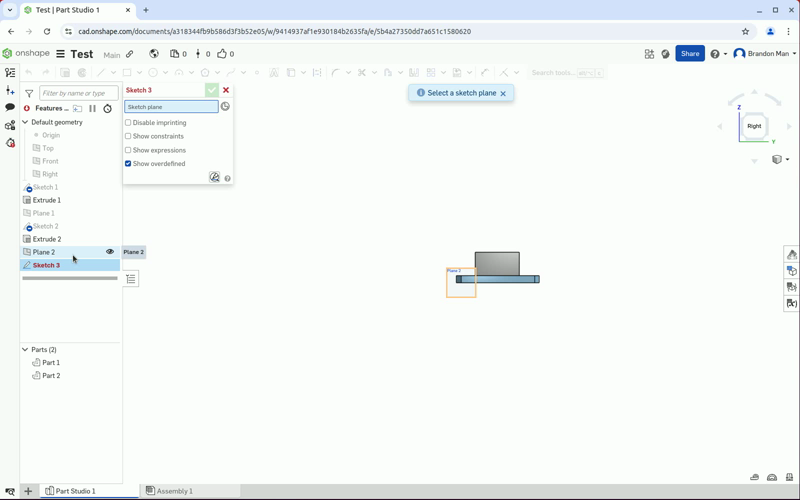
click(73, 254)
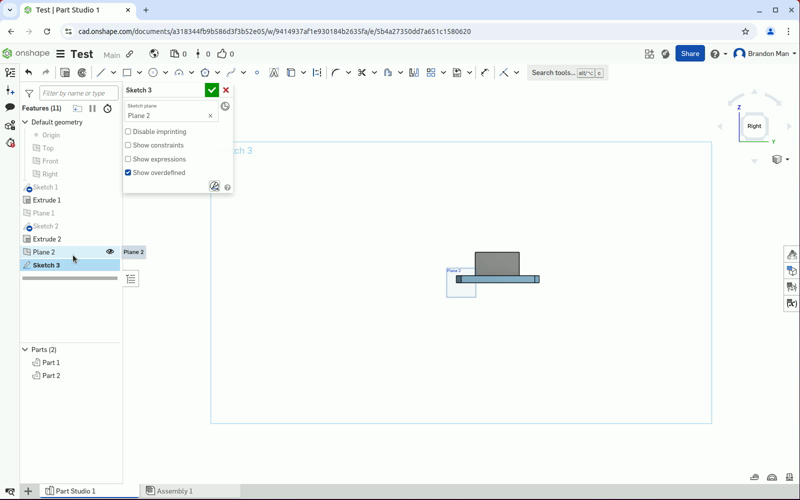
mouse_move(73, 352)
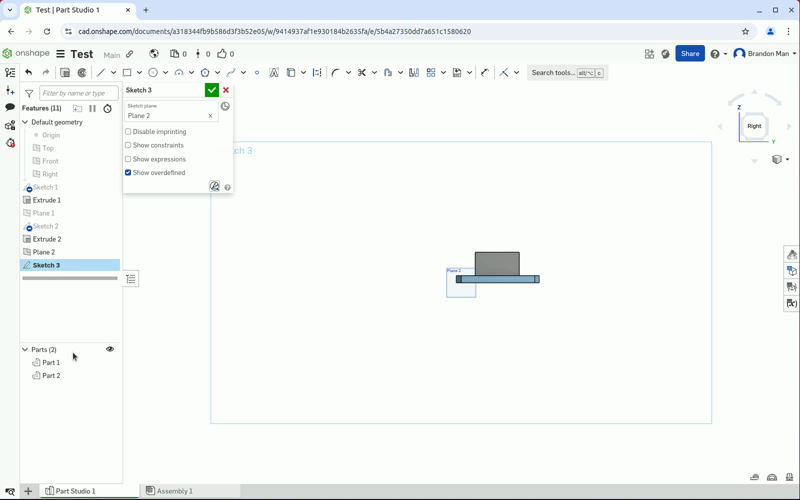
key(y)
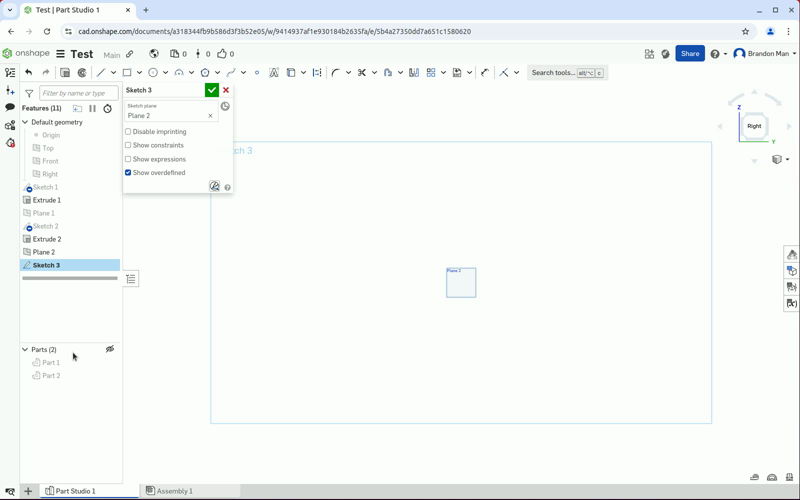
key(a)
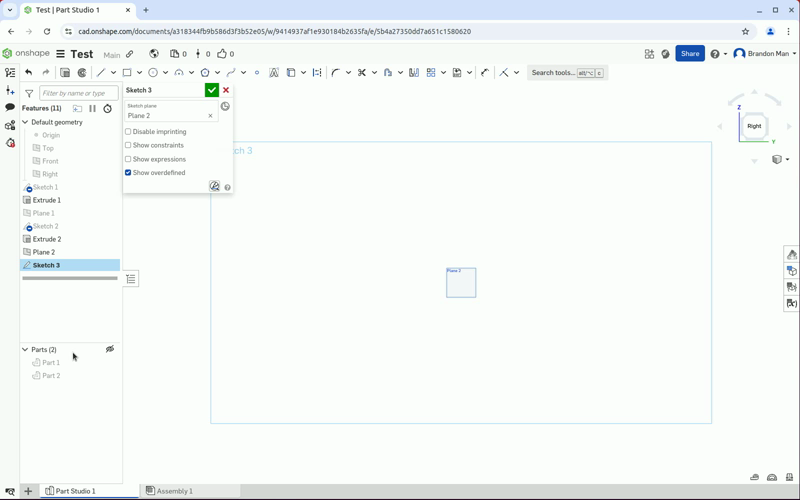
key_down(shift)
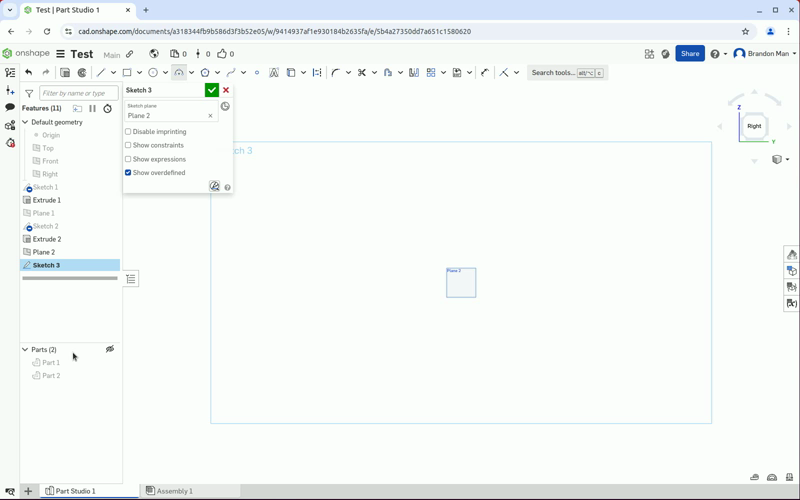
mouse_move(492, 267)
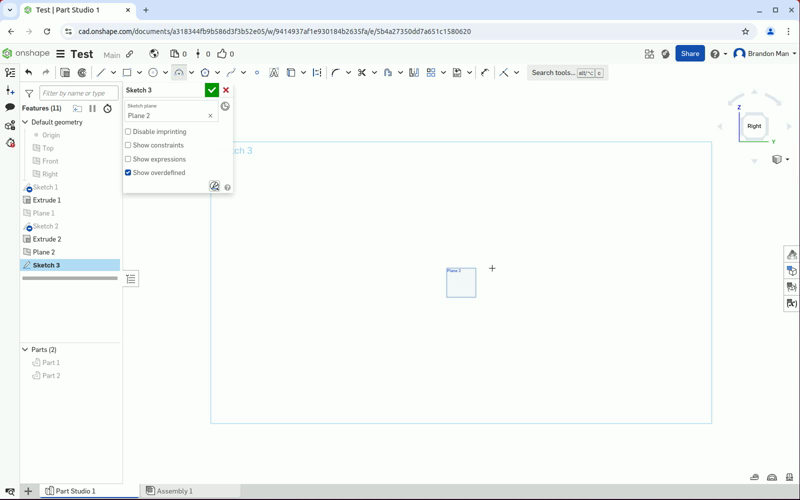
click(492, 267)
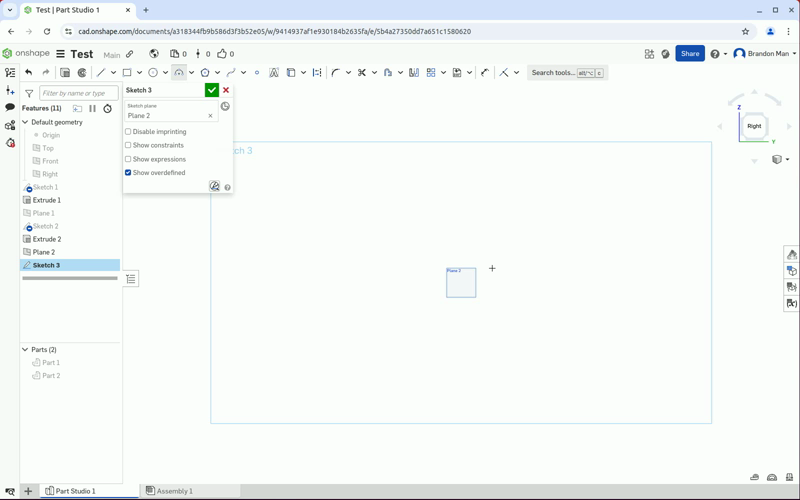
key_up(shift)
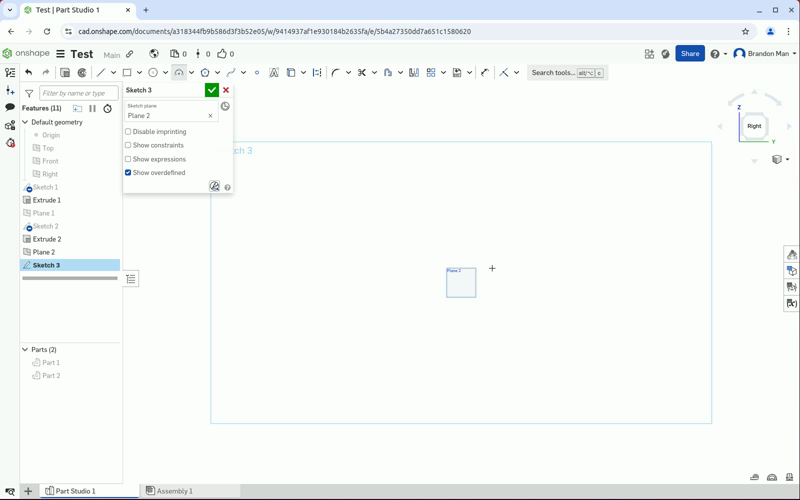
key_down(shift)
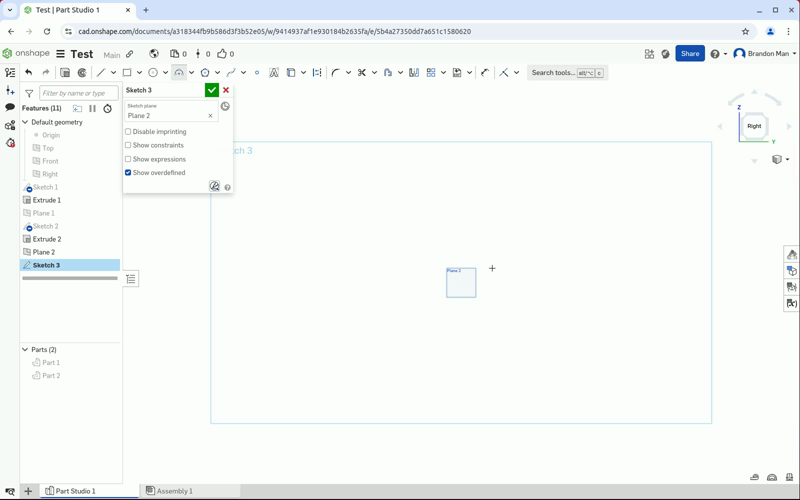
mouse_move(501, 267)
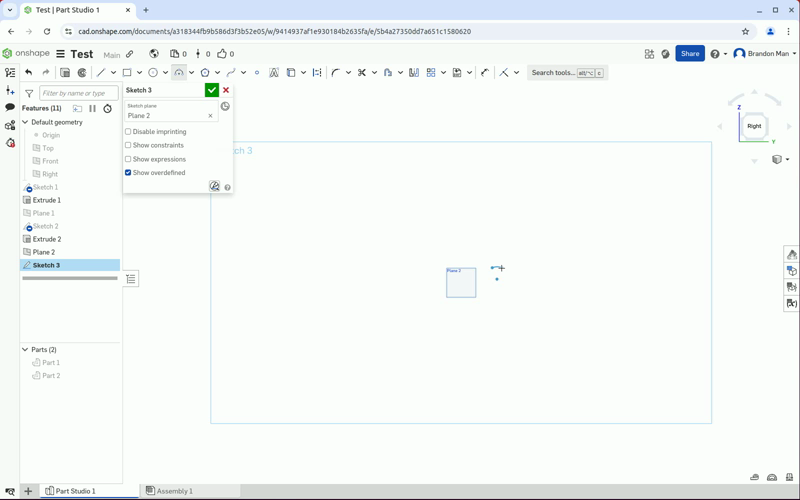
click(501, 267)
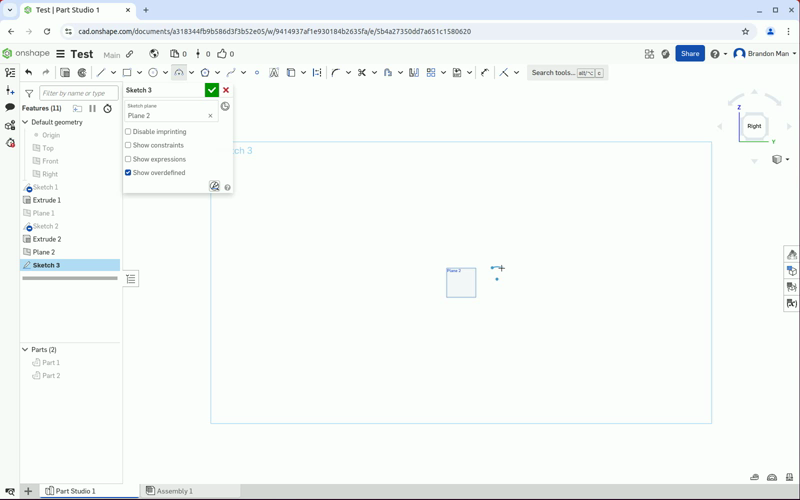
mouse_move(497, 270)
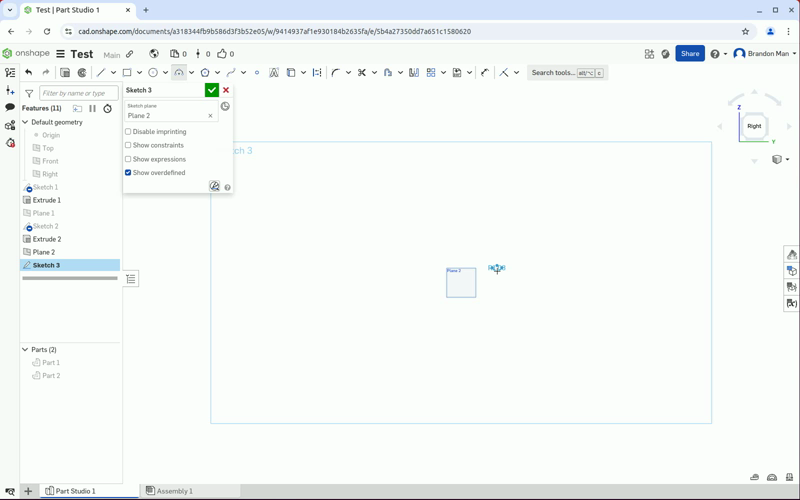
click(497, 270)
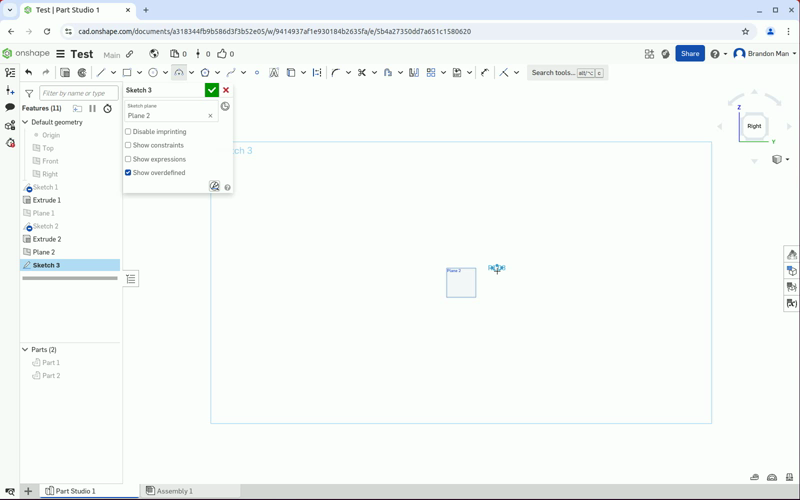
key_up(shift)
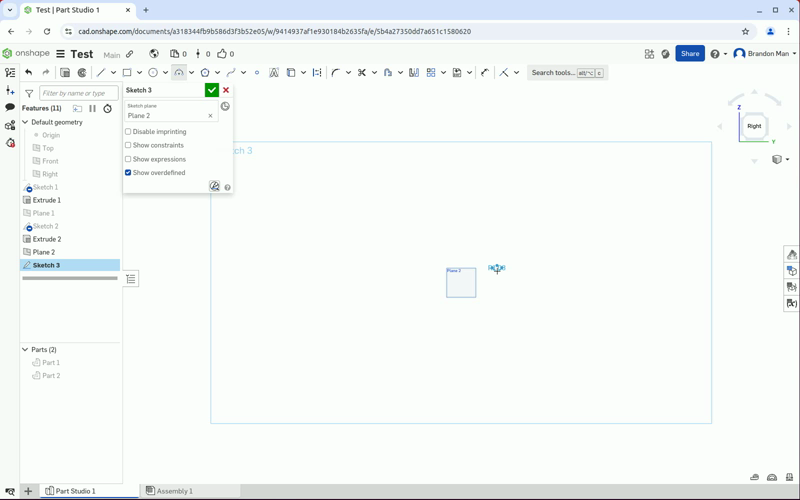
key(esc)
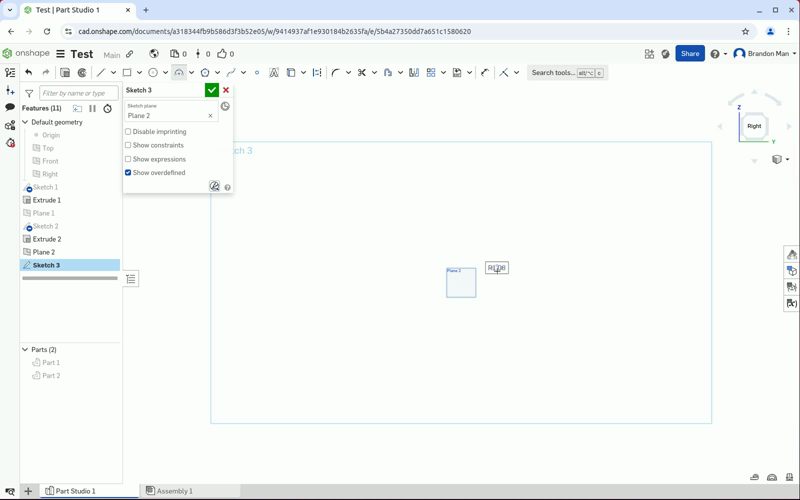
key(l)
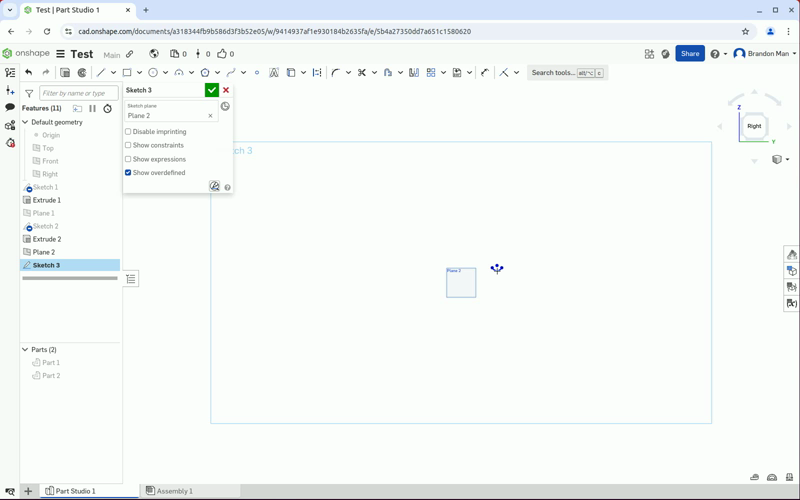
mouse_move(501, 267)
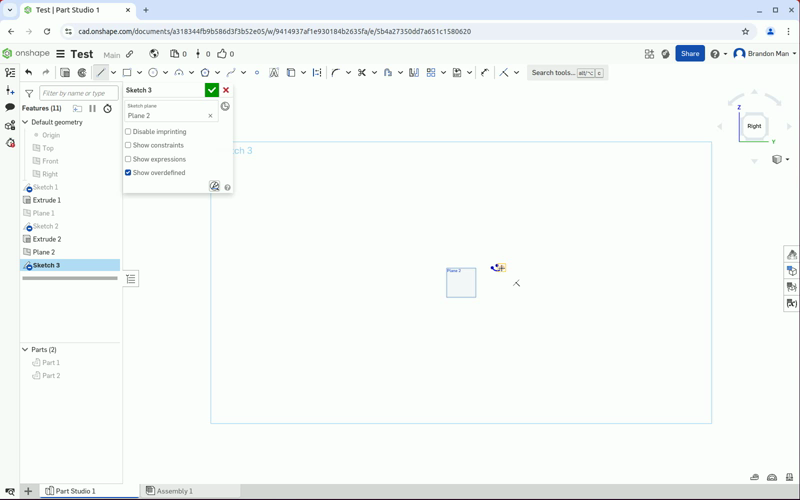
click(501, 267)
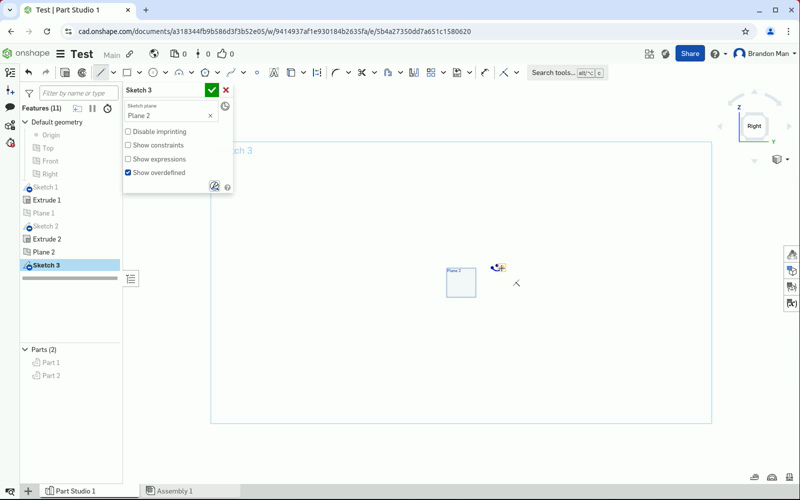
key_down(shift)
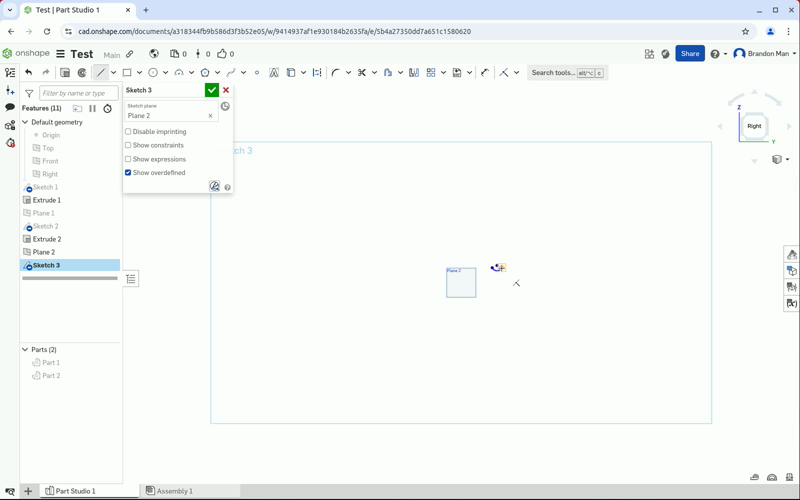
mouse_move(531, 267)
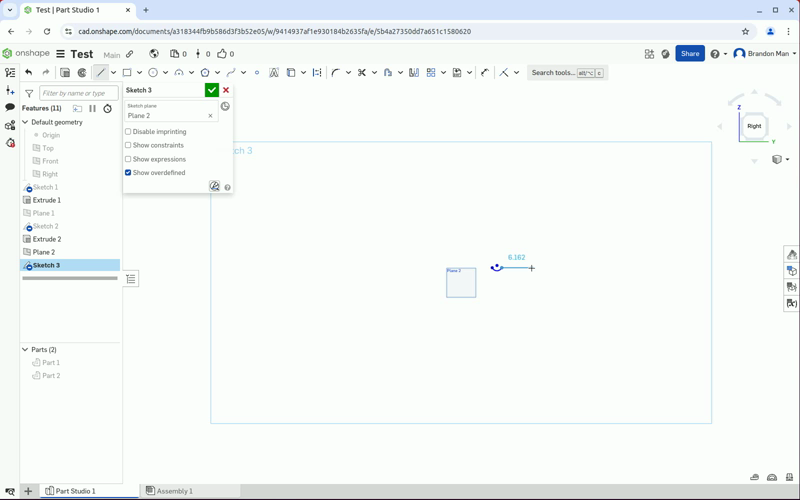
mouse_move(501, 250)
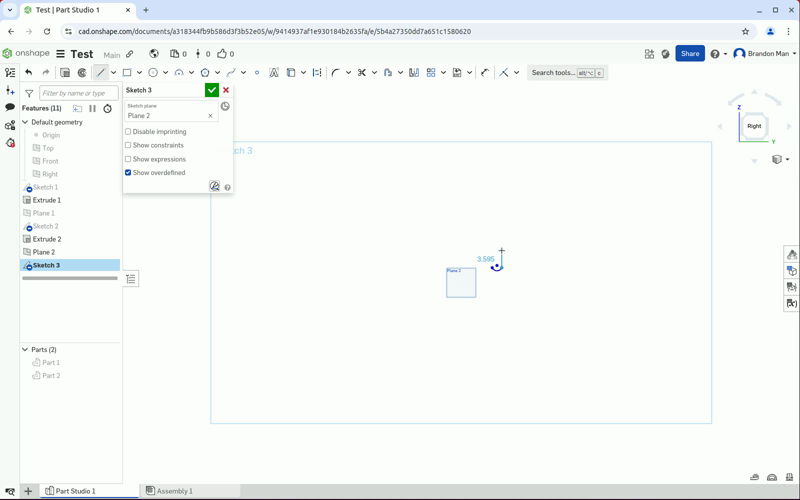
click(501, 250)
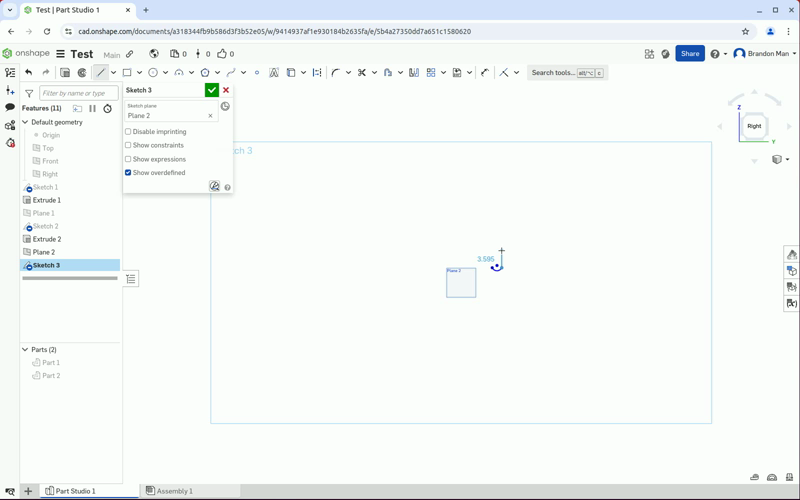
key_up(shift)
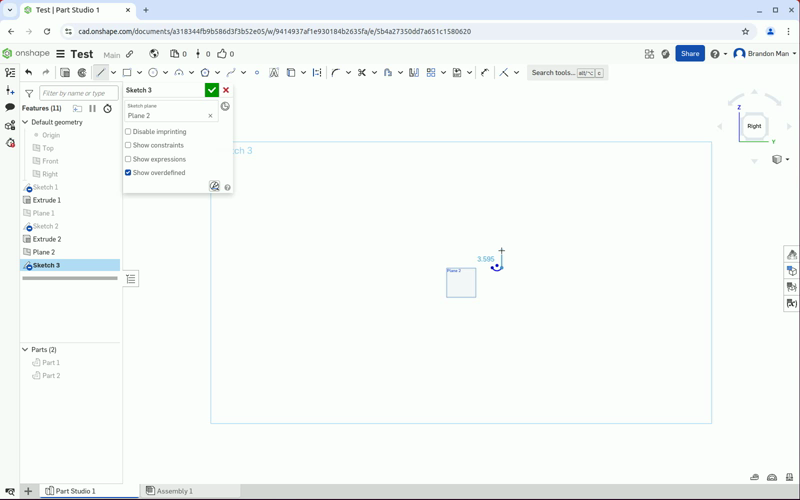
key_down(shift)
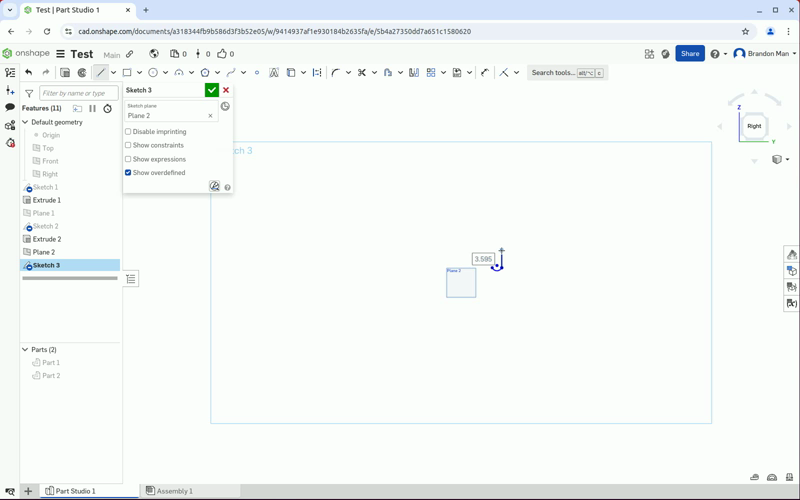
mouse_move(531, 250)
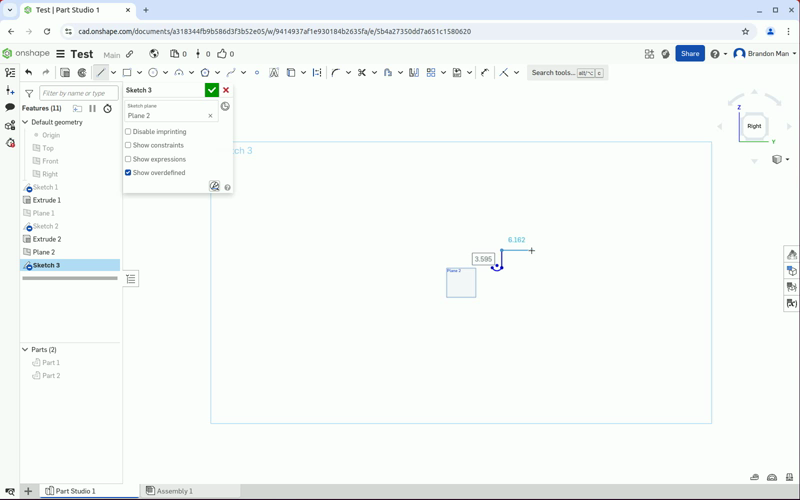
mouse_move(492, 250)
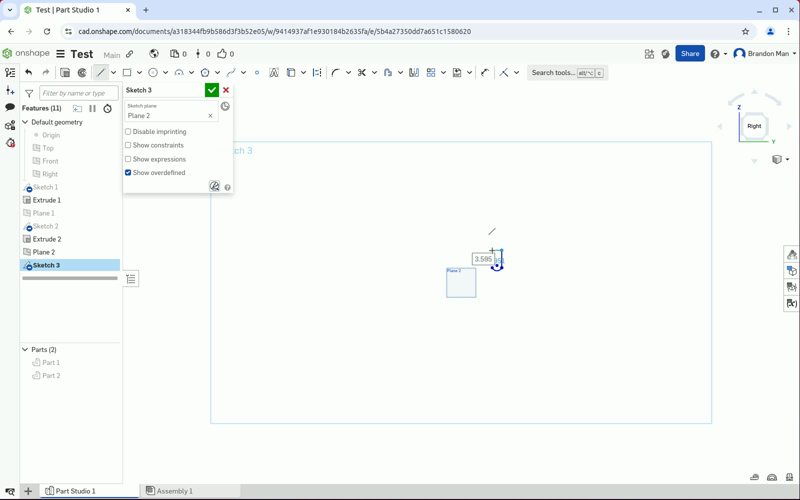
click(492, 250)
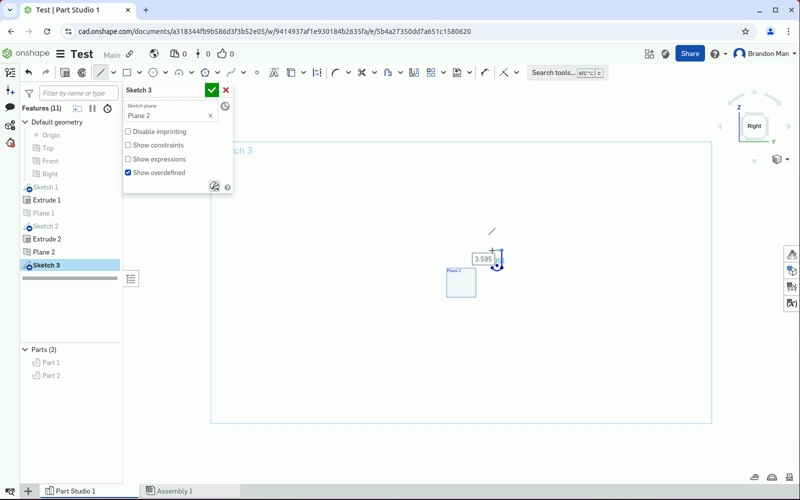
key_up(shift)
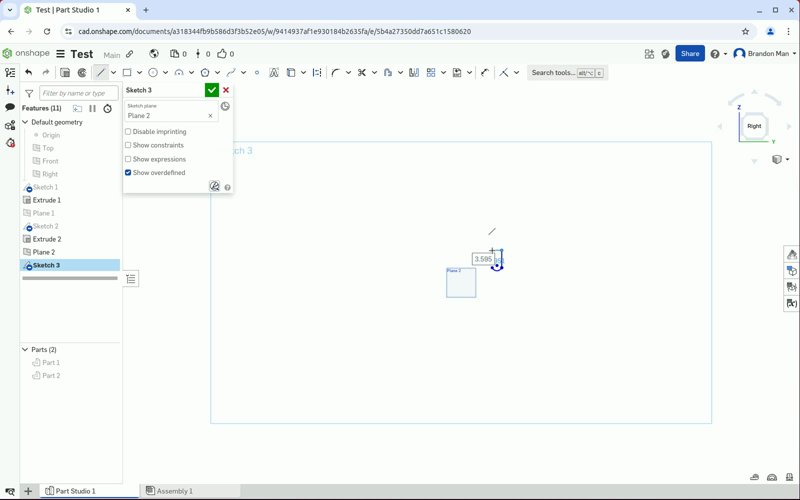
mouse_move(522, 250)
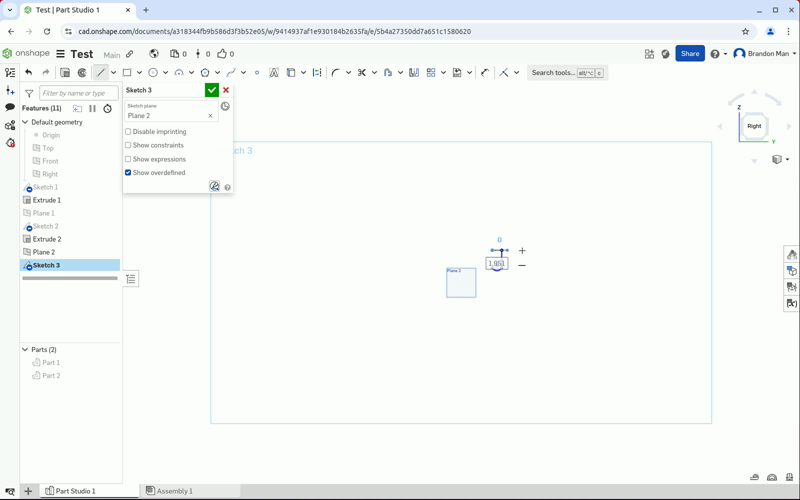
key_down(shift)
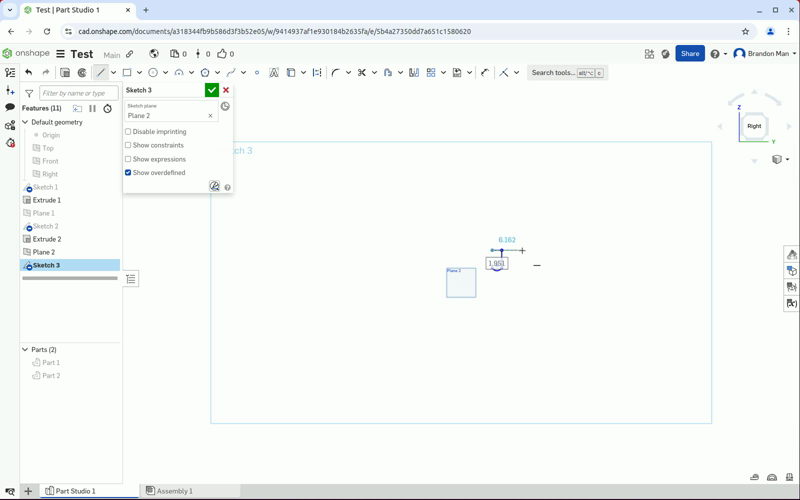
mouse_move(492, 267)
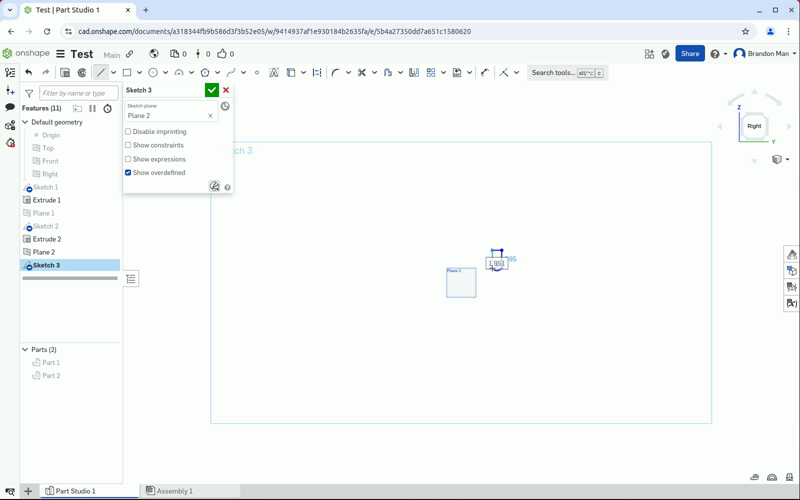
key_up(shift)
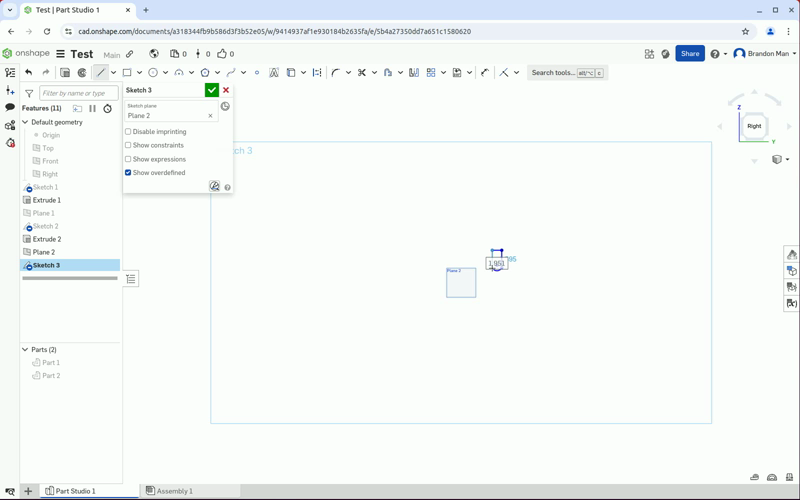
click(492, 267)
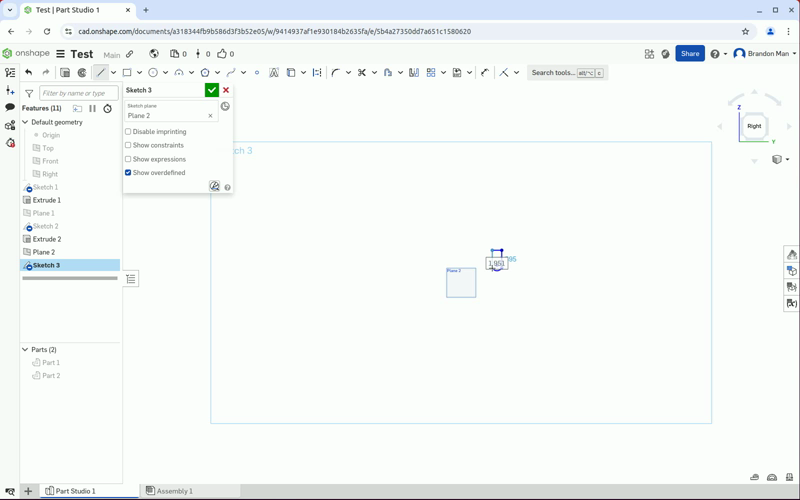
key(esc)
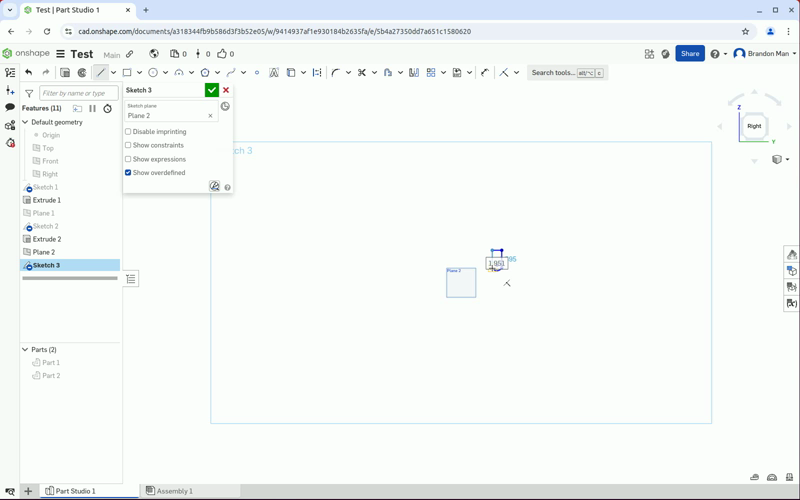
mouse_move(496, 260)
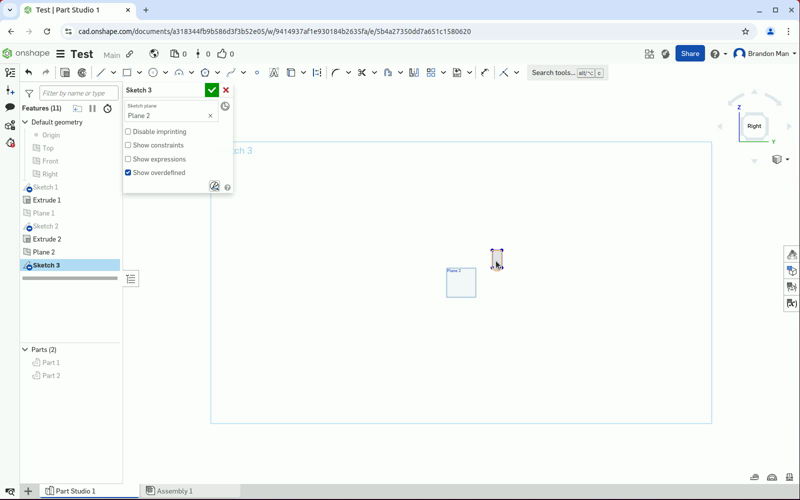
scroll(6)
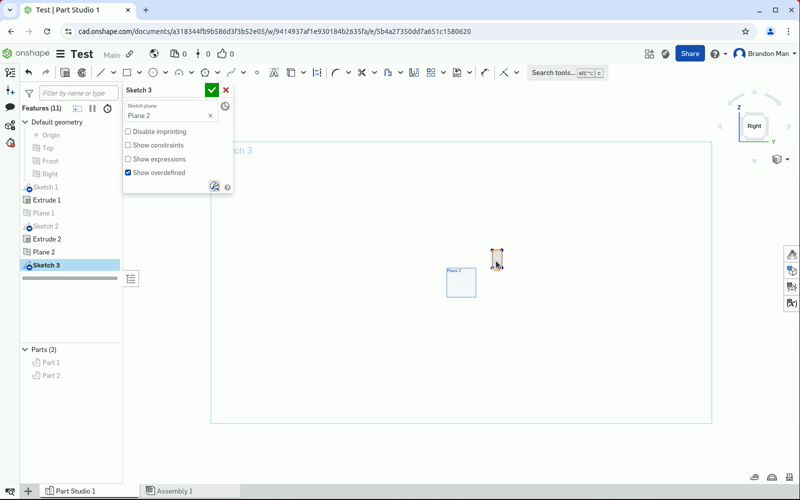
scroll(6)
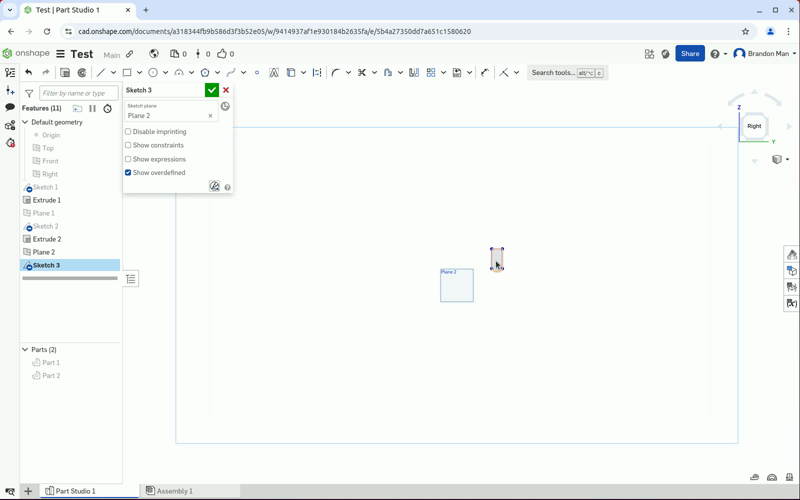
scroll(6)
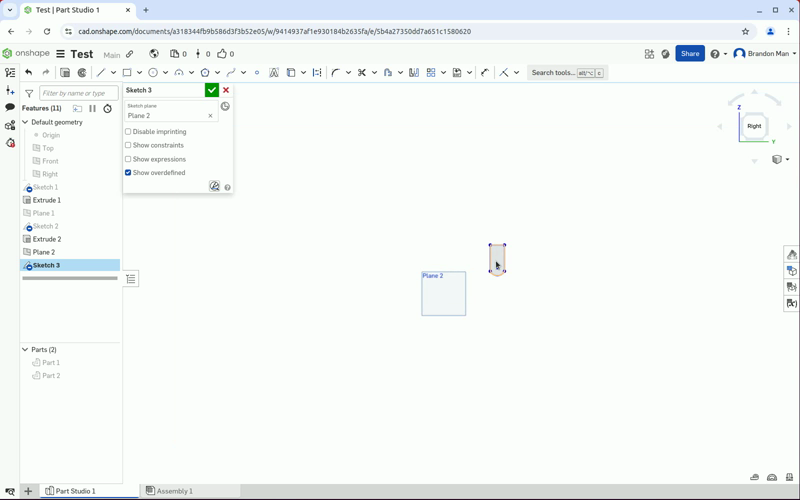
scroll(6)
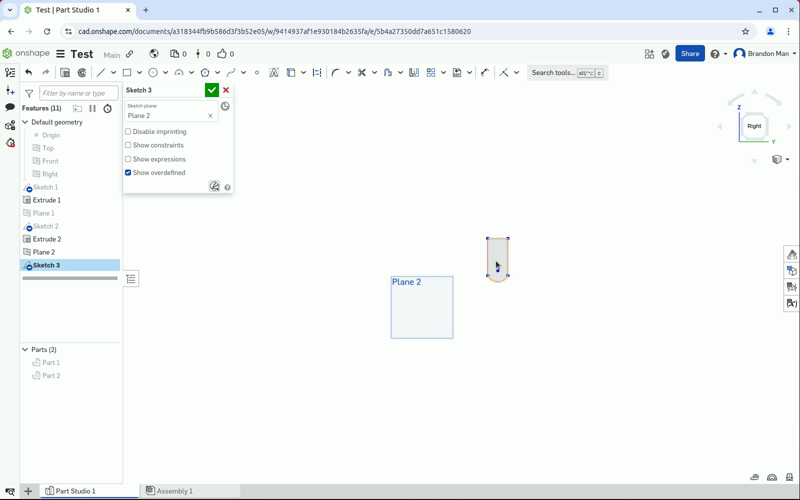
scroll(6)
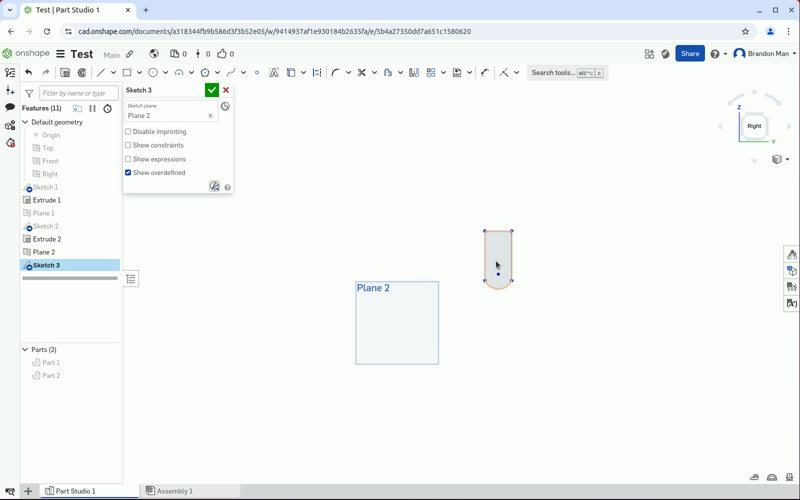
scroll(6)
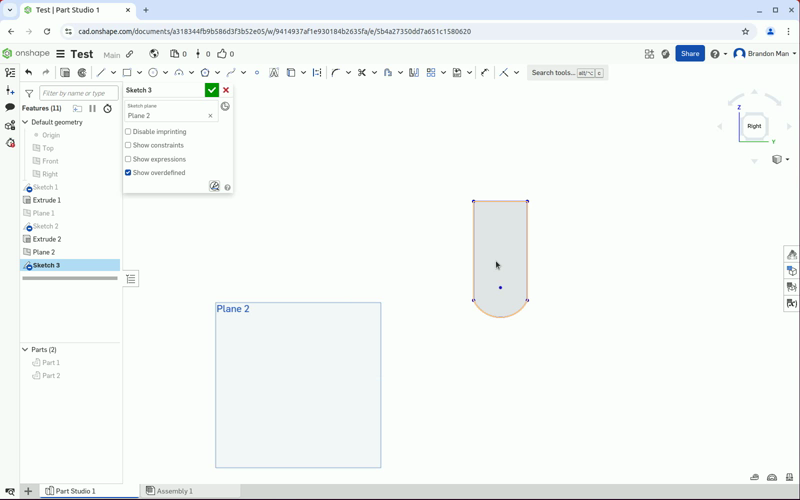
scroll(6)
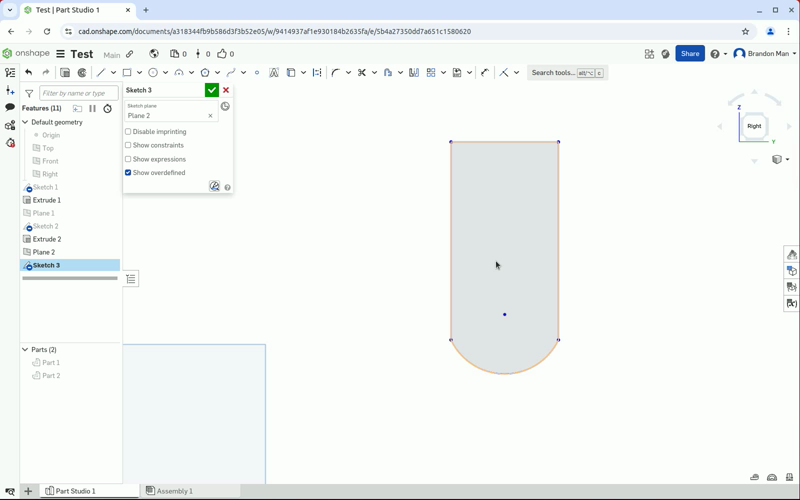
click(496, 260)
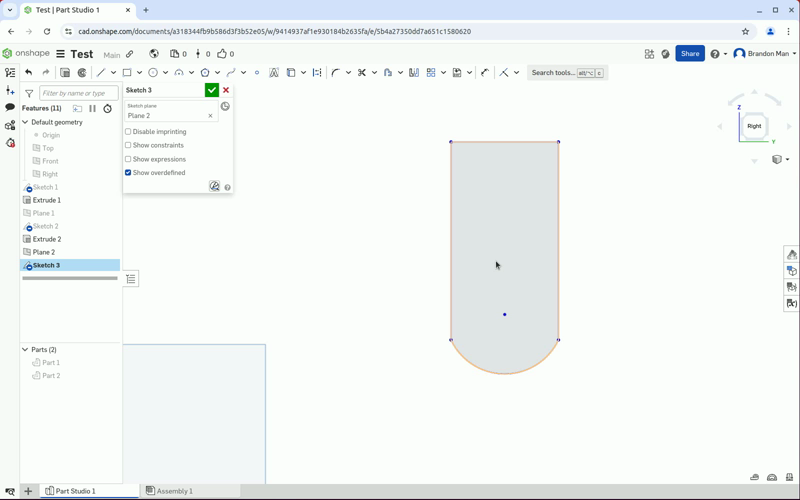
scroll(-6)
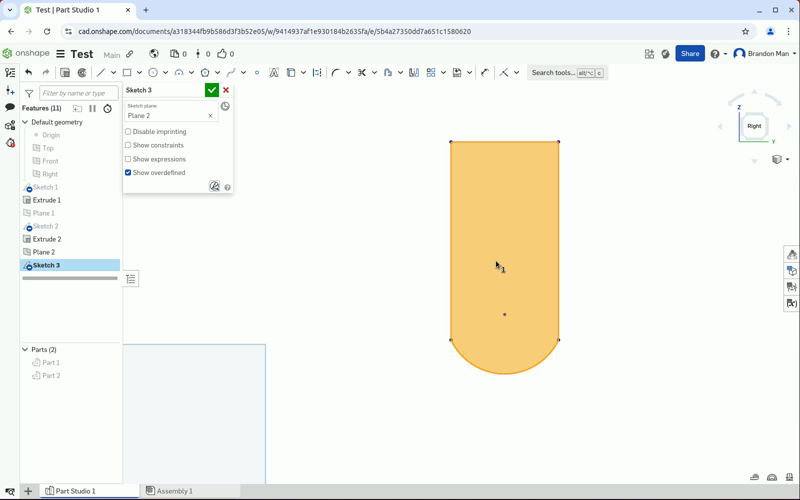
scroll(-6)
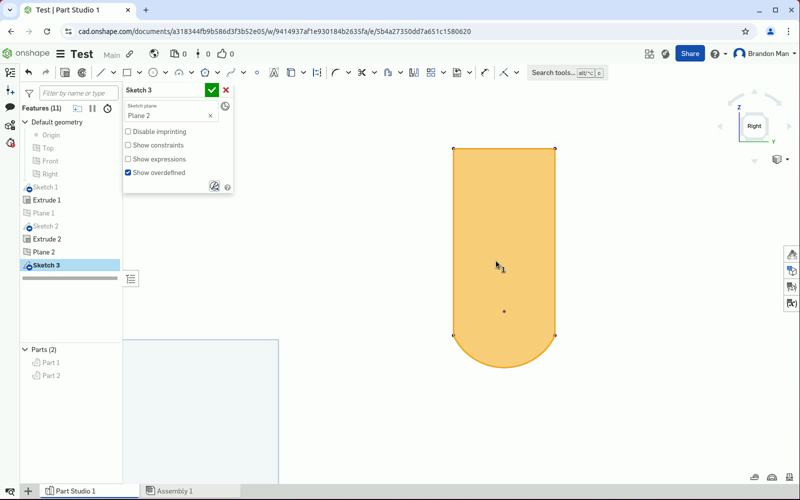
scroll(-6)
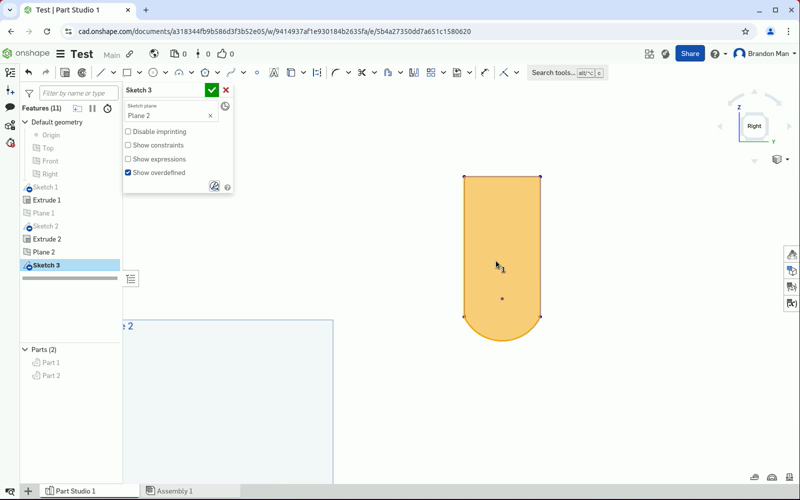
scroll(-6)
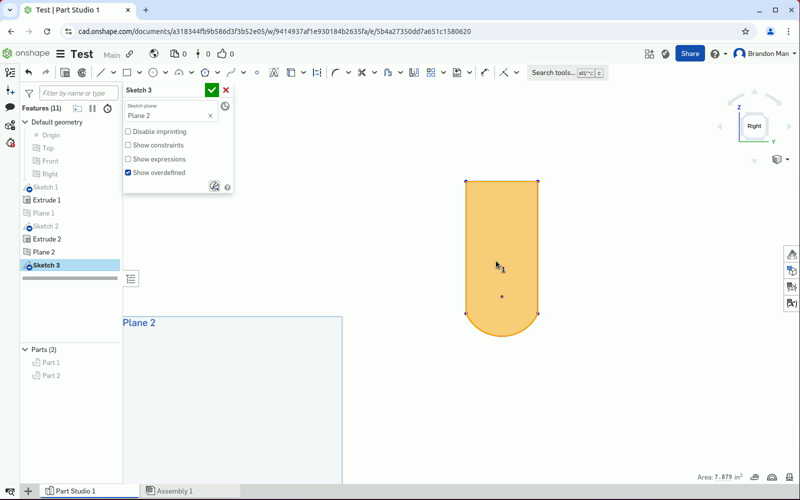
scroll(-6)
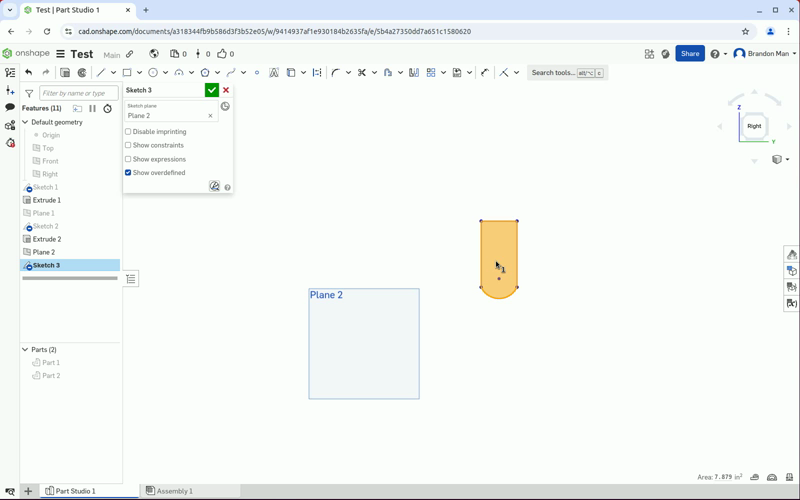
scroll(-6)
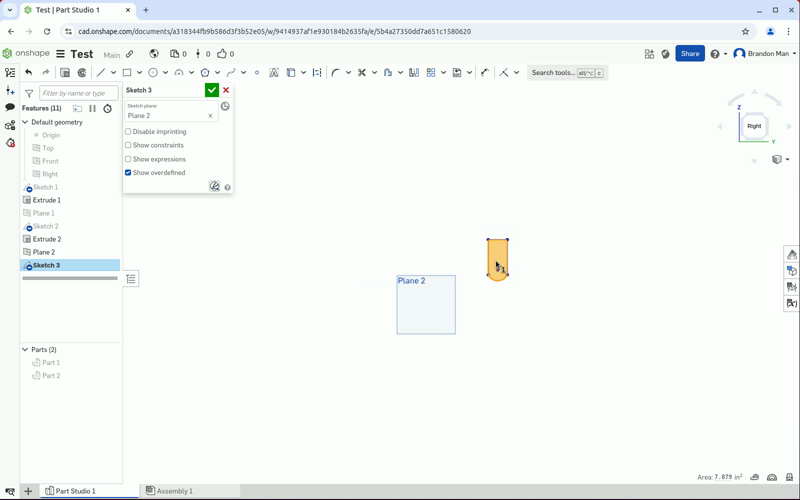
scroll(-6)
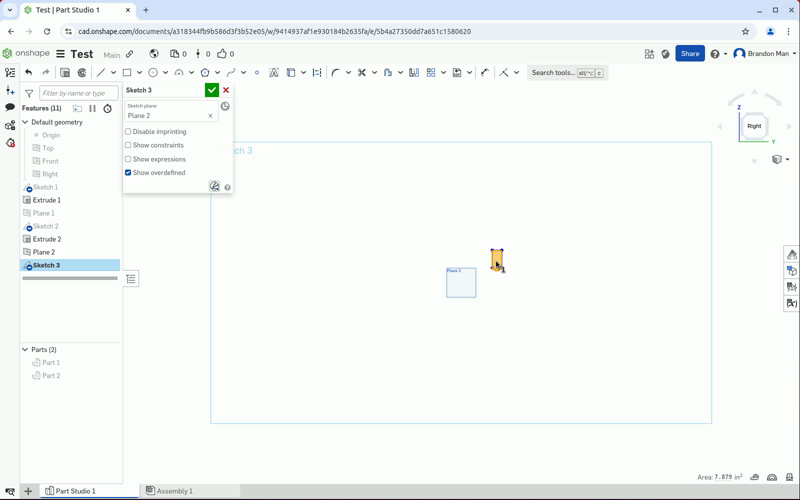
mouse_move(73, 352)
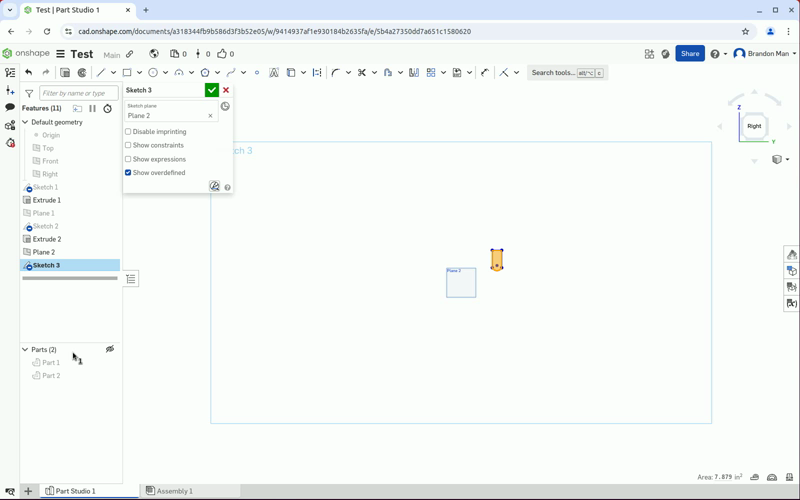
key(shift+y)
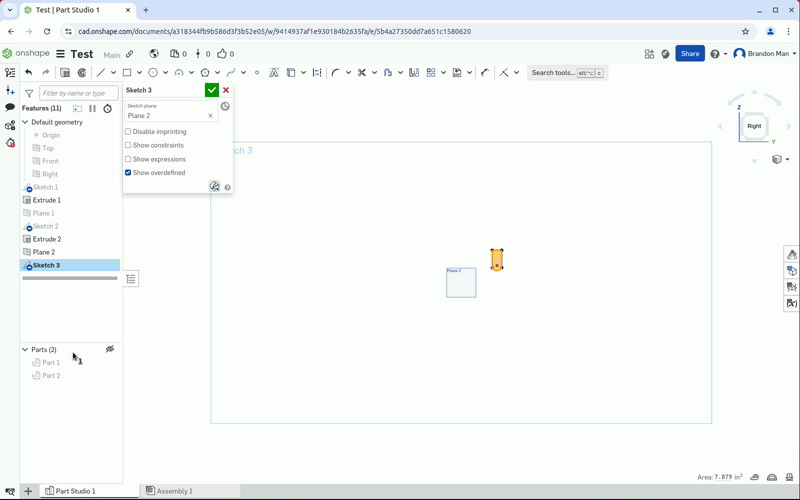
key(shift+e)
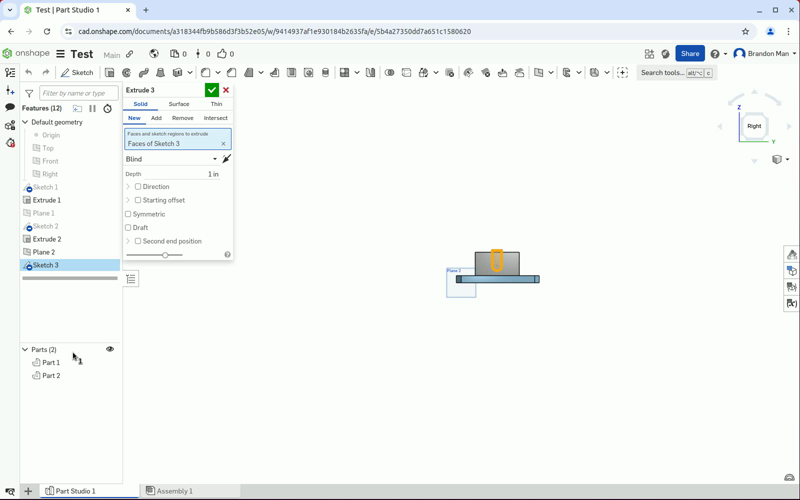
mouse_move(143, 106)
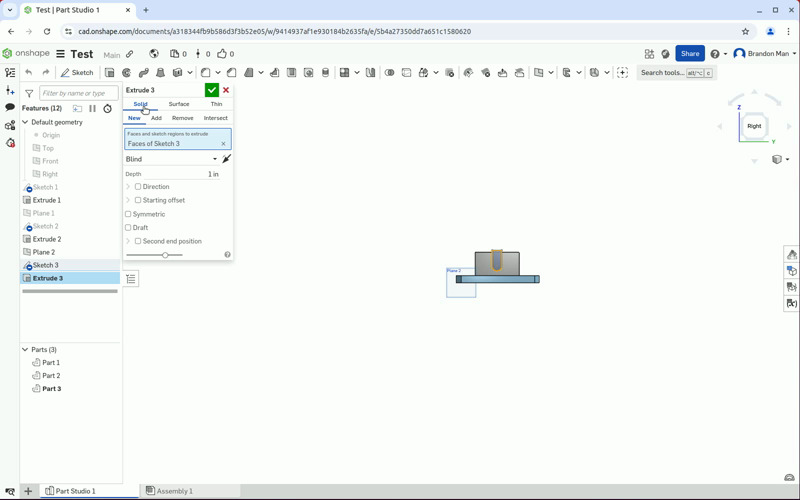
click(143, 106)
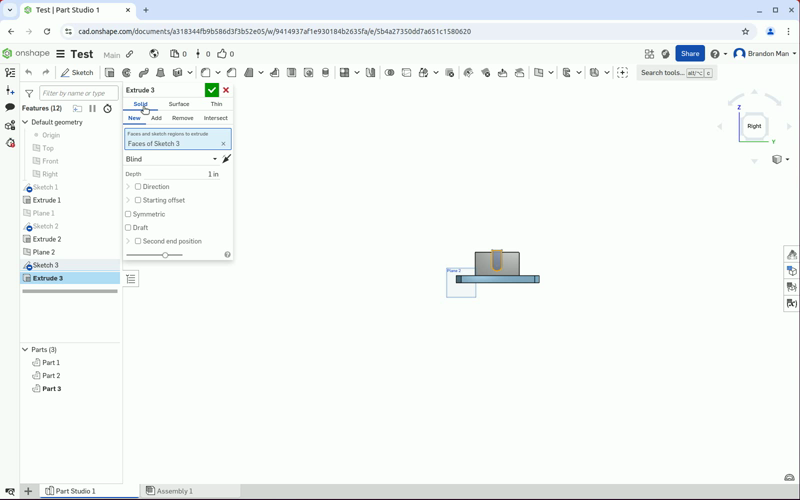
mouse_move(186, 120)
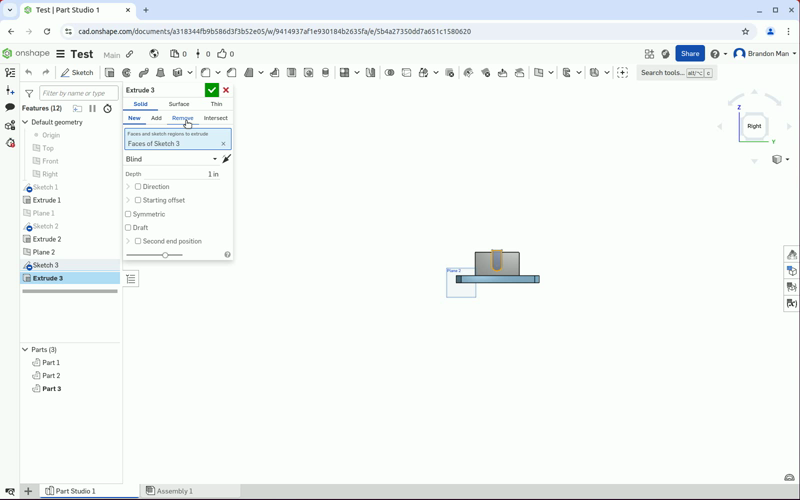
click(186, 120)
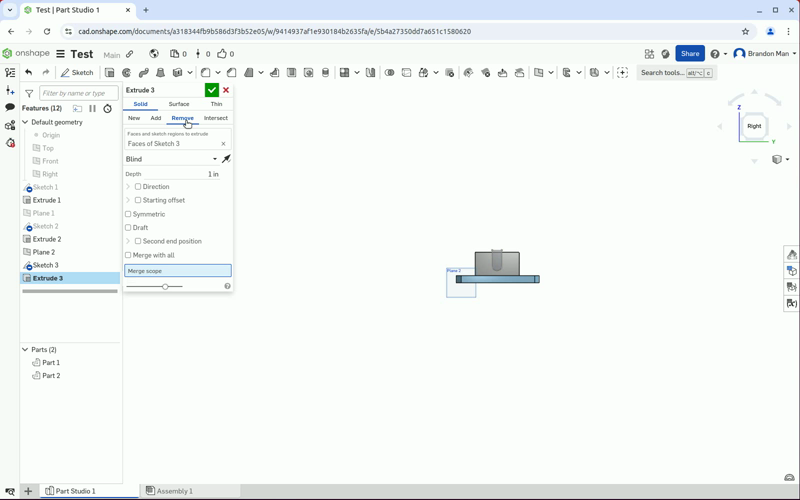
key(tab, 4)
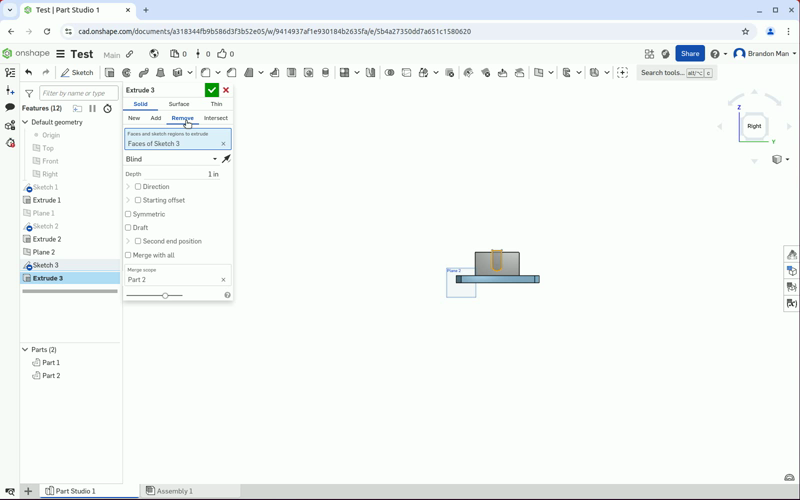
text(2.407)
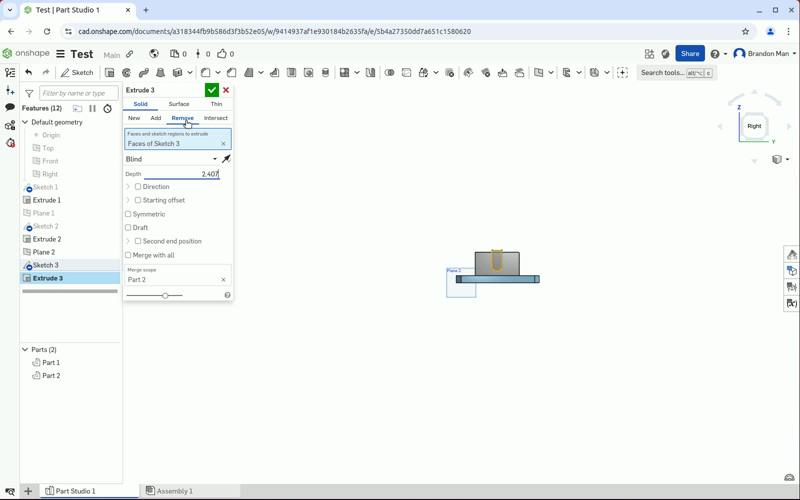
key(tab, 6)
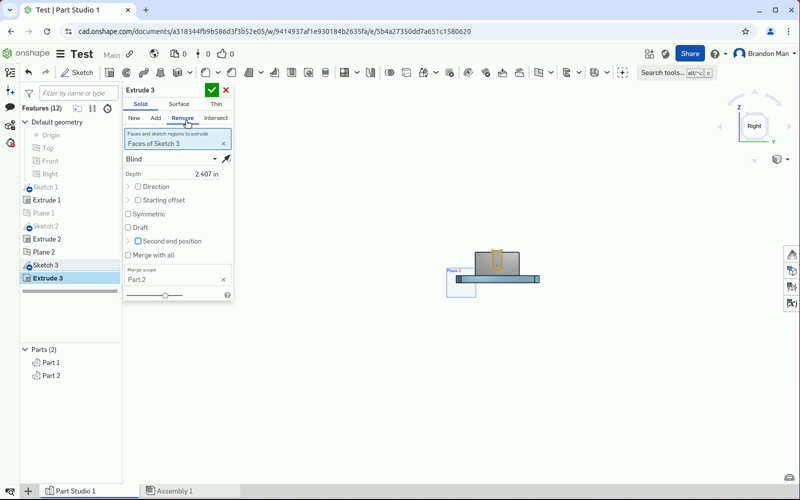
key(space)
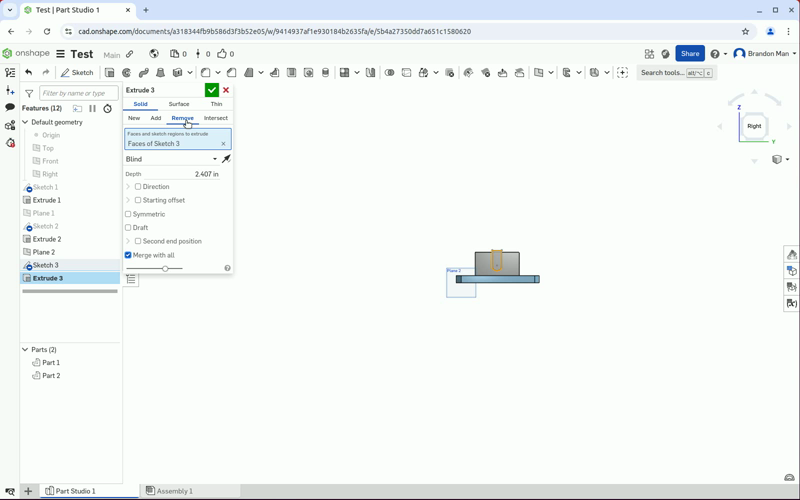
key(enter)
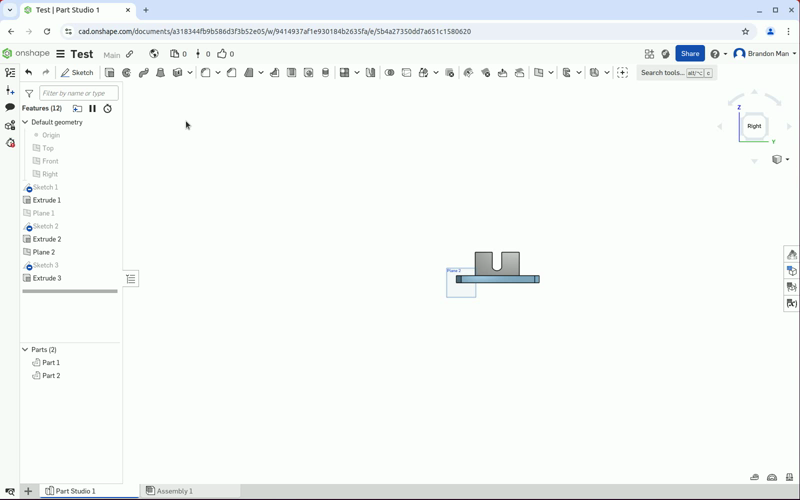
key(shift+h)
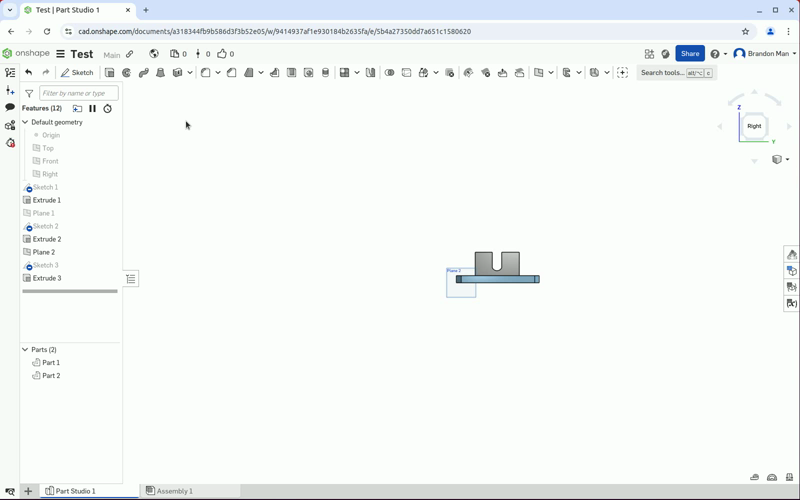
key(shift+h)
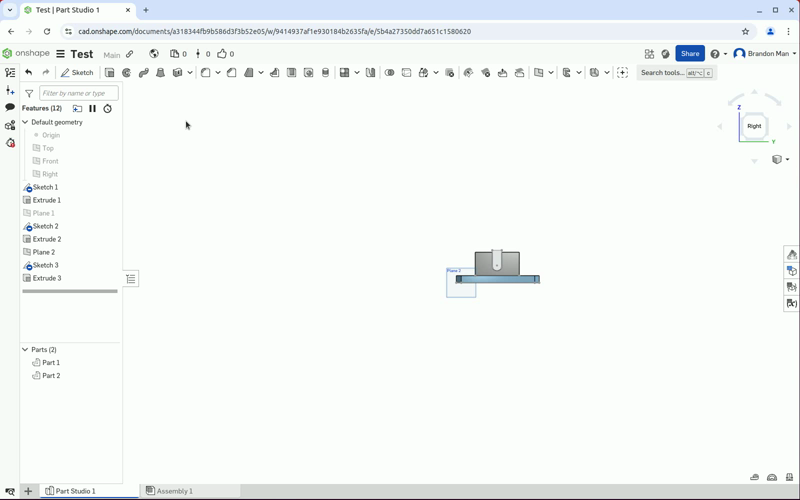
key(shift+7)
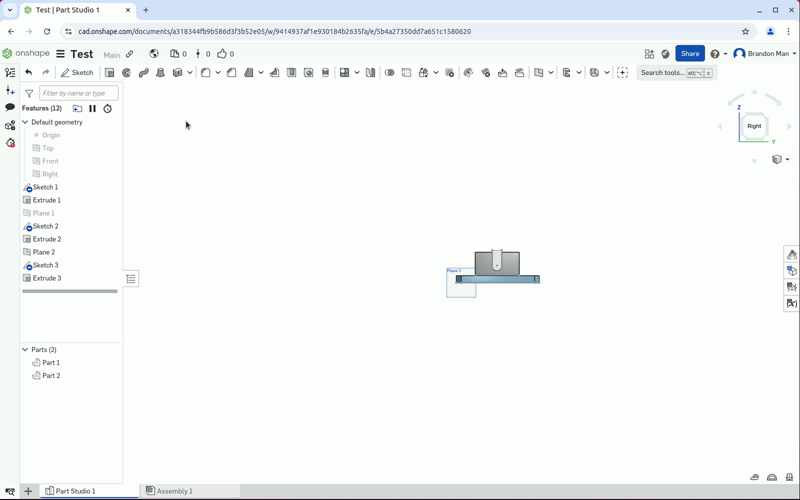
key(right, 2)
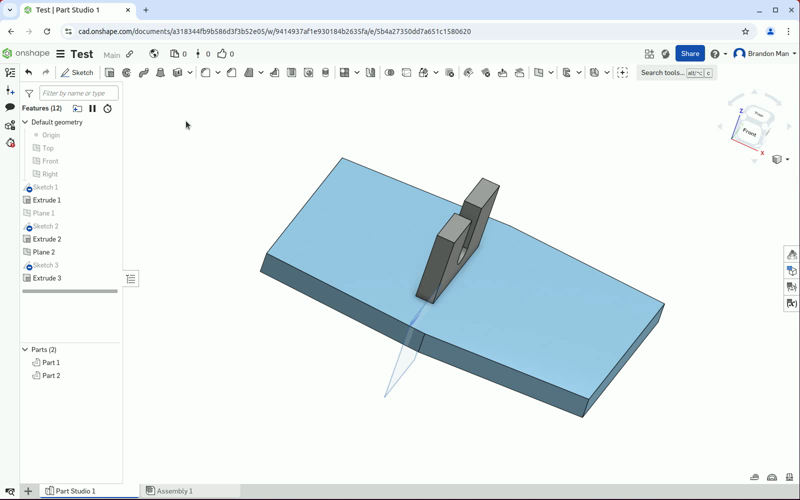
key(down, 2)
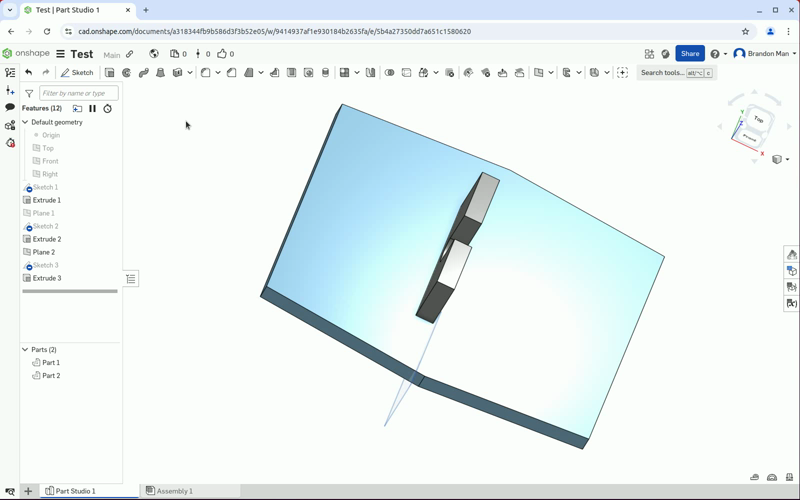
key(up, 2)
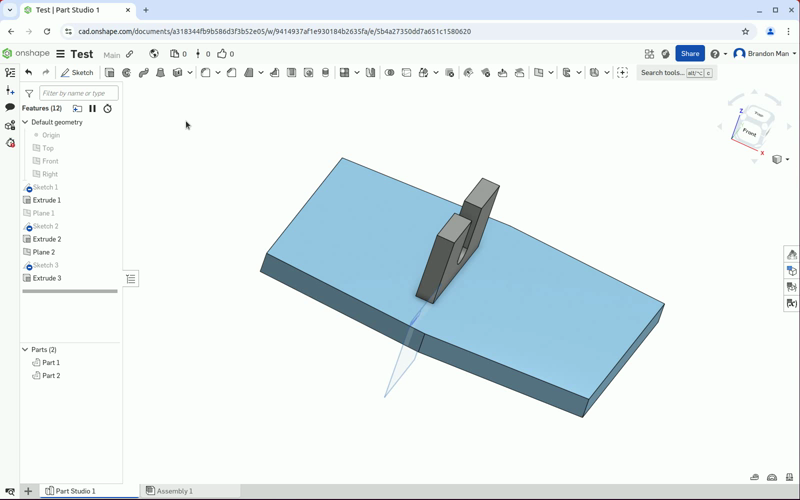
key(left, 2)
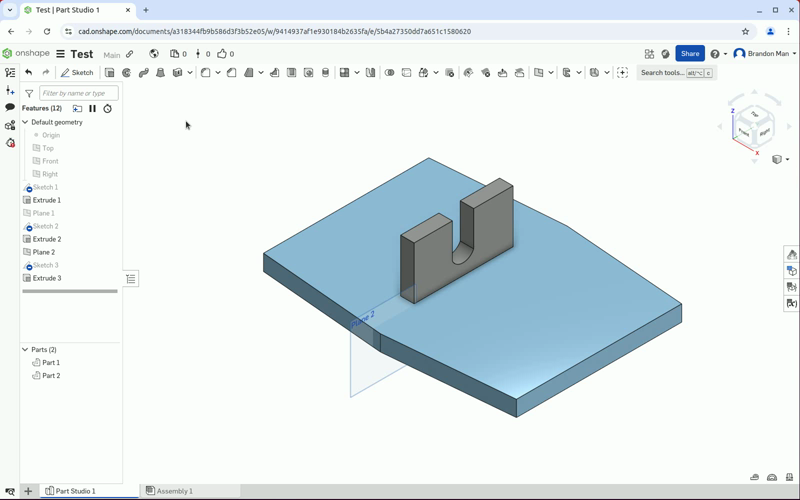
mouse_move(73, 189)
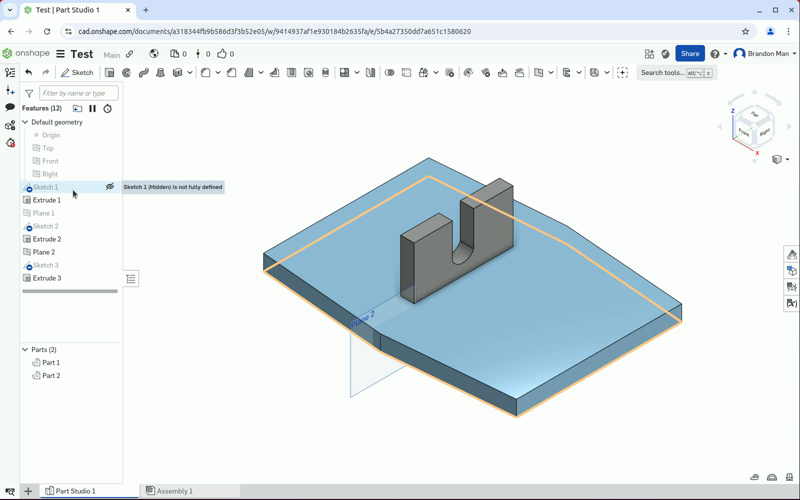
click(73, 189)